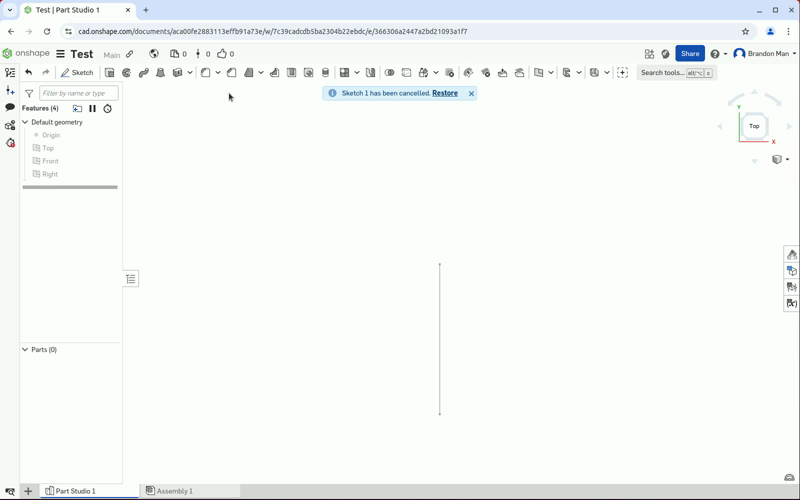
key(shift+h)
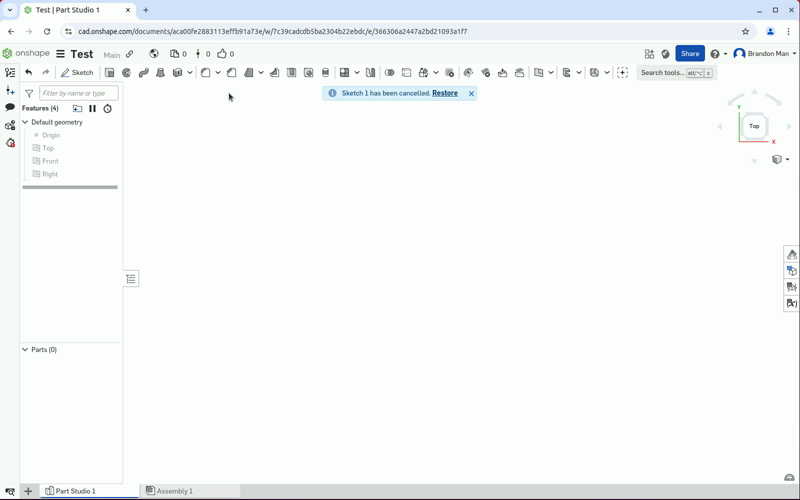
key(shift+s)
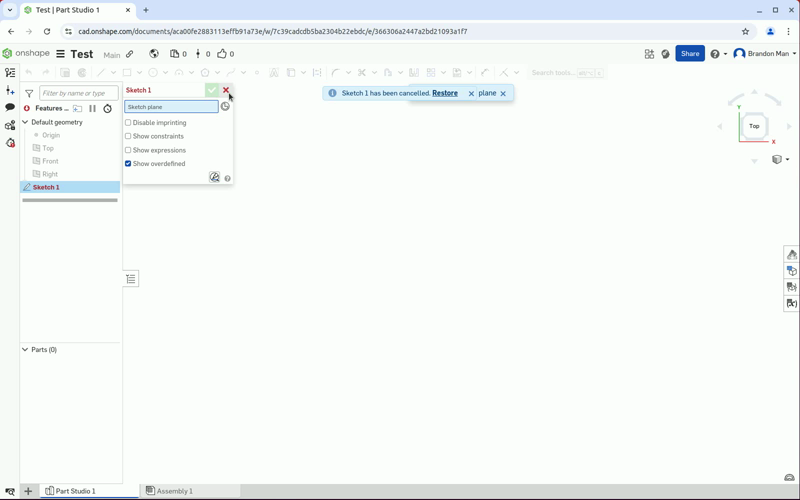
mouse_move(73, 150)
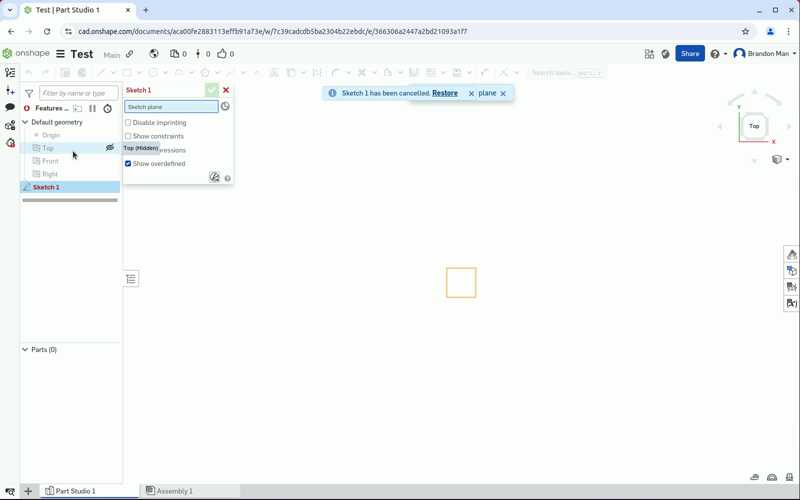
click(73, 150)
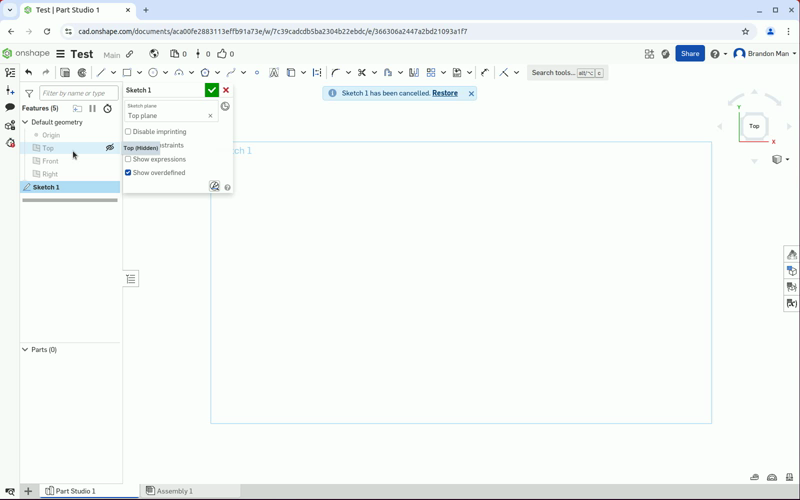
mouse_move(73, 352)
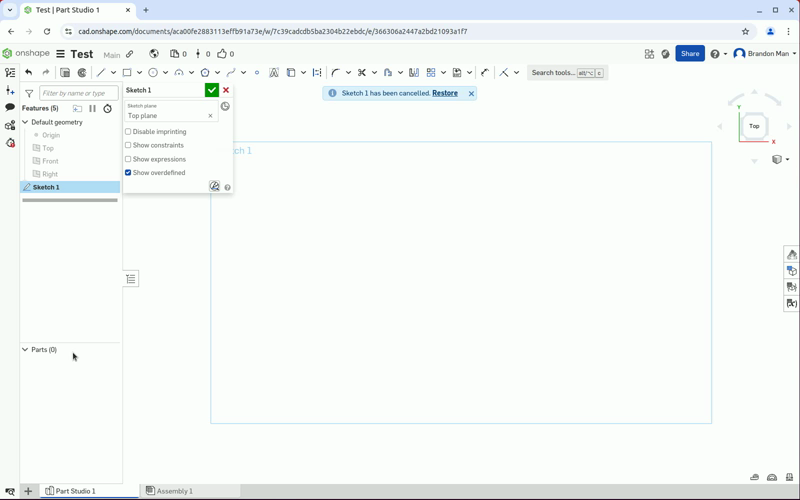
key(y)
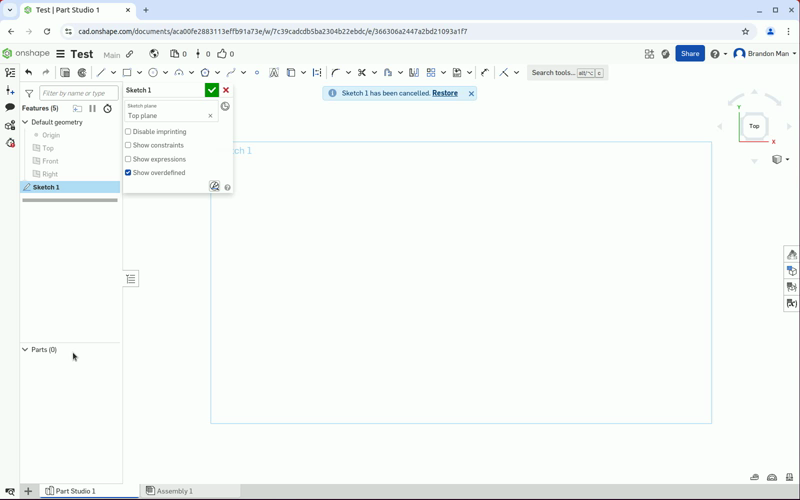
key(l)
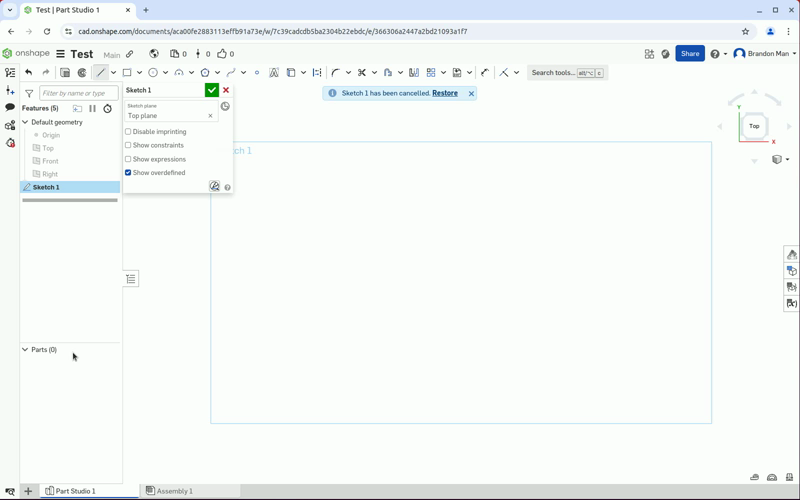
key_down(shift)
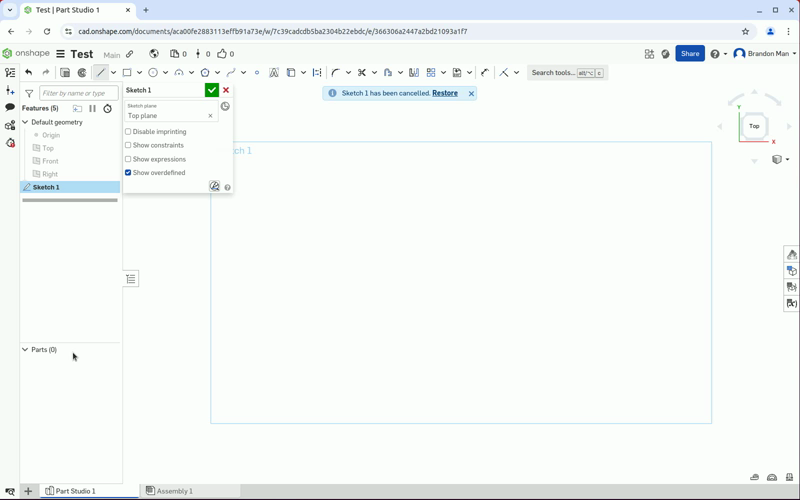
mouse_move(348, 170)
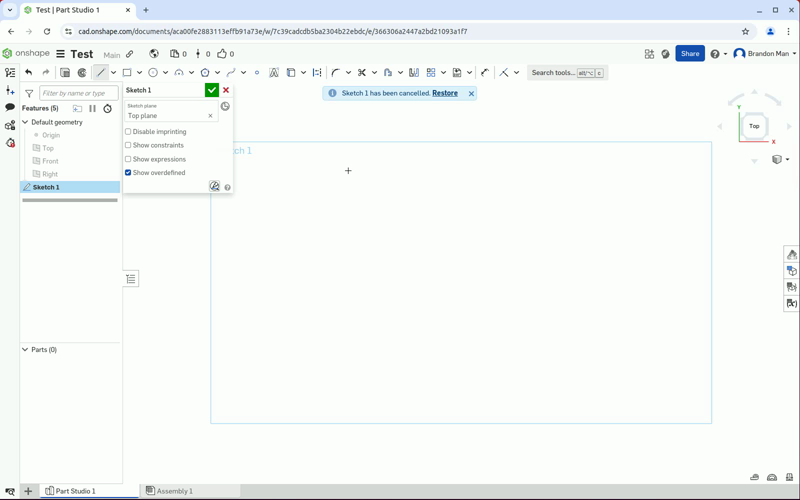
click(348, 170)
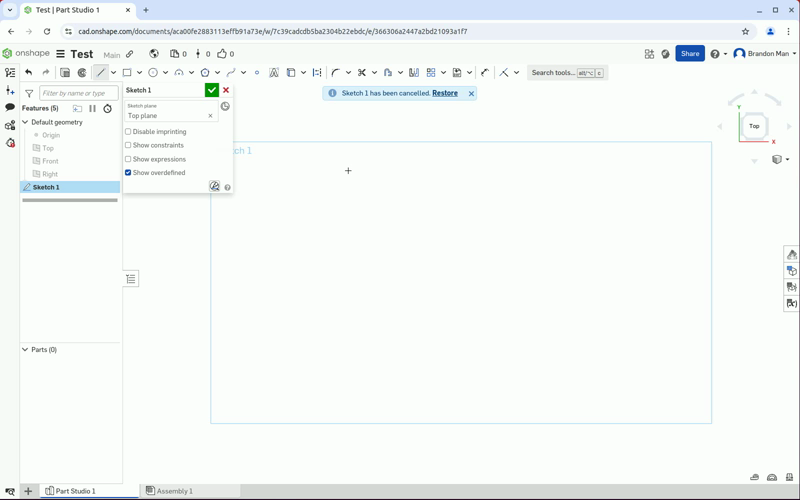
key_up(shift)
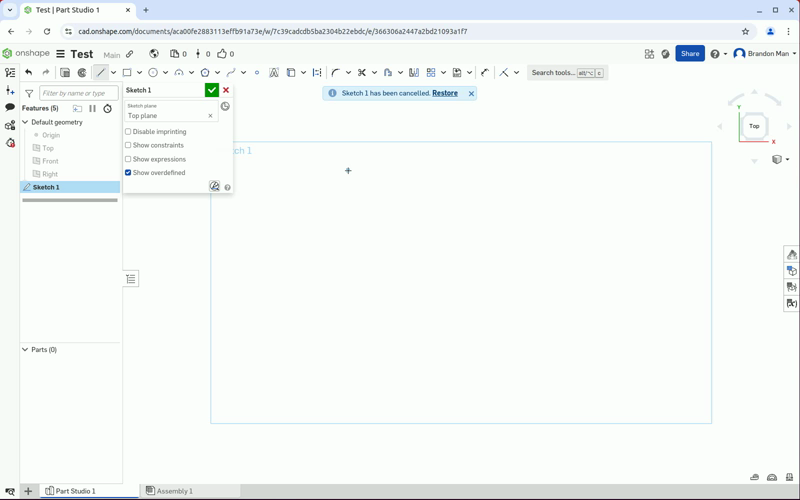
key_down(shift)
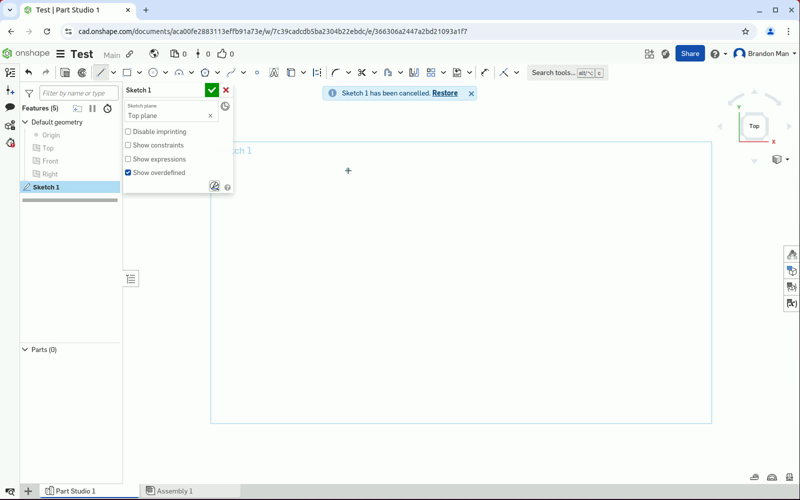
mouse_move(378, 170)
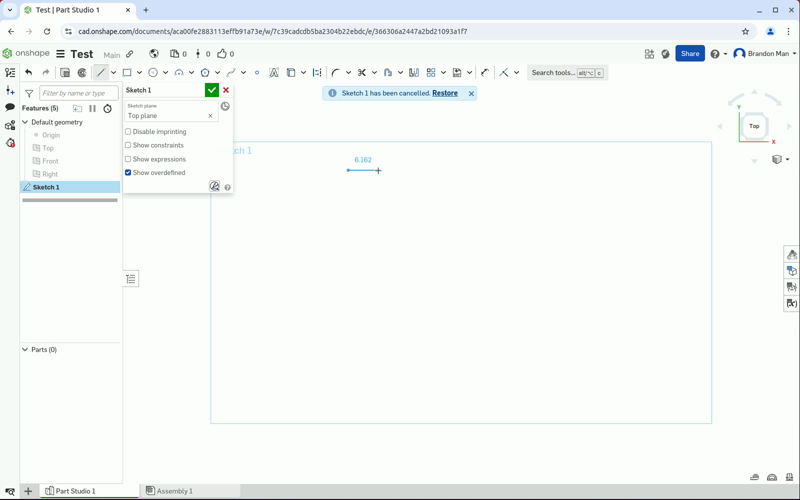
mouse_move(386, 208)
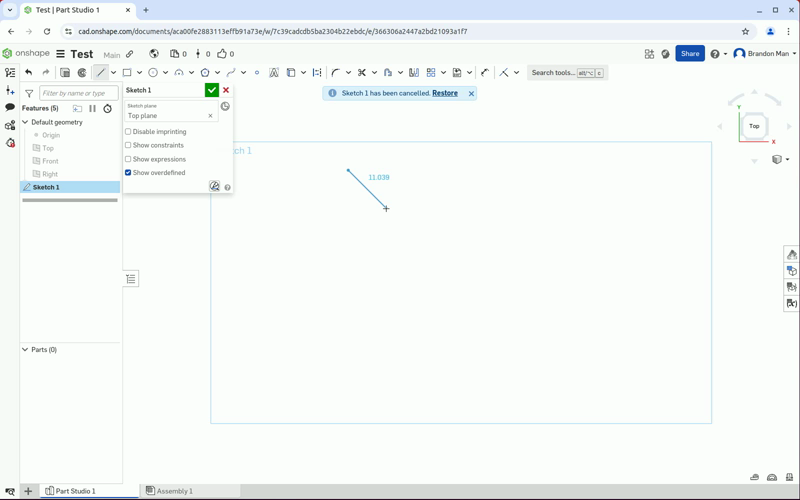
click(386, 208)
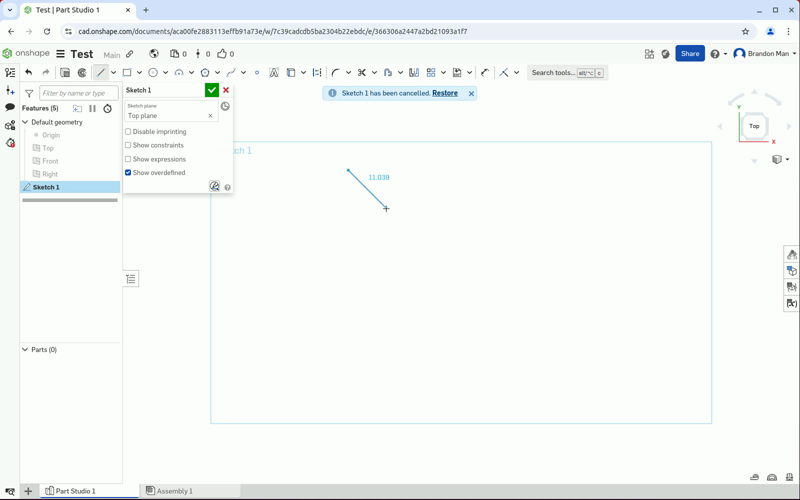
key_up(shift)
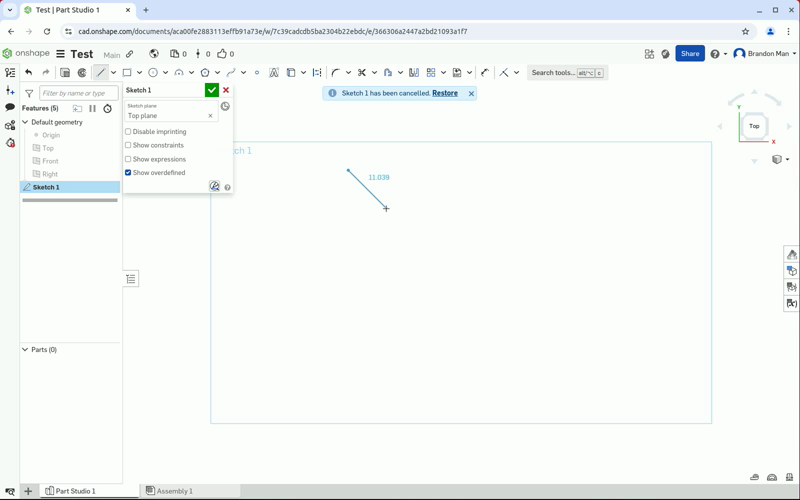
key_down(shift)
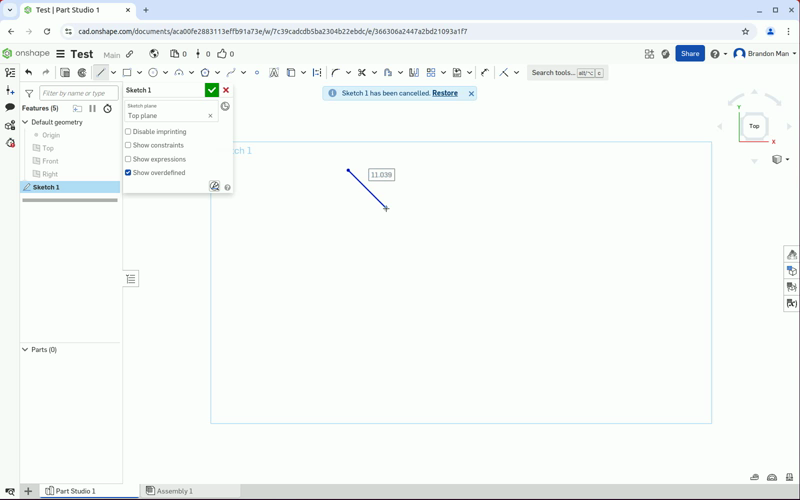
mouse_move(534, 208)
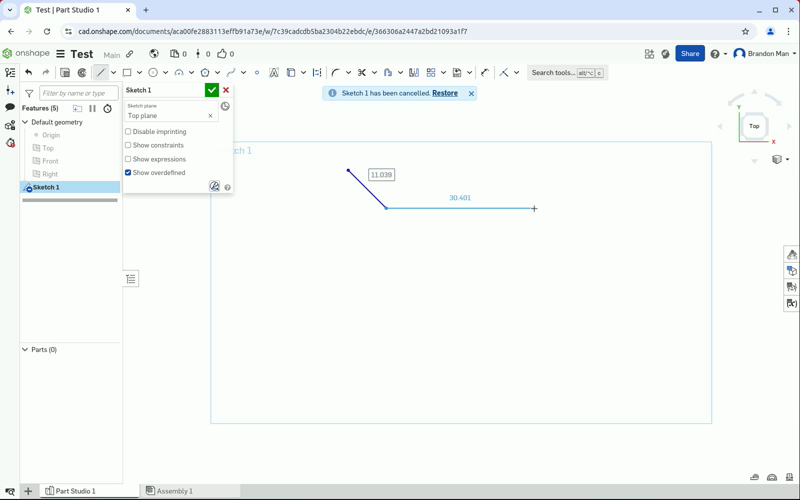
click(534, 208)
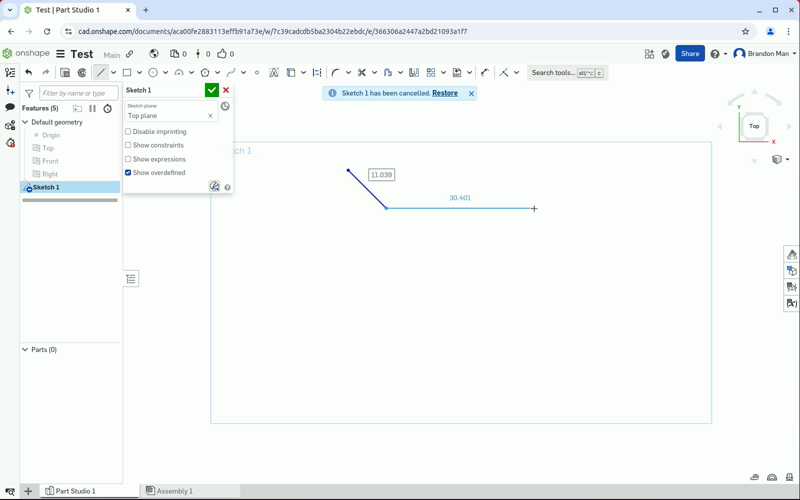
key_up(shift)
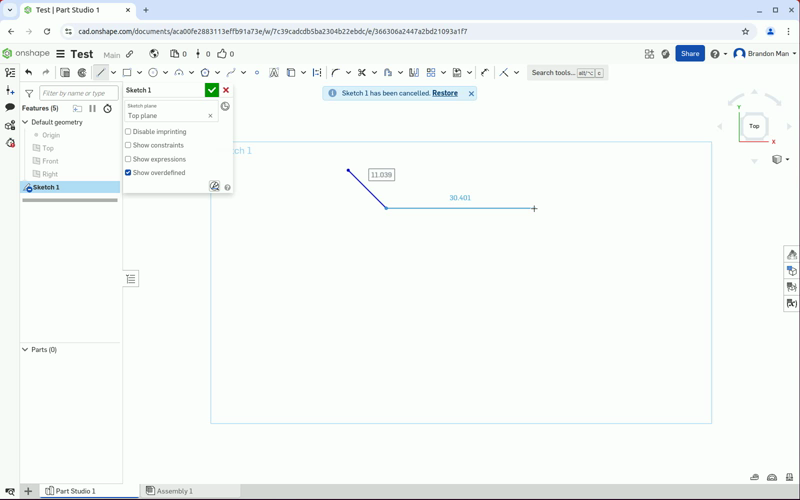
key_down(shift)
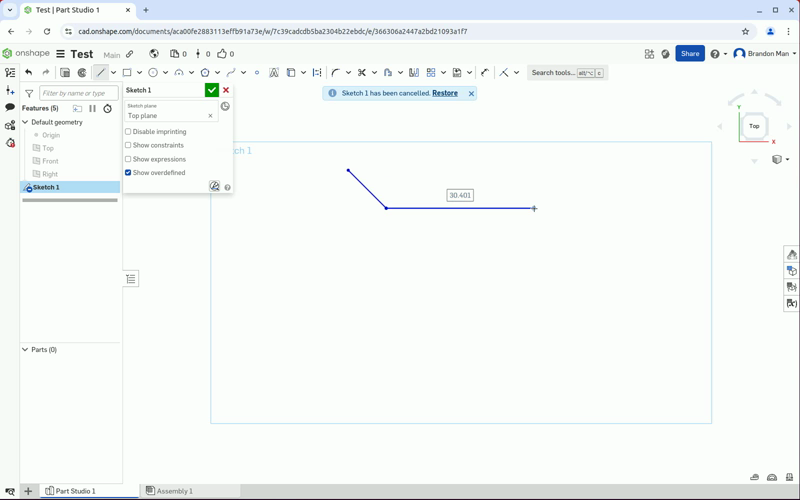
mouse_move(564, 208)
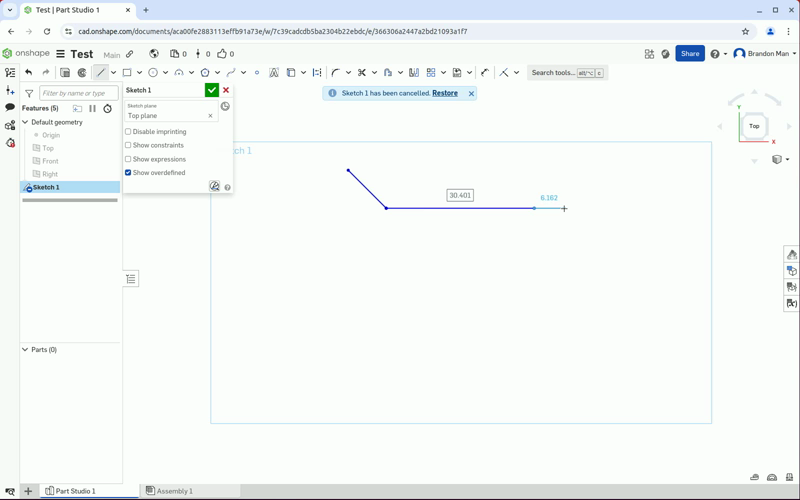
mouse_move(572, 170)
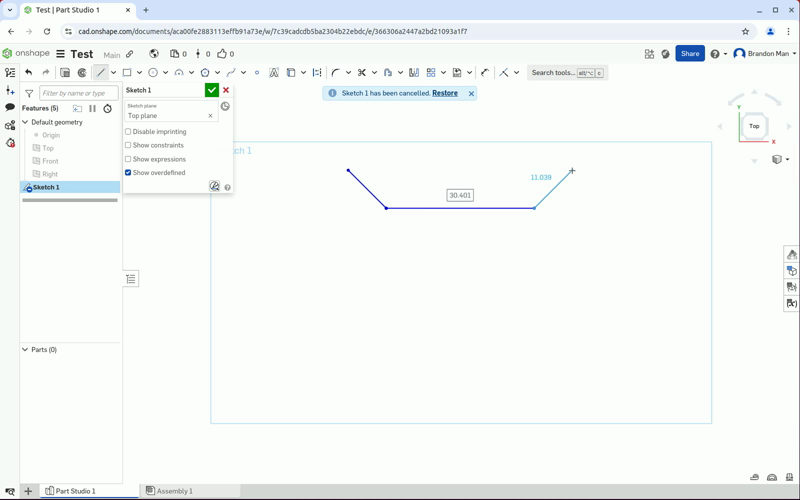
click(572, 170)
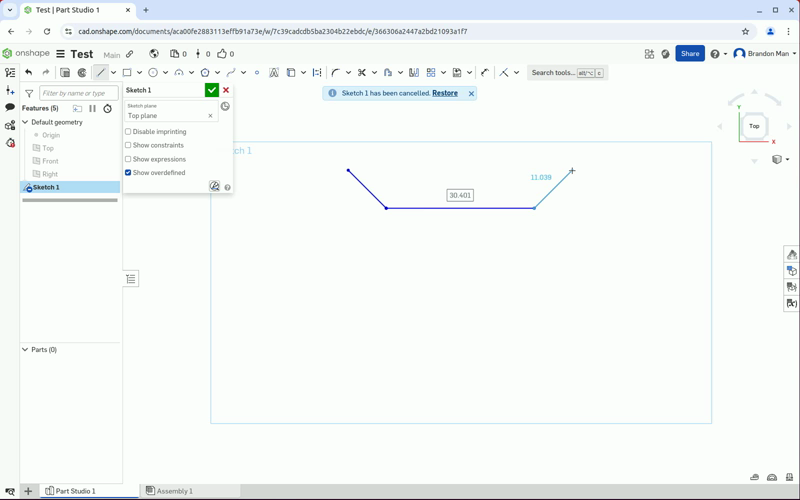
key_up(shift)
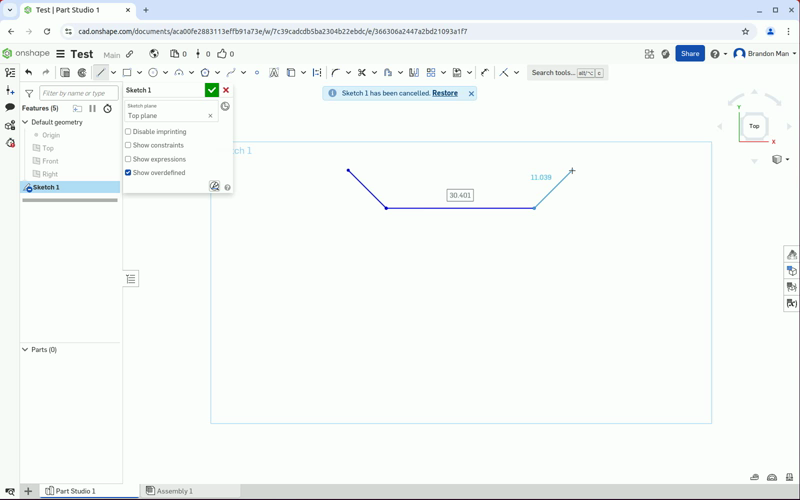
key_down(shift)
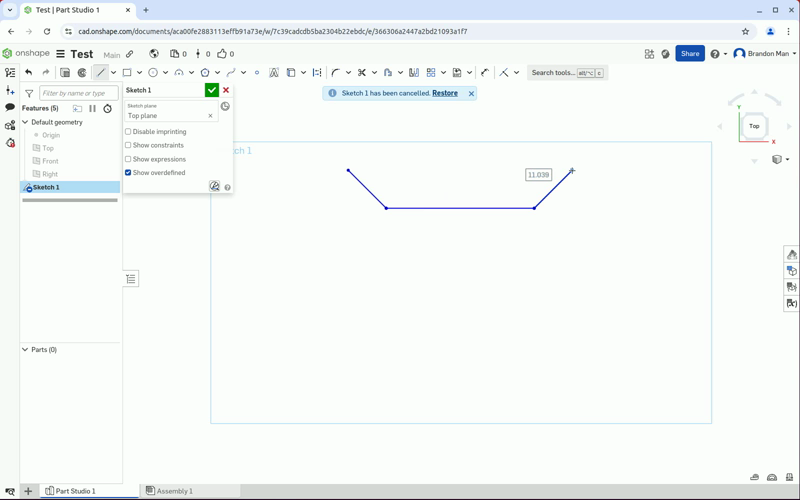
mouse_move(348, 170)
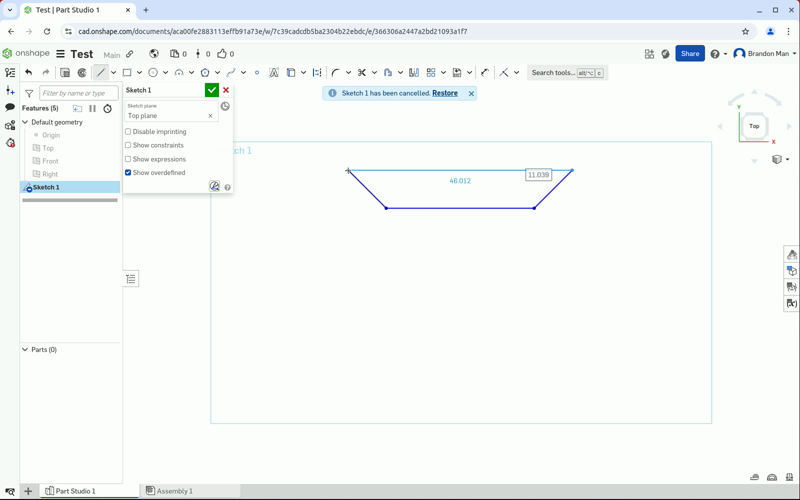
key_up(shift)
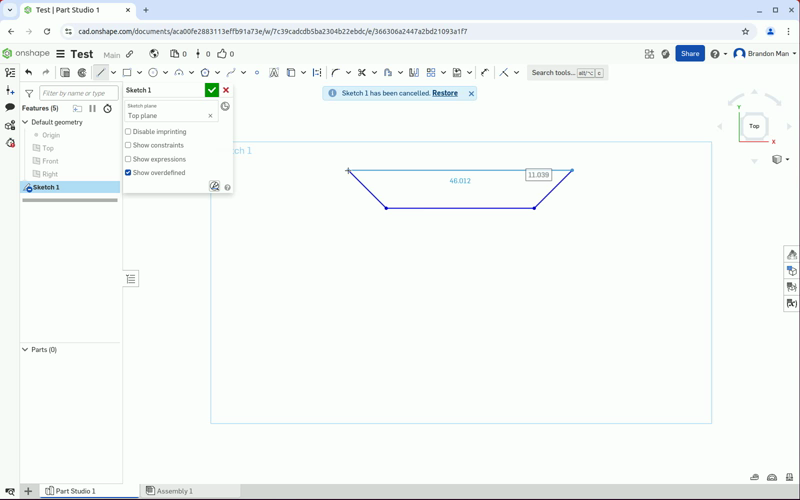
click(348, 170)
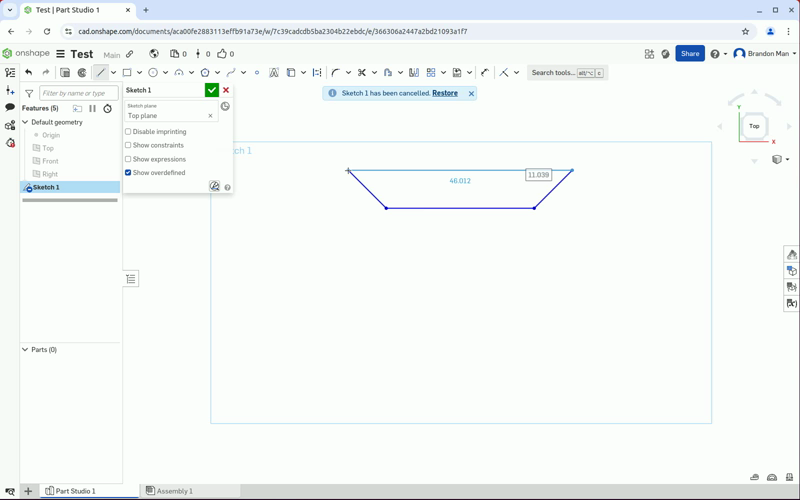
key(esc)
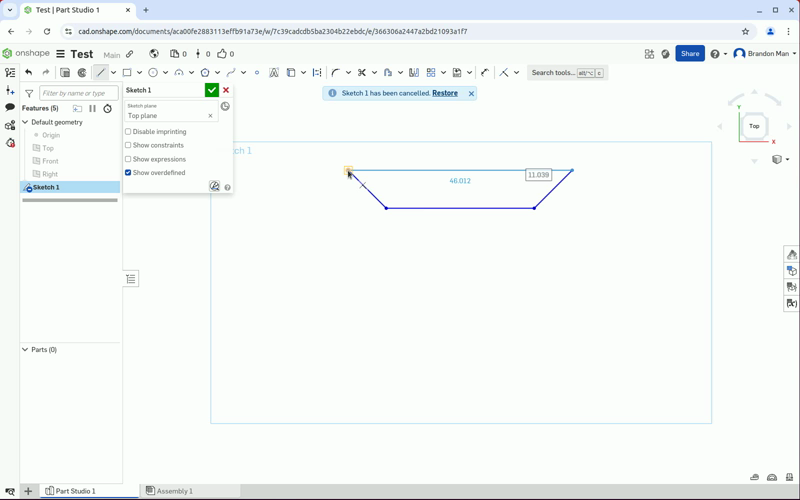
mouse_move(491, 186)
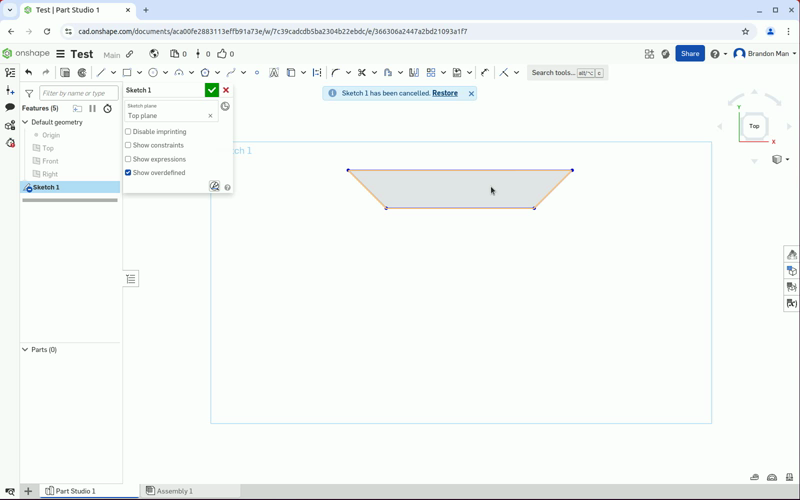
click(491, 186)
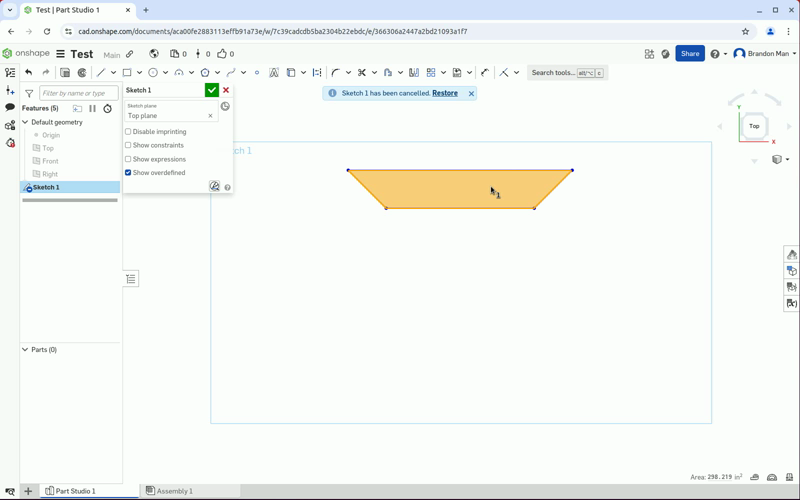
mouse_move(73, 352)
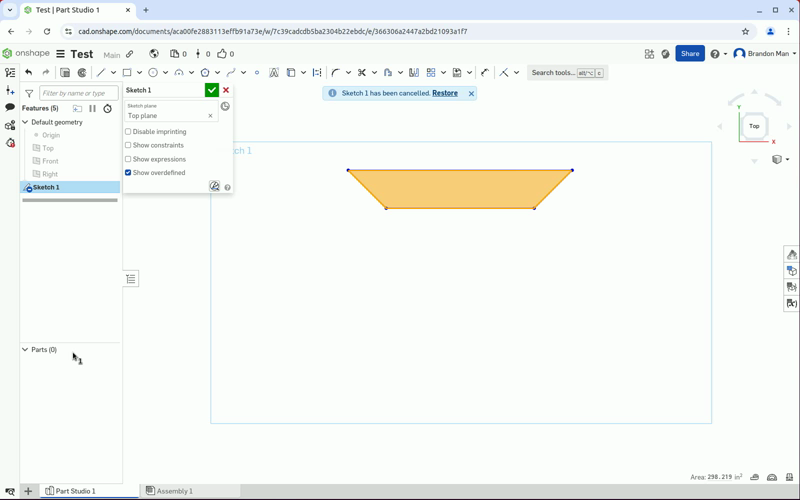
key(shift+y)
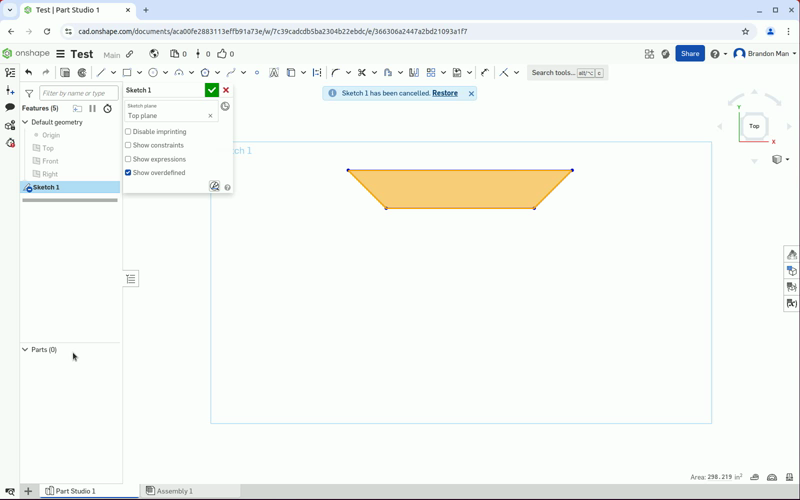
key(shift+e)
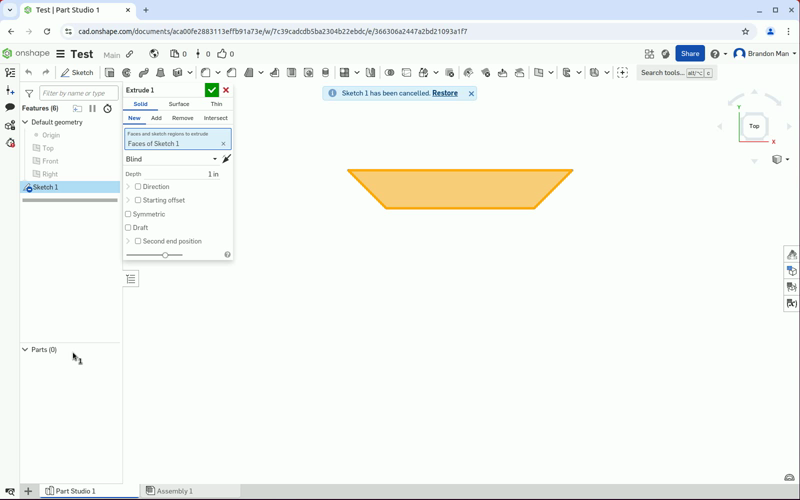
mouse_move(143, 106)
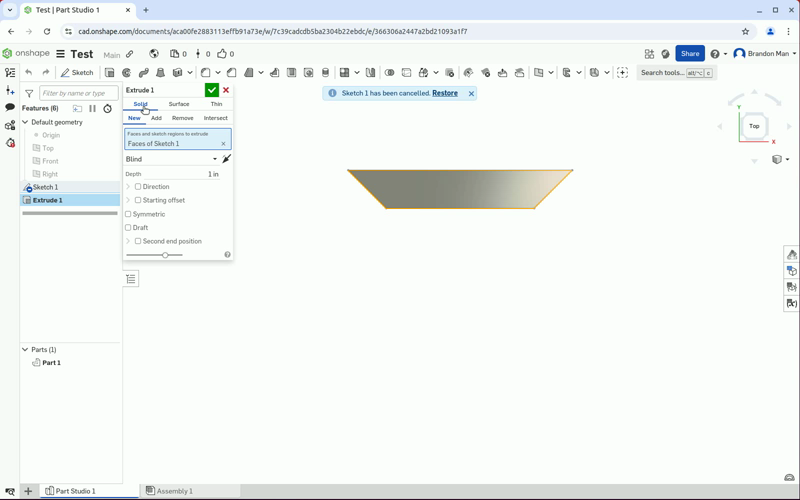
click(143, 106)
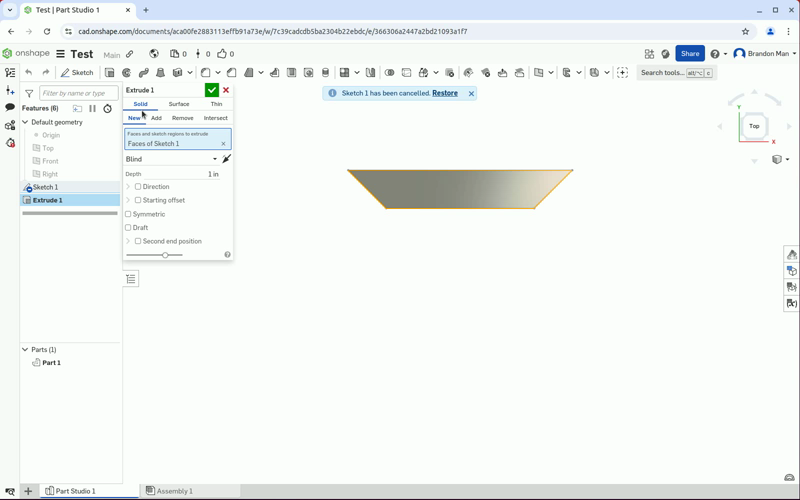
mouse_move(137, 120)
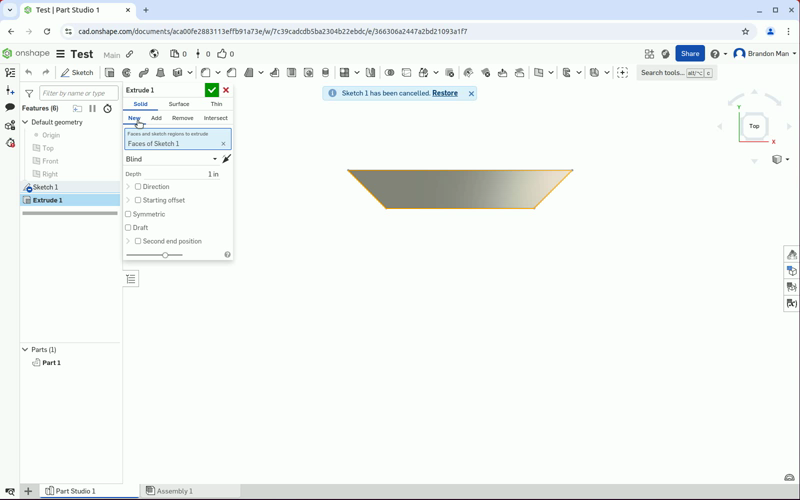
click(137, 120)
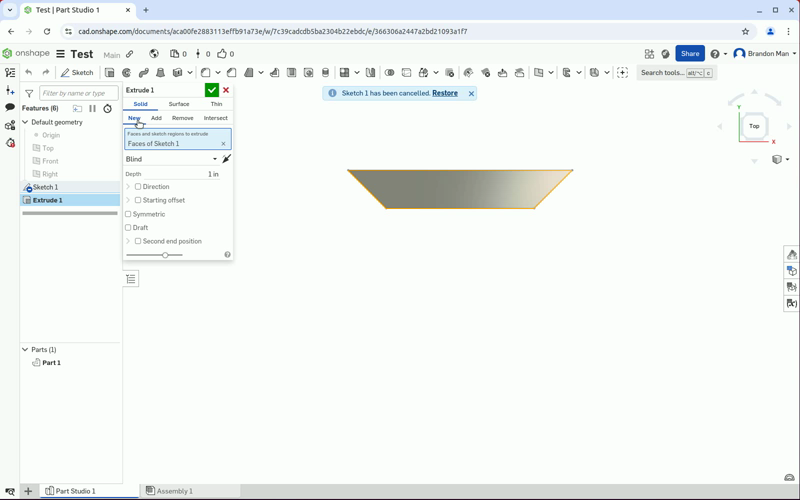
key(tab, 4)
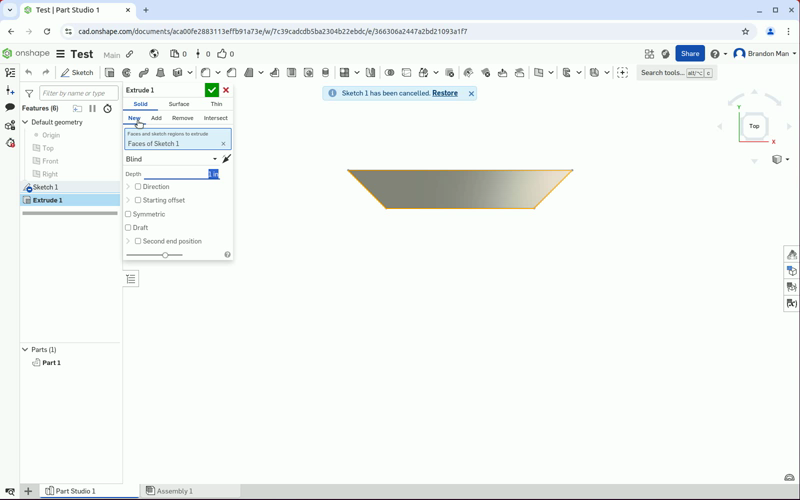
text(1.926)
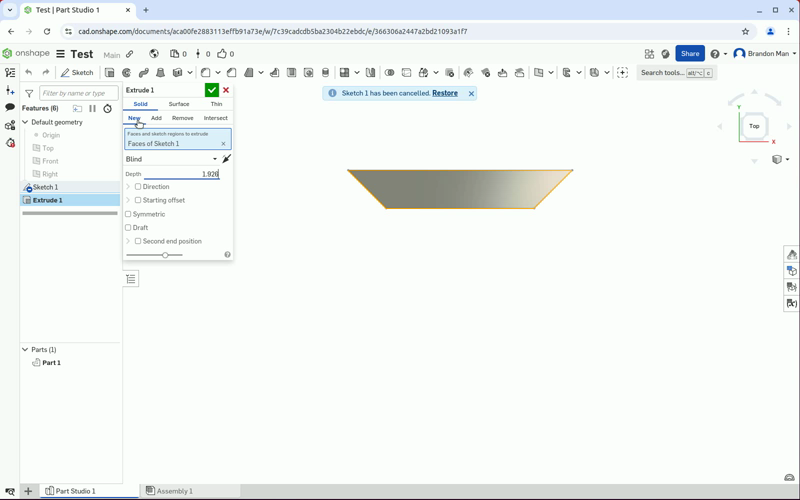
key(enter)
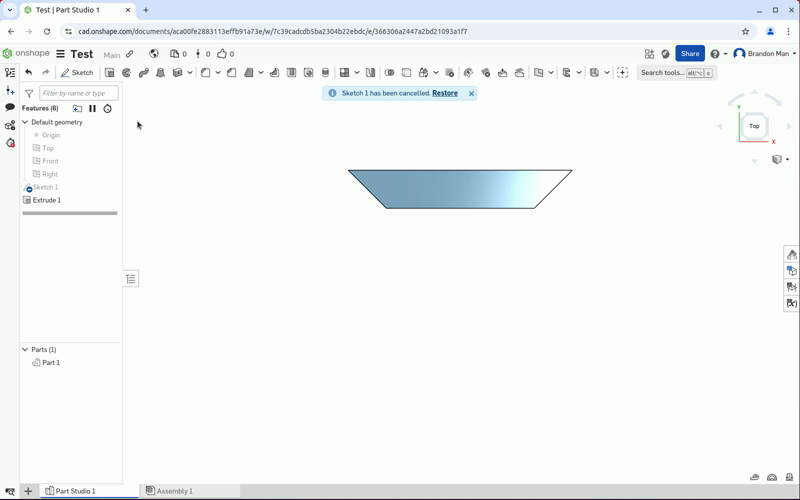
key(shift+h)
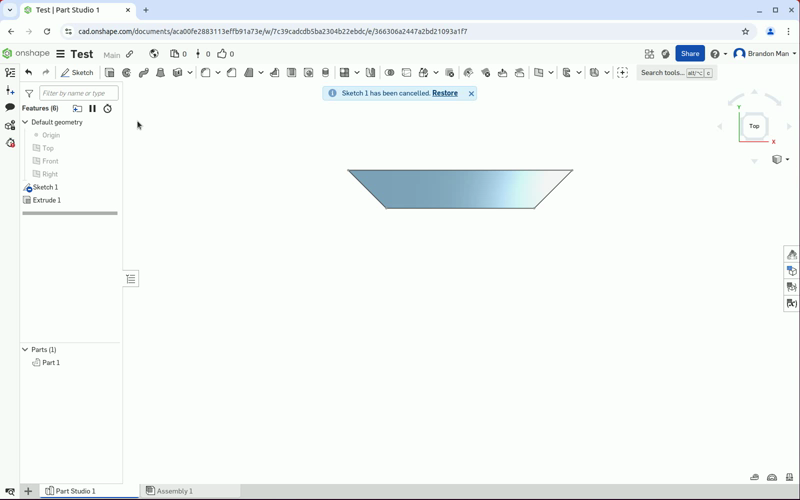
key(shift+h)
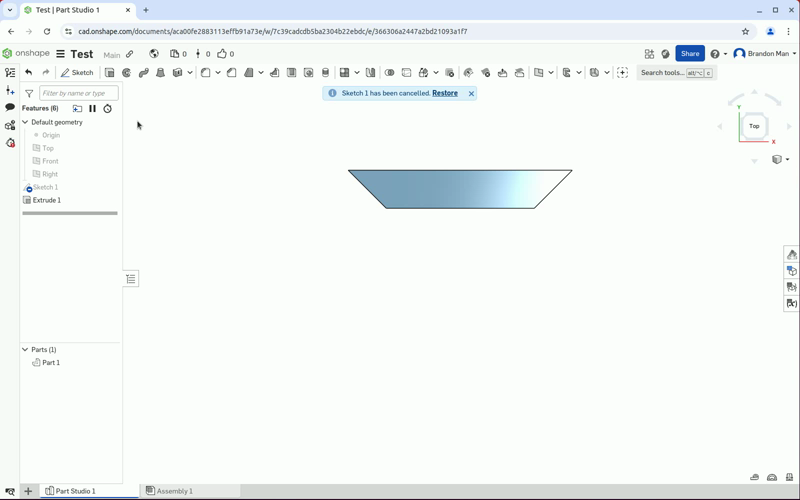
mouse_move(73, 189)
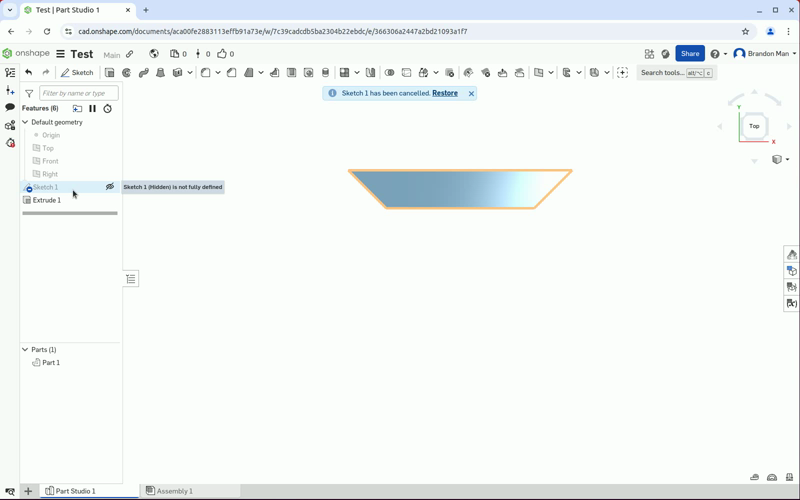
click(73, 189)
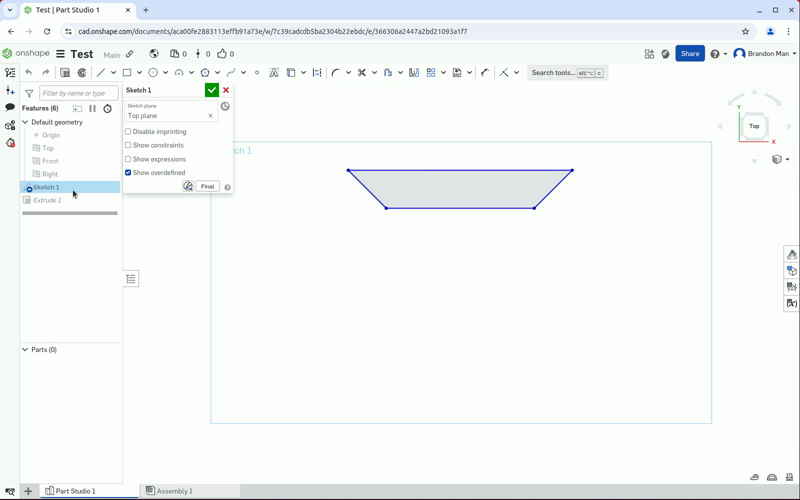
mouse_move(229, 92)
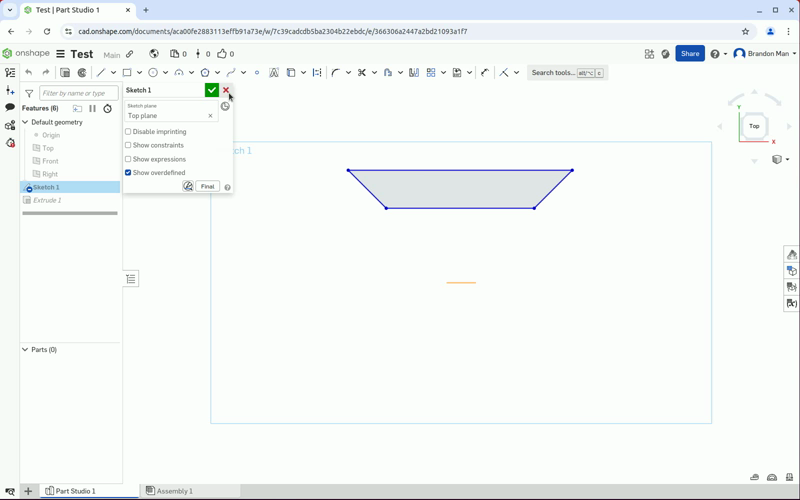
click(229, 92)
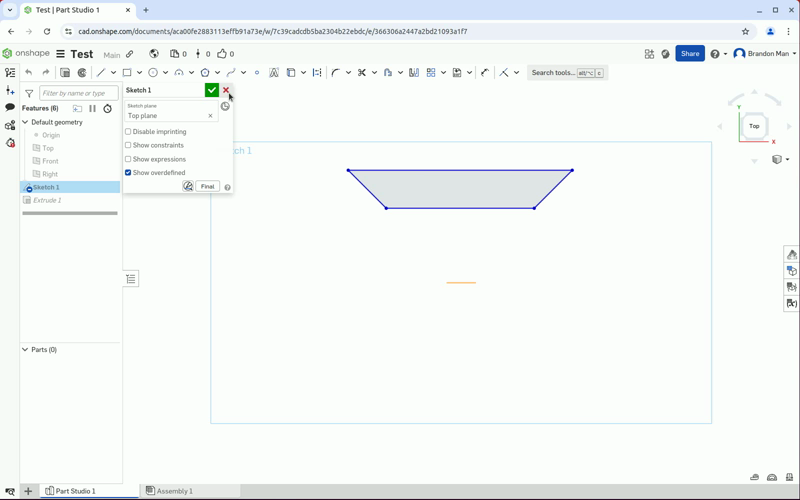
key(shift+s)
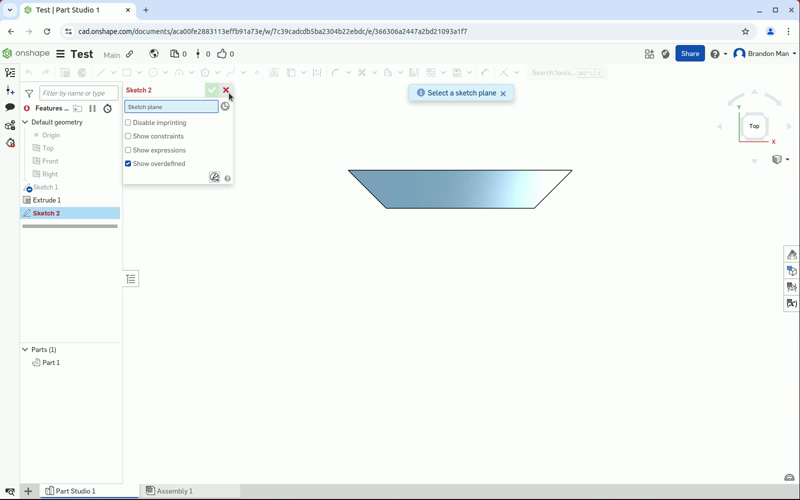
mouse_move(73, 150)
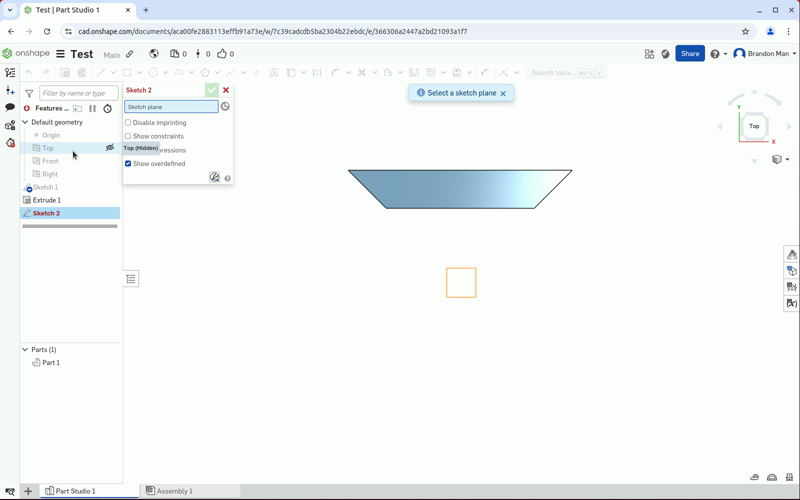
click(73, 150)
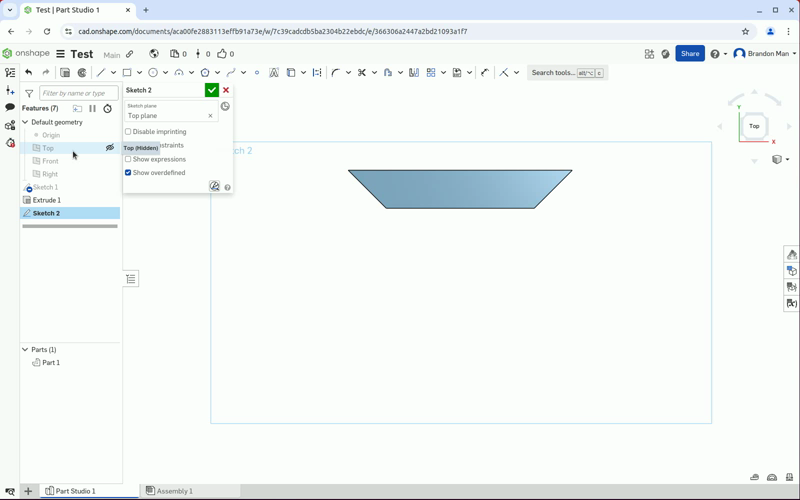
mouse_move(73, 352)
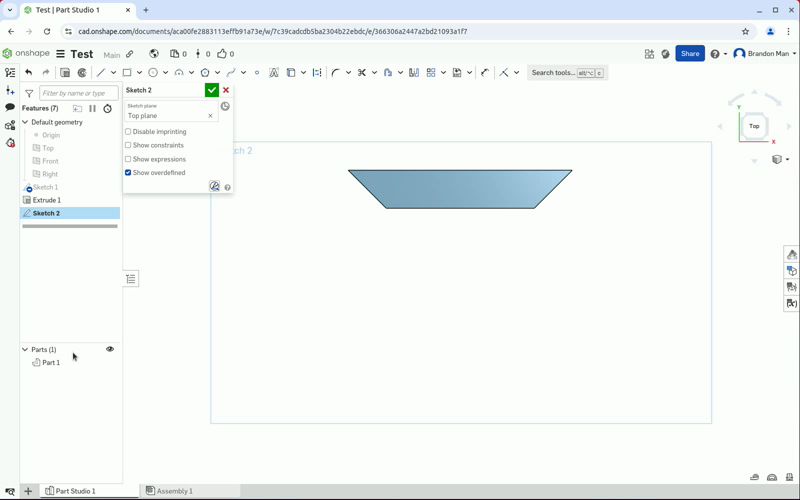
key(y)
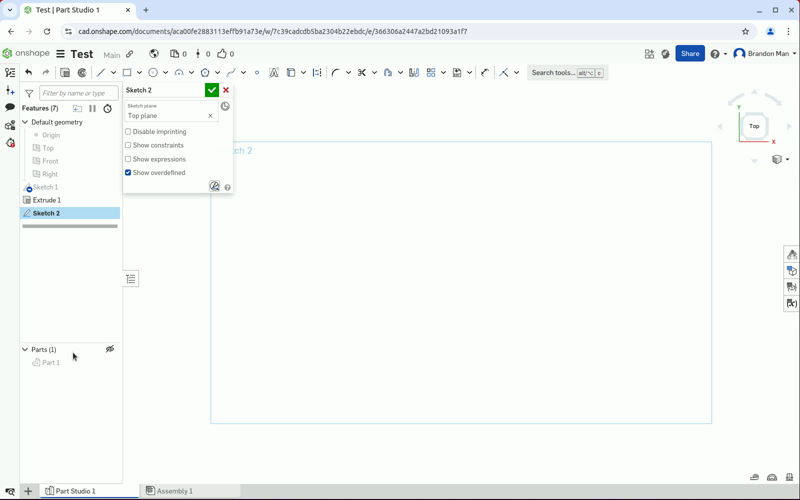
key(l)
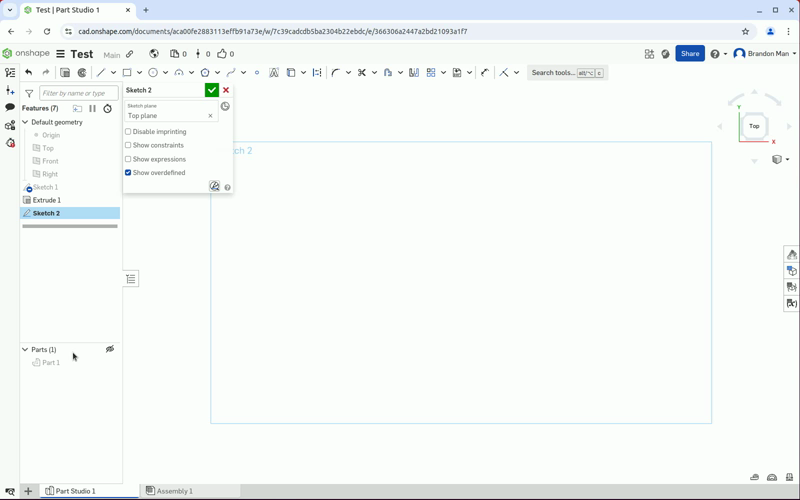
key_down(shift)
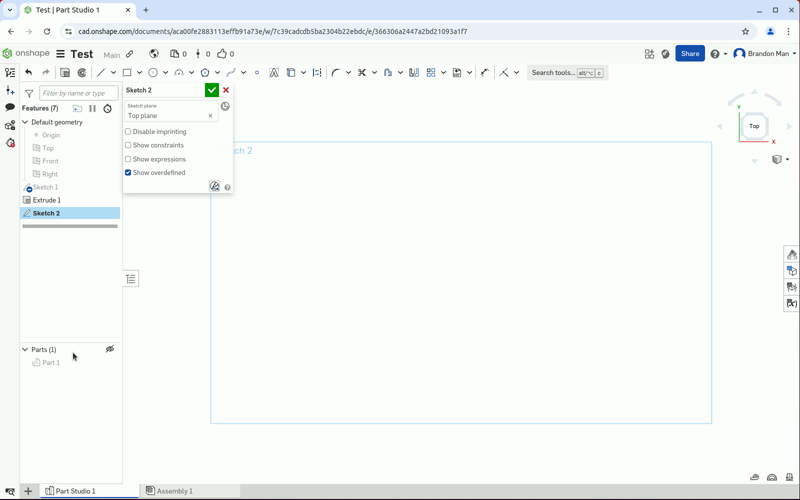
mouse_move(348, 395)
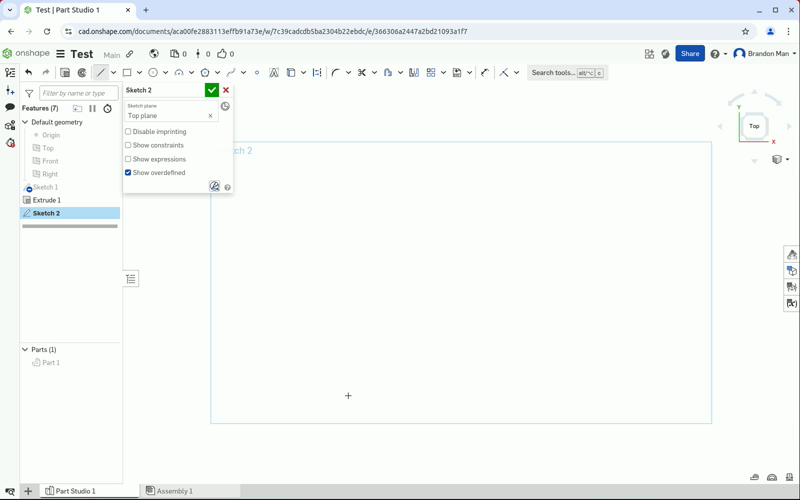
click(348, 395)
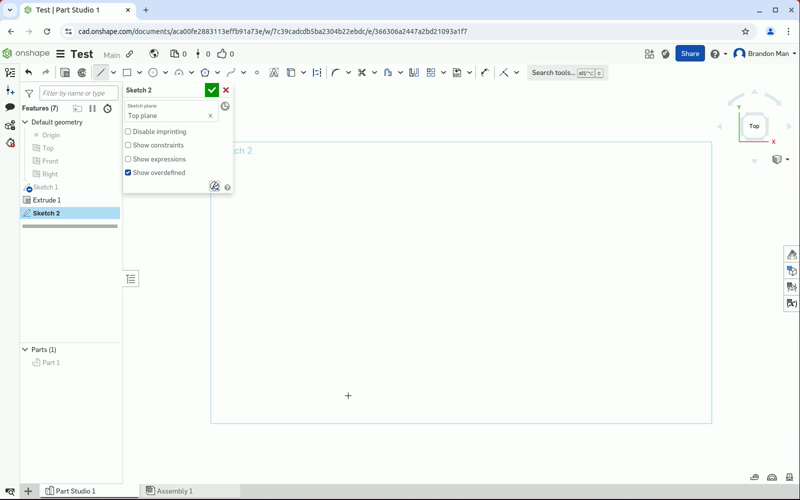
key_up(shift)
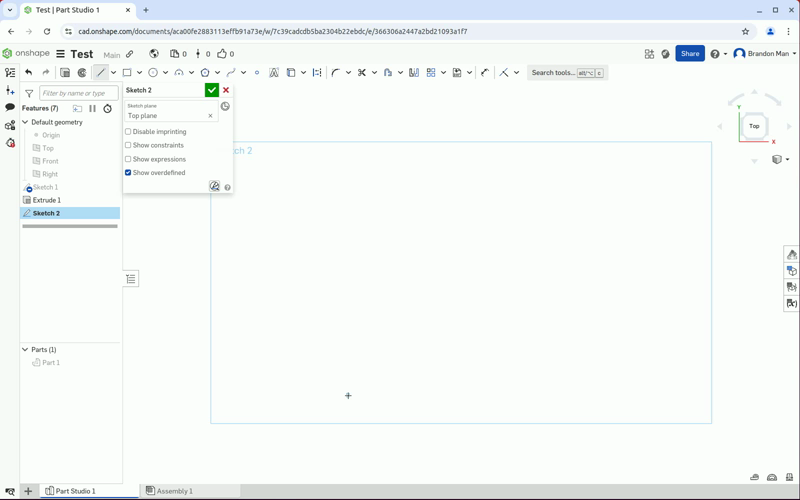
key_down(shift)
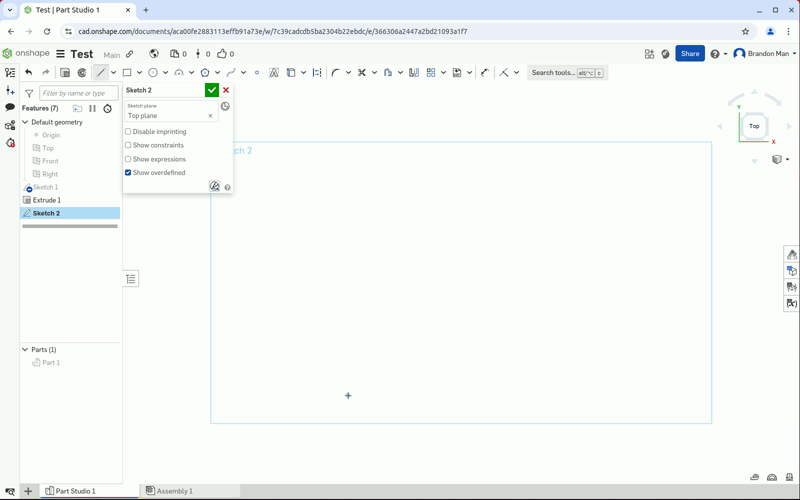
mouse_move(378, 395)
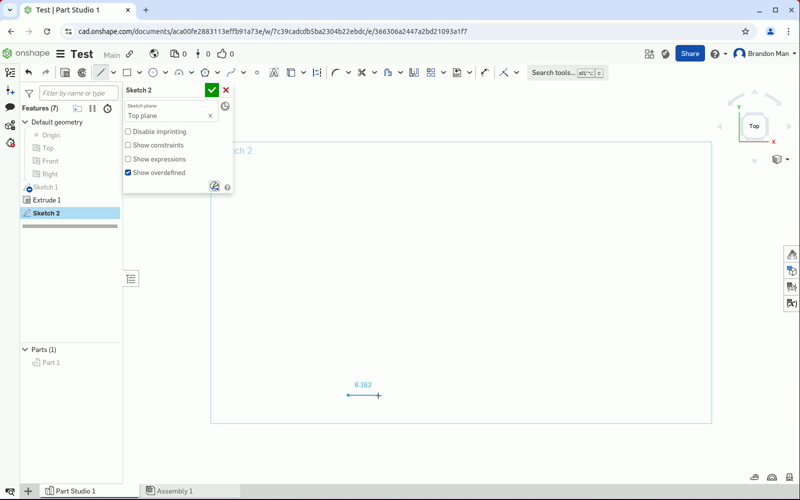
mouse_move(386, 357)
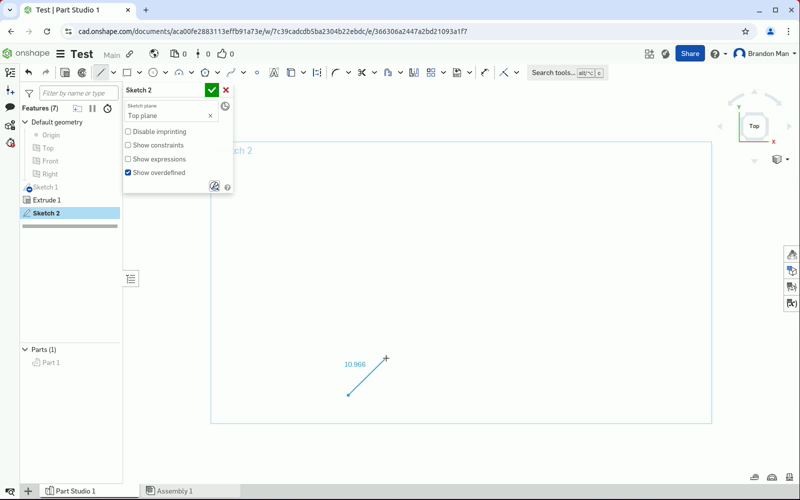
click(386, 357)
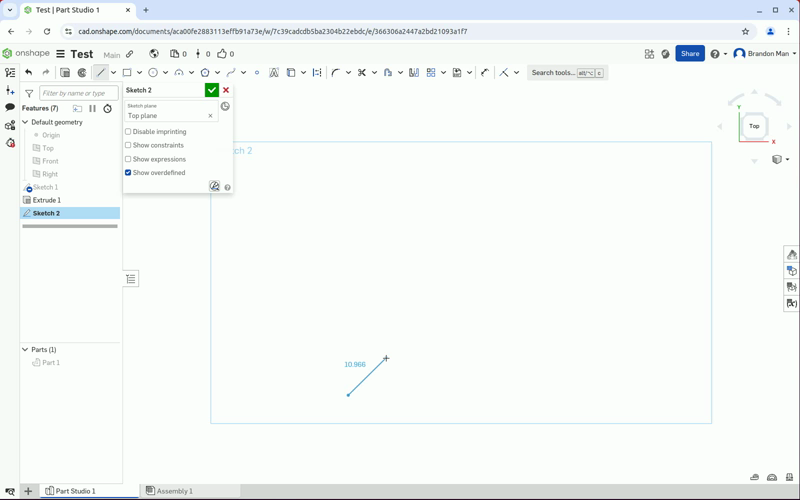
key_up(shift)
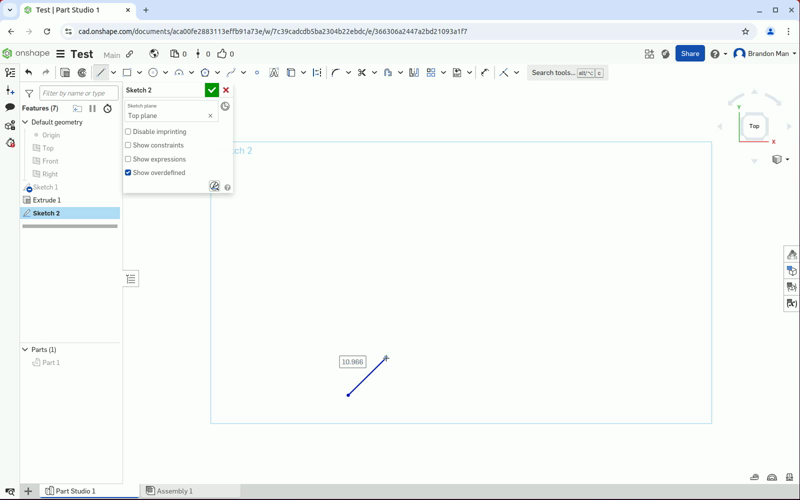
key_down(shift)
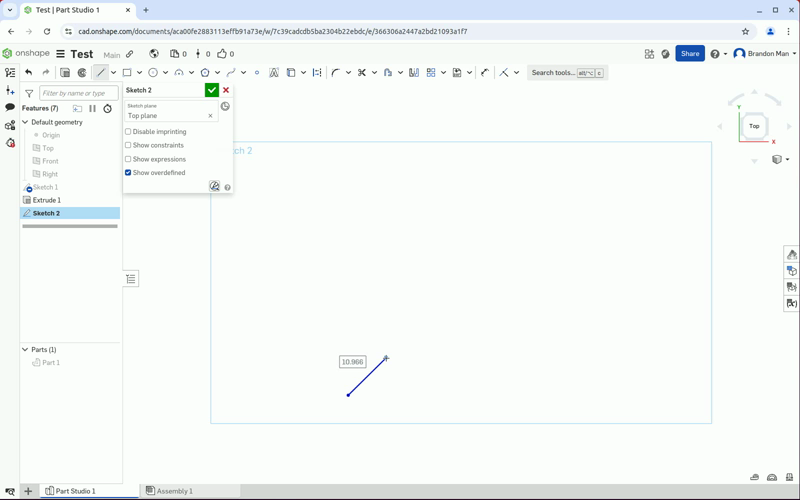
mouse_move(386, 209)
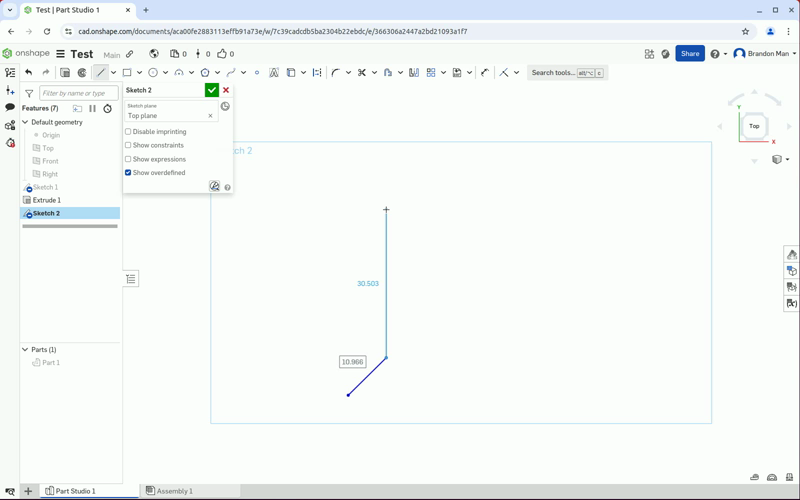
click(386, 209)
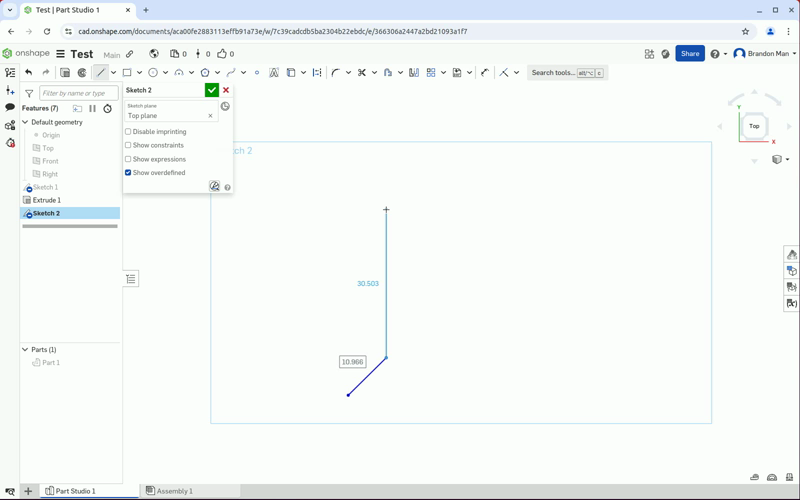
key_up(shift)
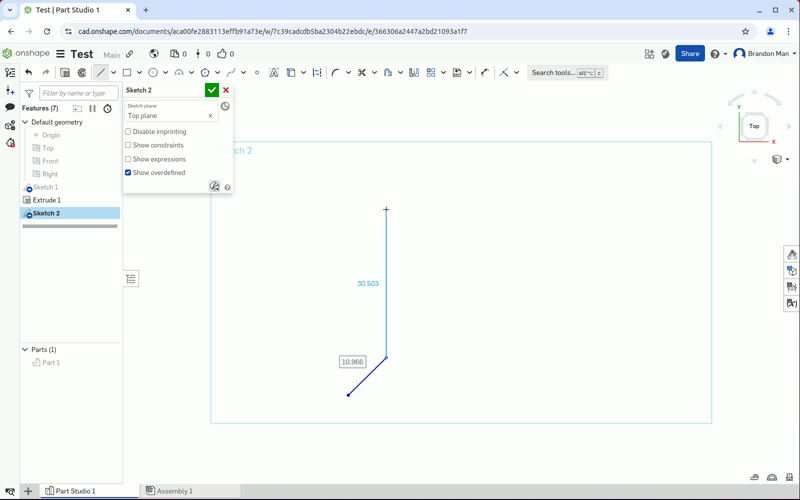
key_down(shift)
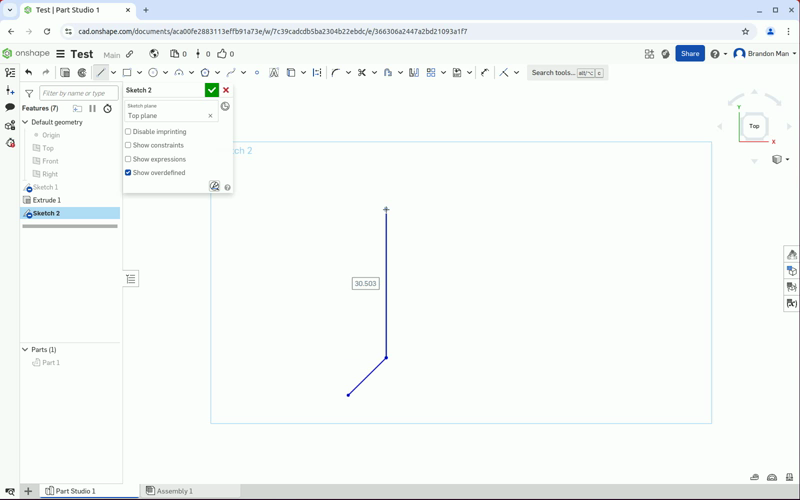
mouse_move(416, 209)
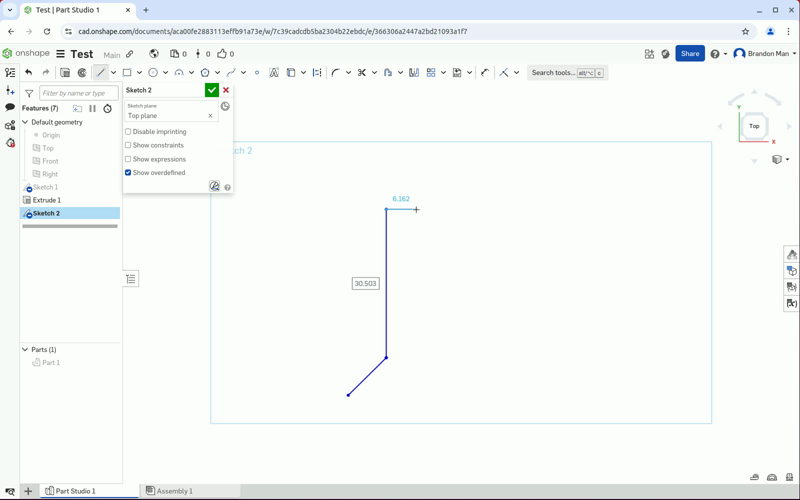
mouse_move(348, 171)
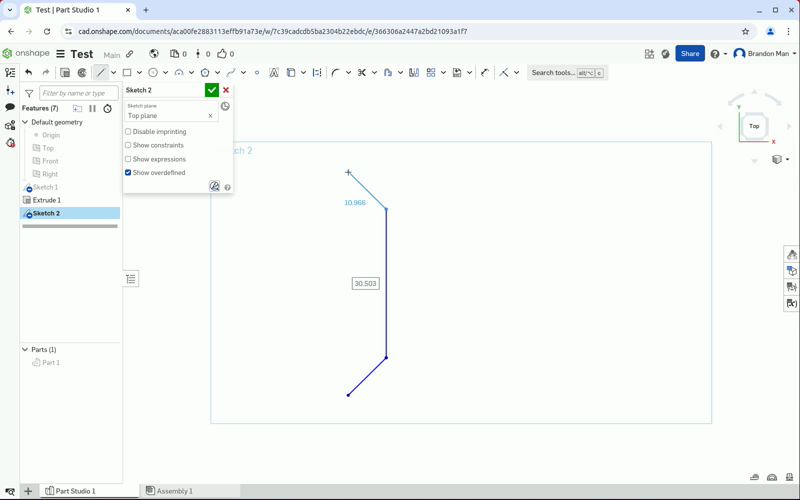
click(348, 171)
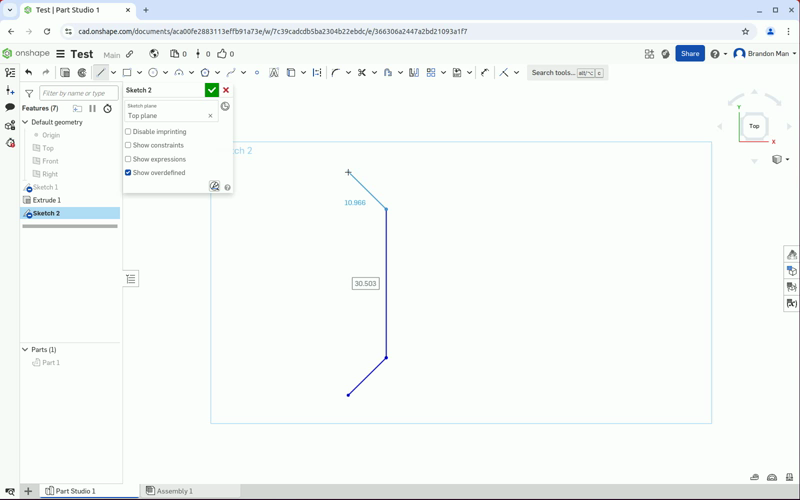
key_up(shift)
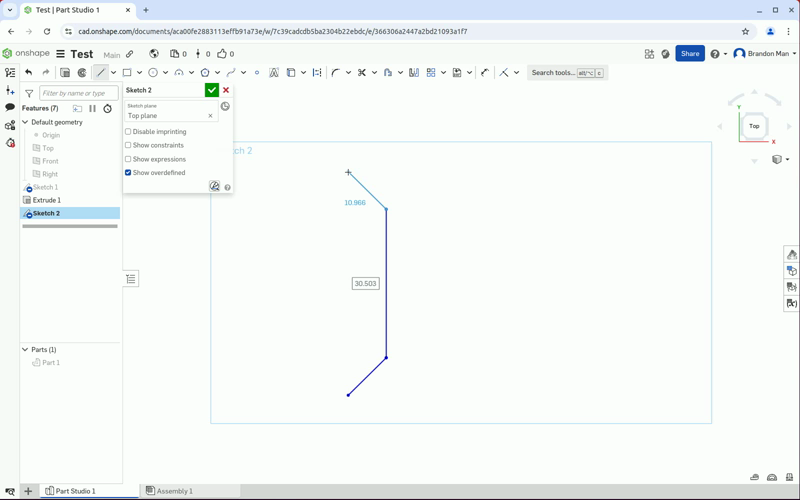
key_down(shift)
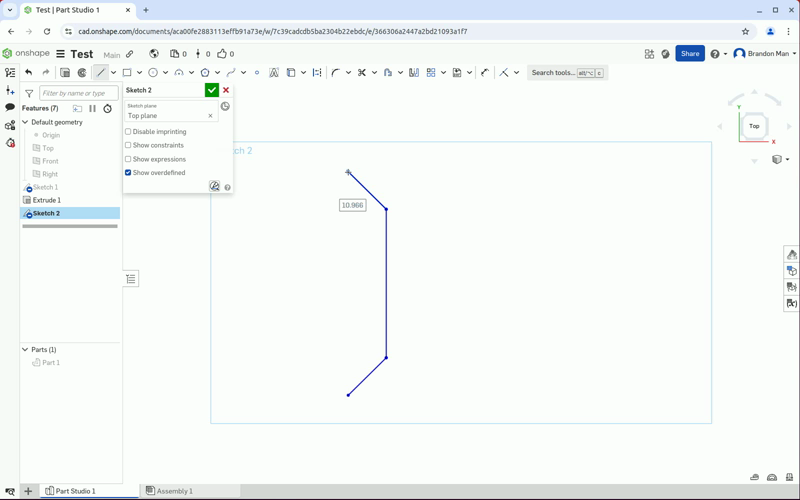
mouse_move(348, 395)
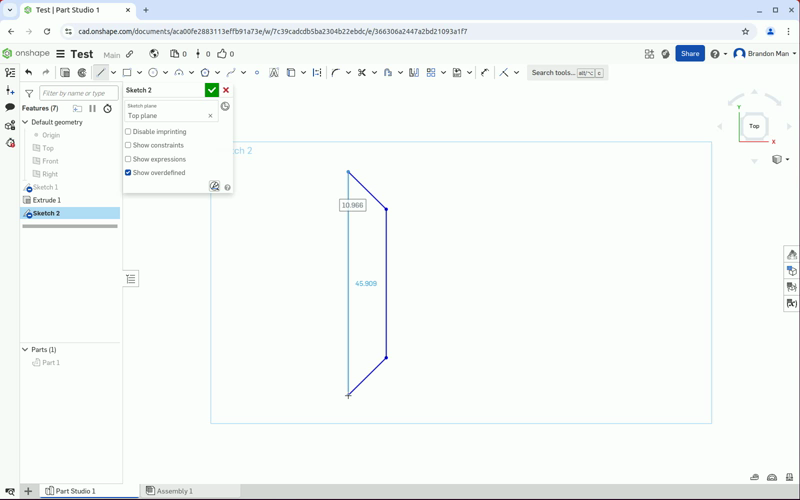
key_up(shift)
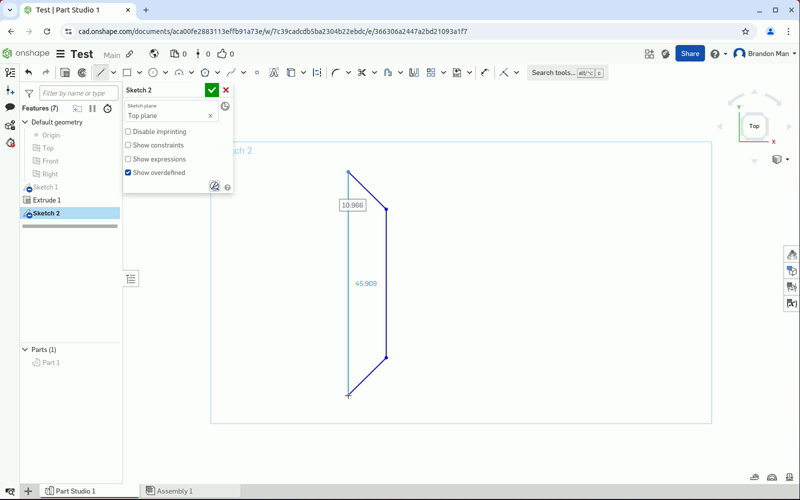
click(348, 395)
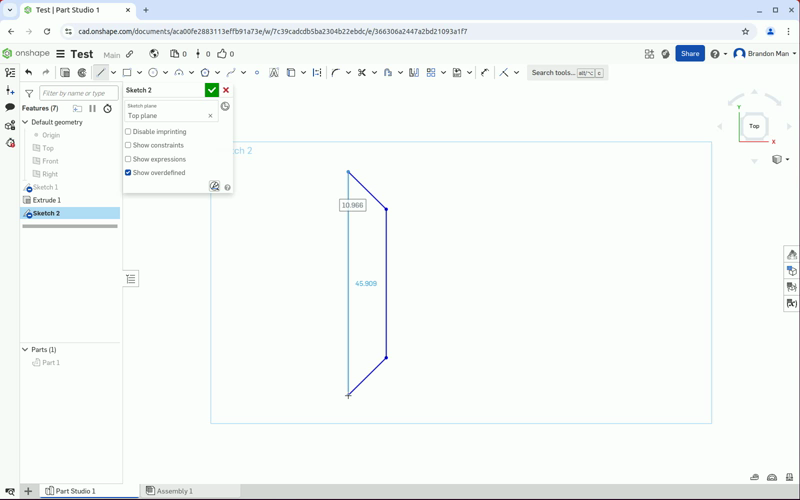
key(esc)
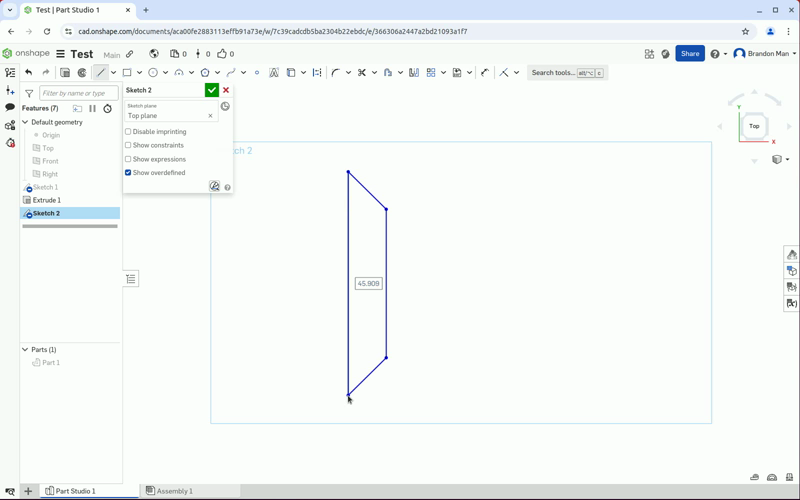
mouse_move(380, 304)
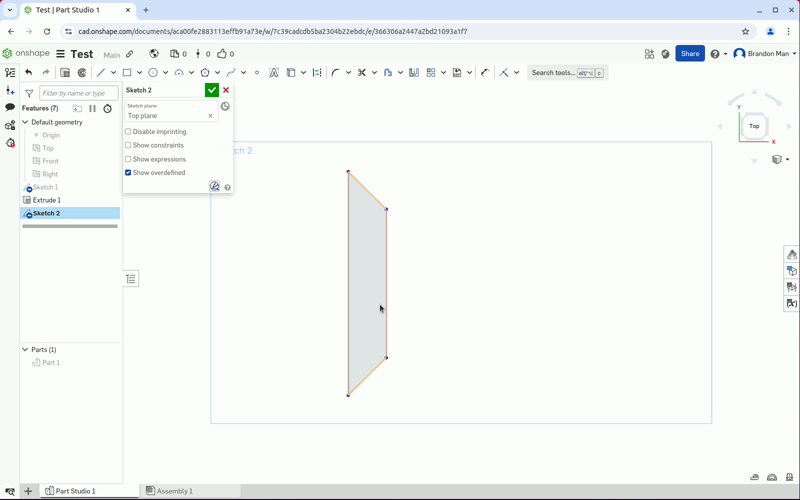
click(380, 304)
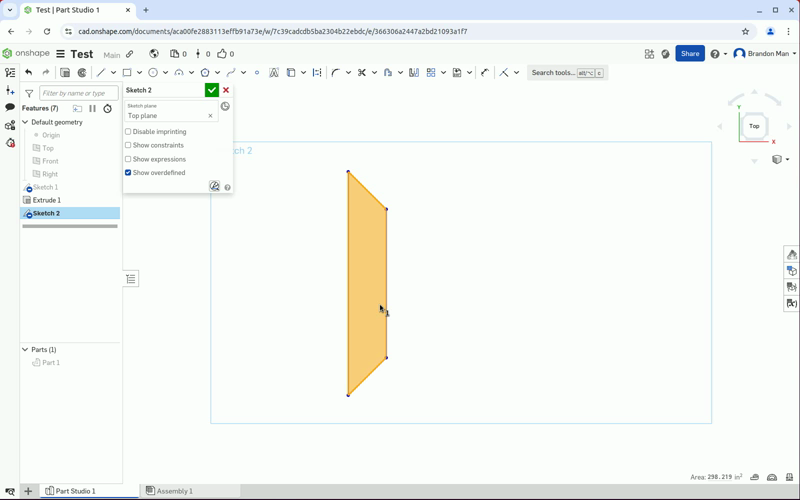
mouse_move(73, 352)
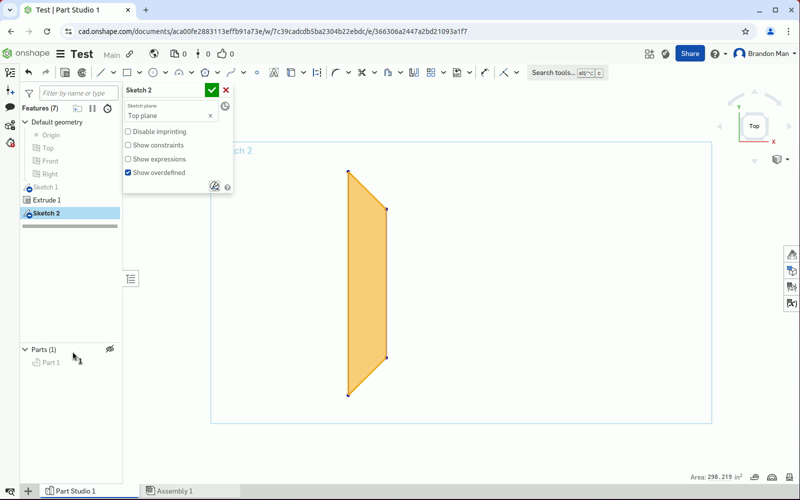
key(shift+y)
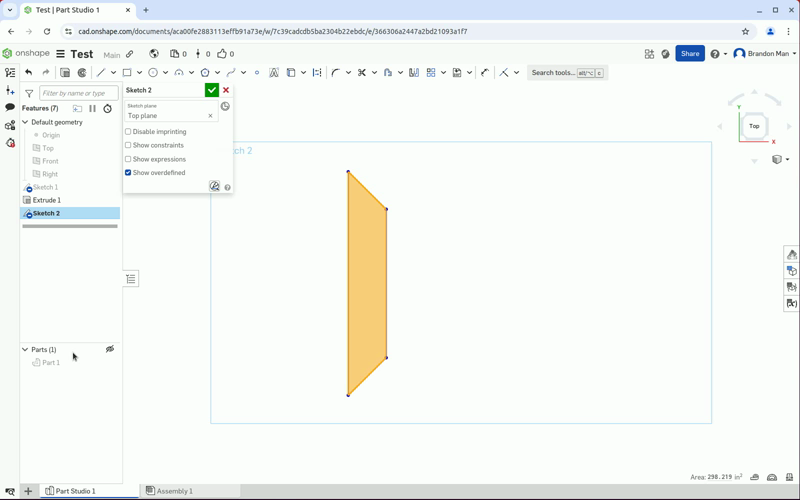
key(shift+e)
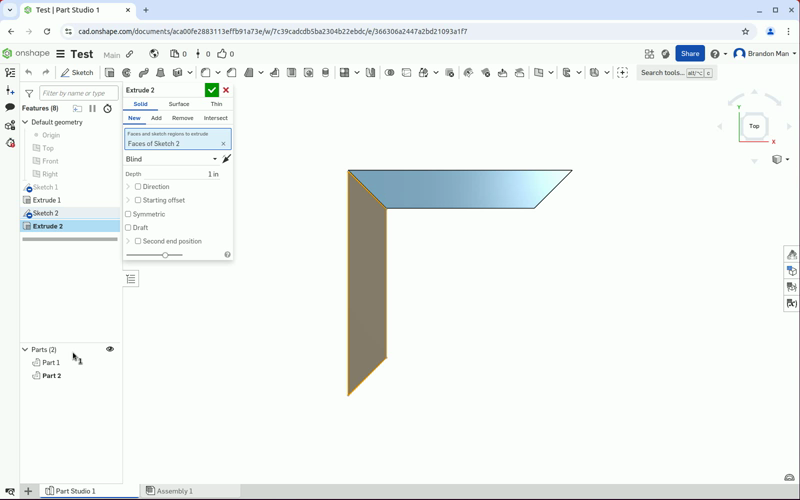
mouse_move(143, 106)
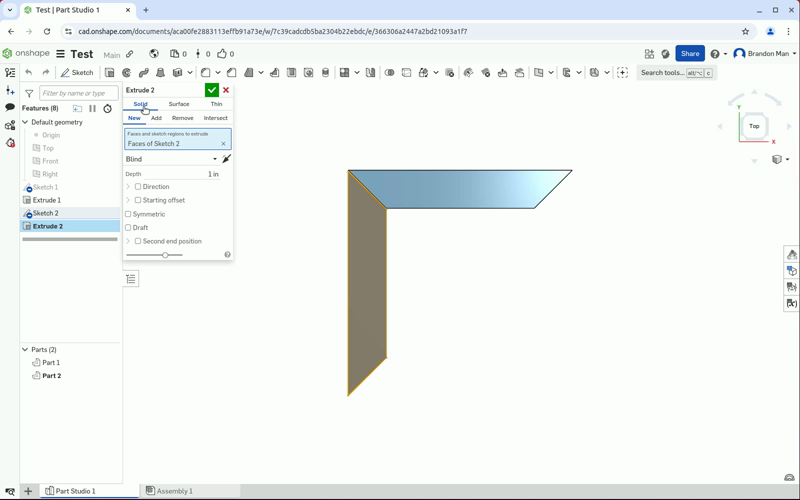
click(143, 106)
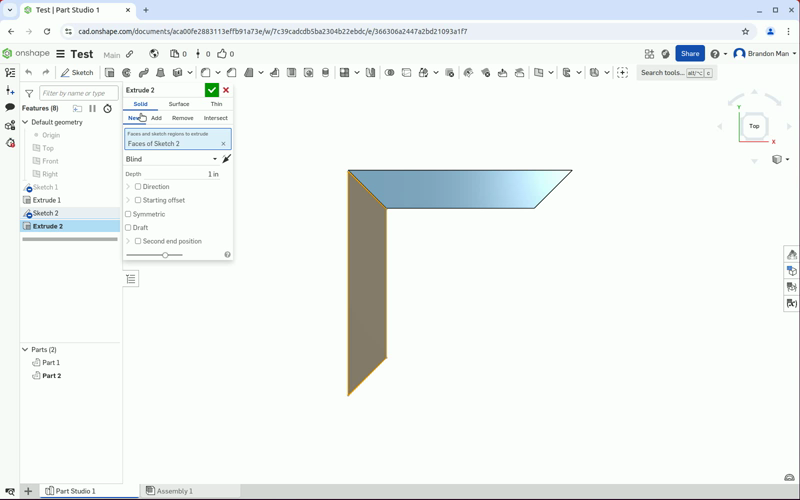
mouse_move(137, 120)
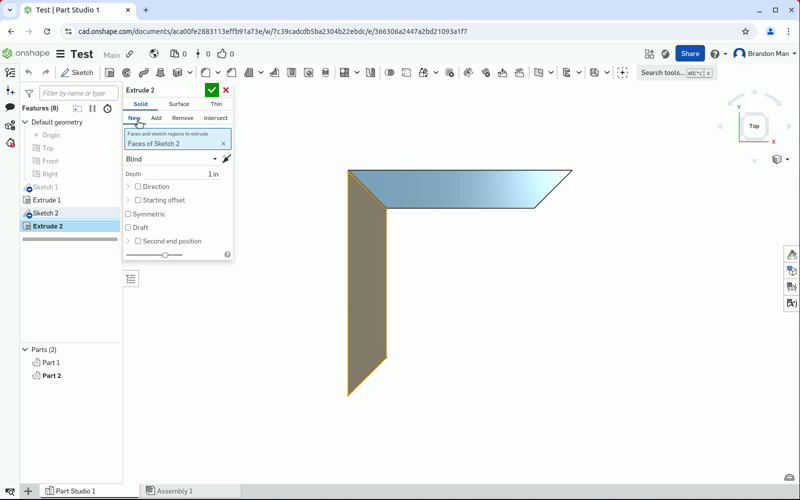
click(137, 120)
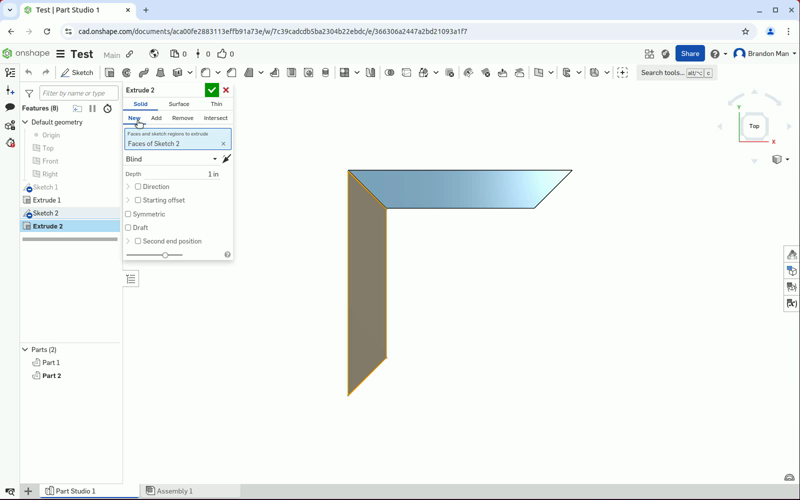
key(tab, 4)
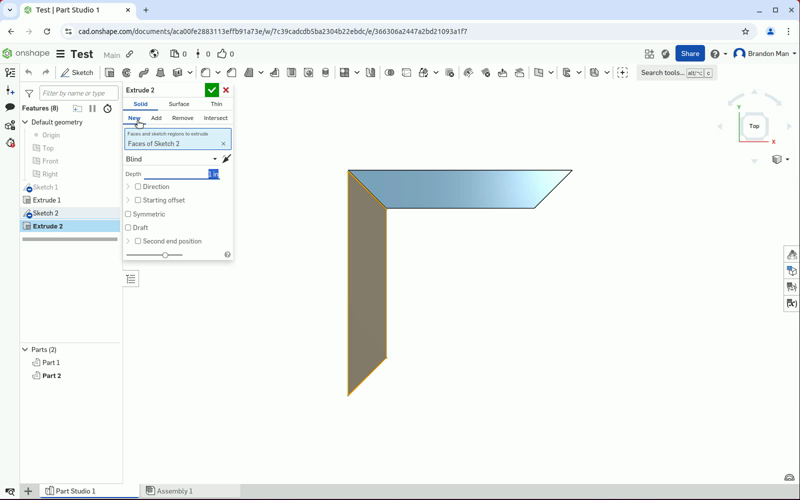
text(1.926)
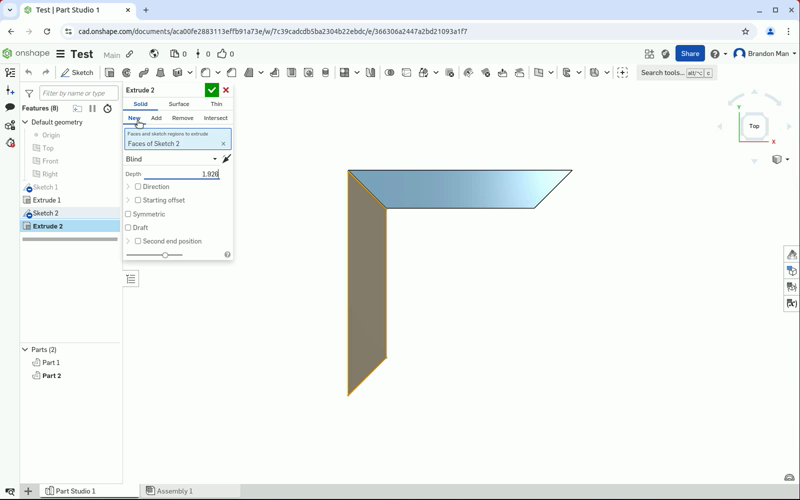
key(enter)
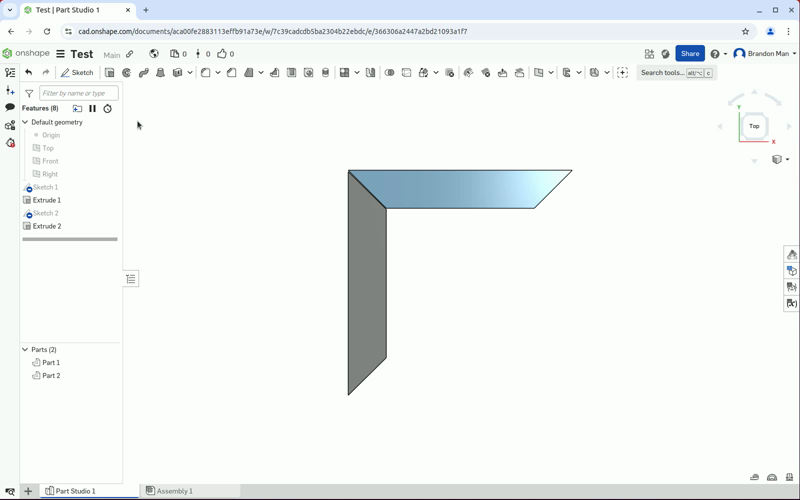
key(shift+h)
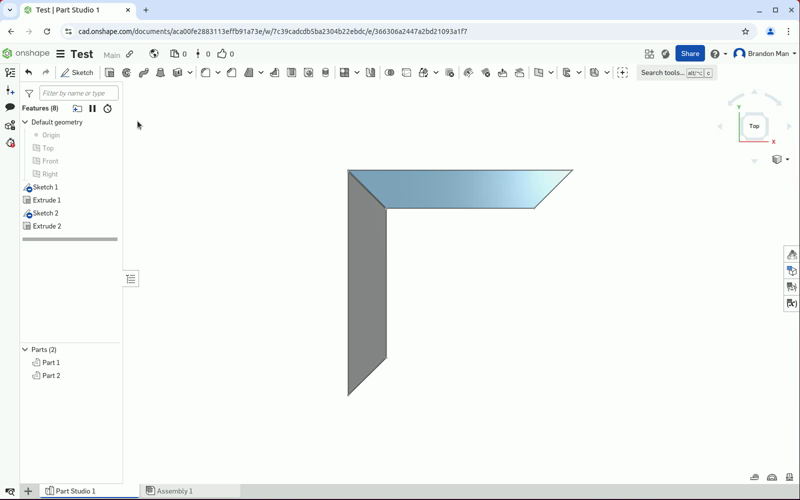
key(shift+h)
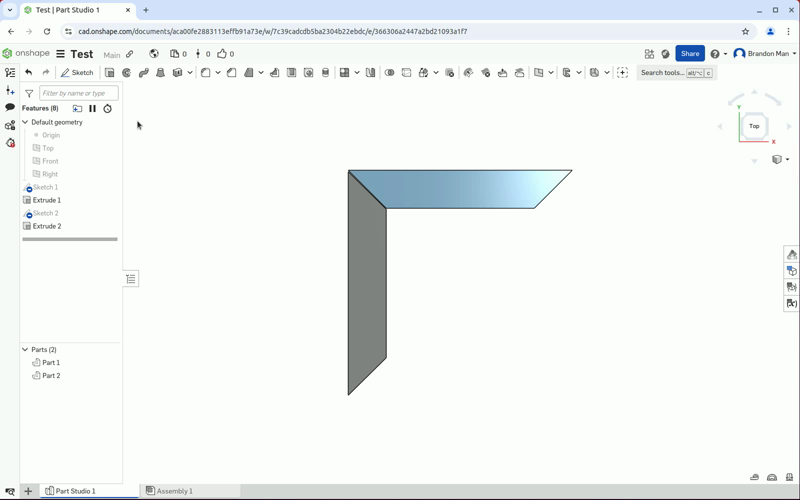
mouse_move(73, 189)
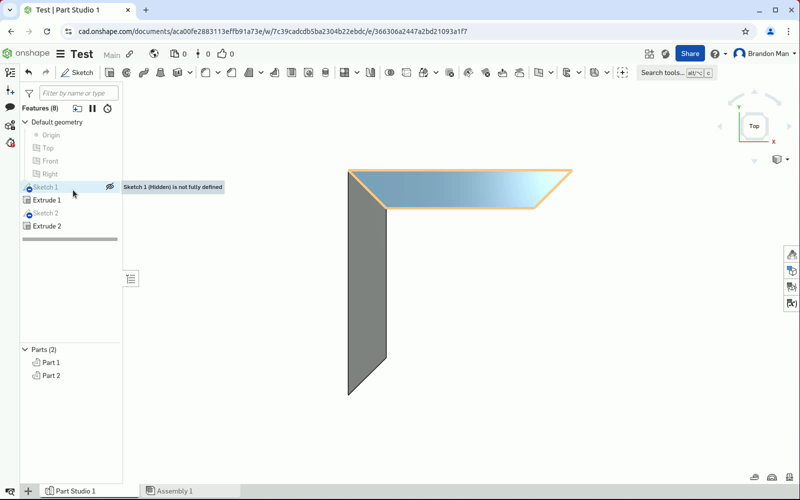
click(73, 189)
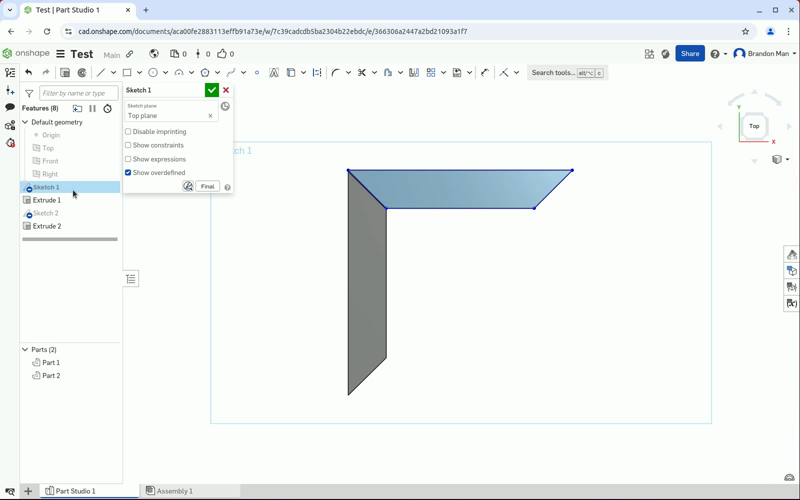
mouse_move(229, 92)
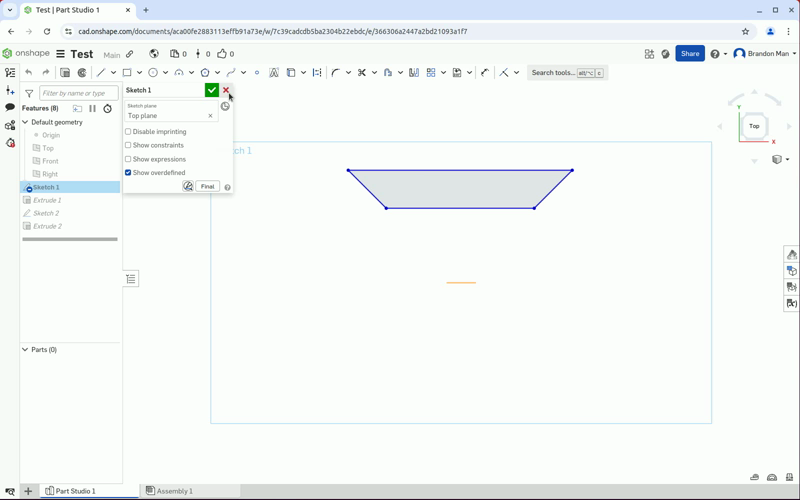
click(229, 92)
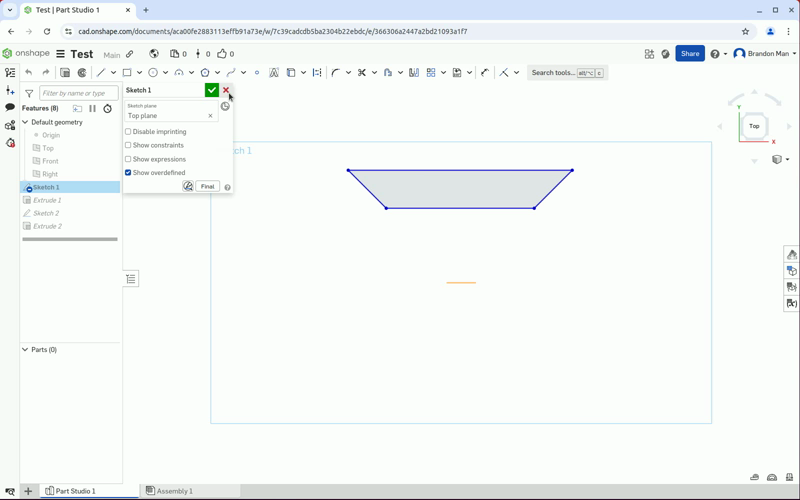
key(shift+s)
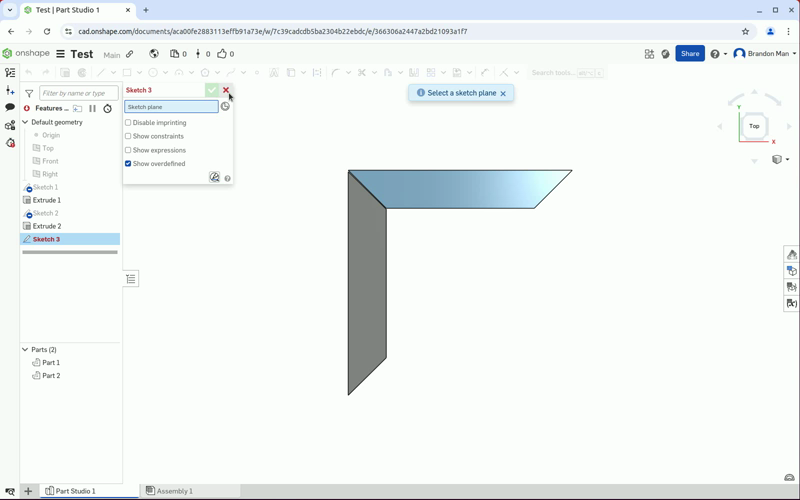
mouse_move(73, 150)
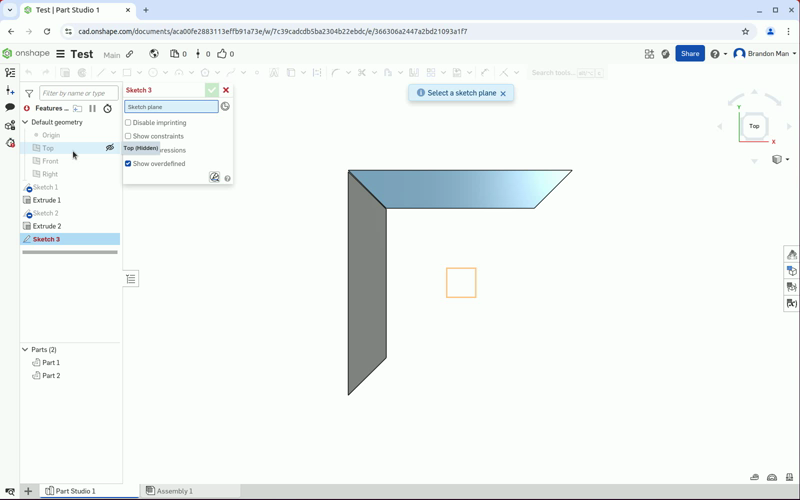
click(73, 150)
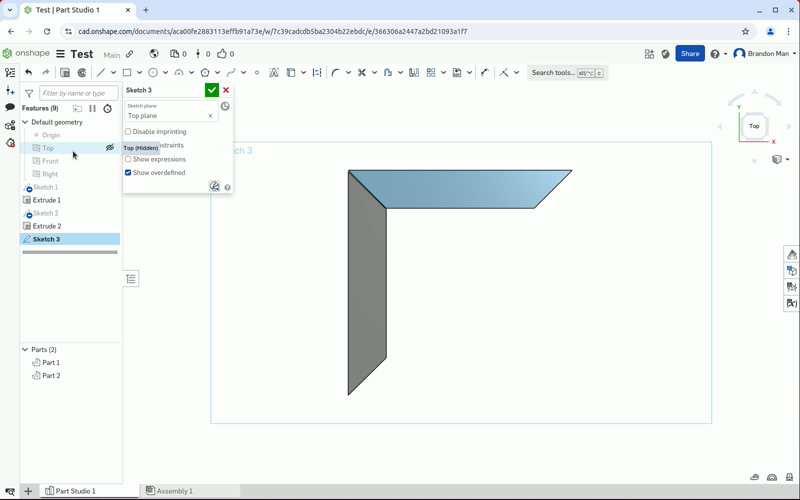
mouse_move(73, 352)
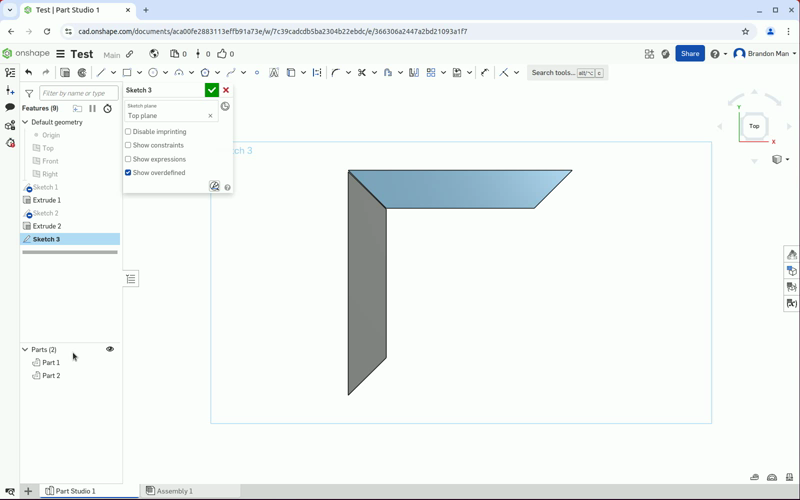
key(y)
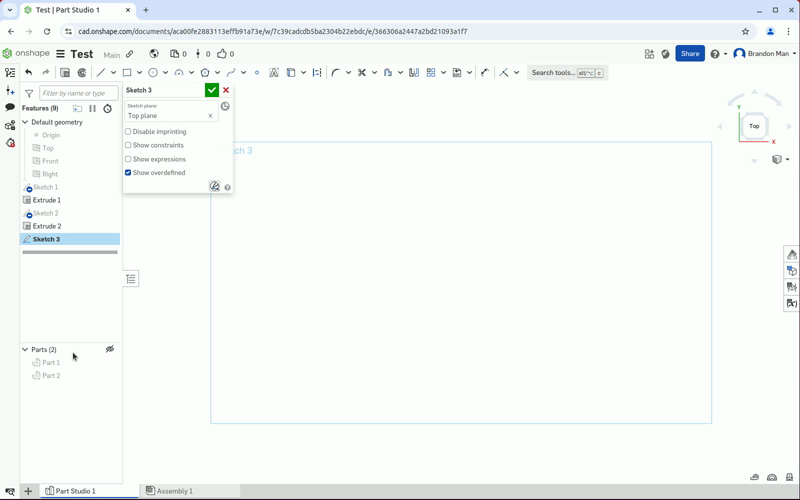
key(l)
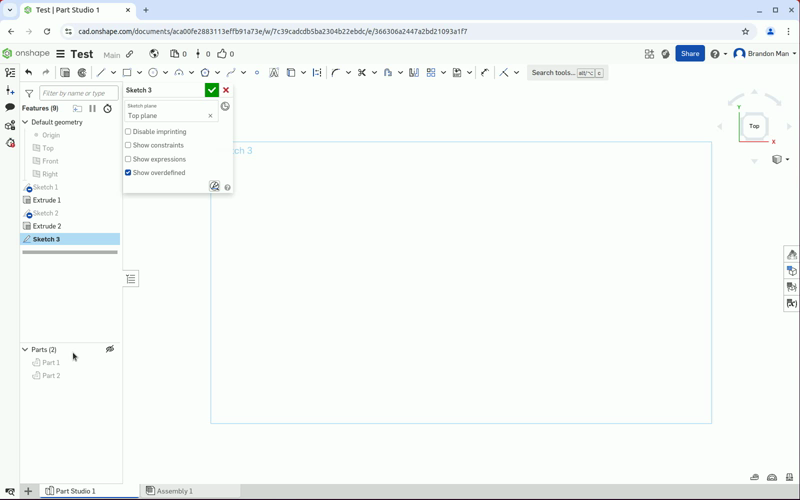
key_down(shift)
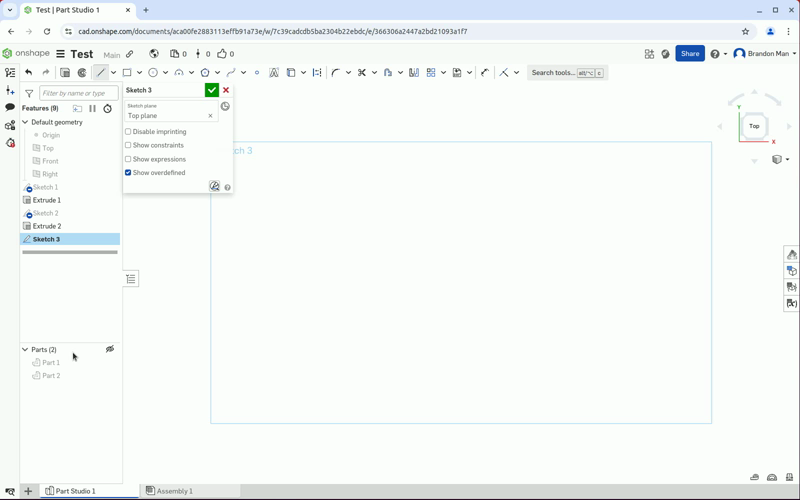
mouse_move(348, 395)
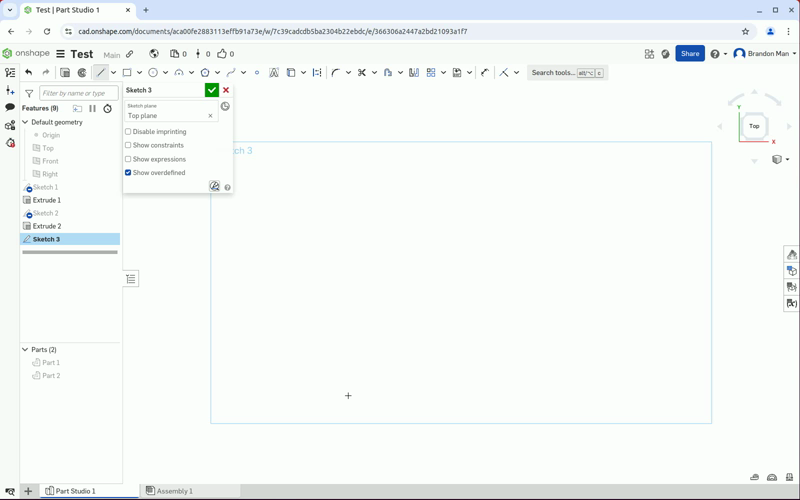
click(348, 395)
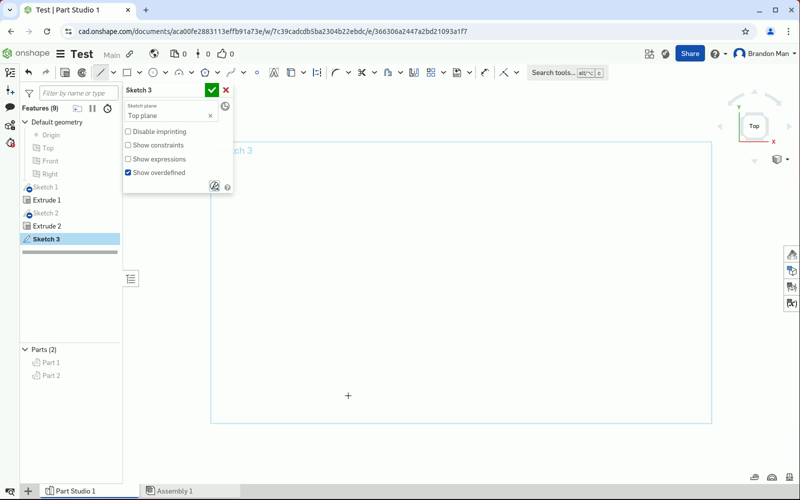
key_up(shift)
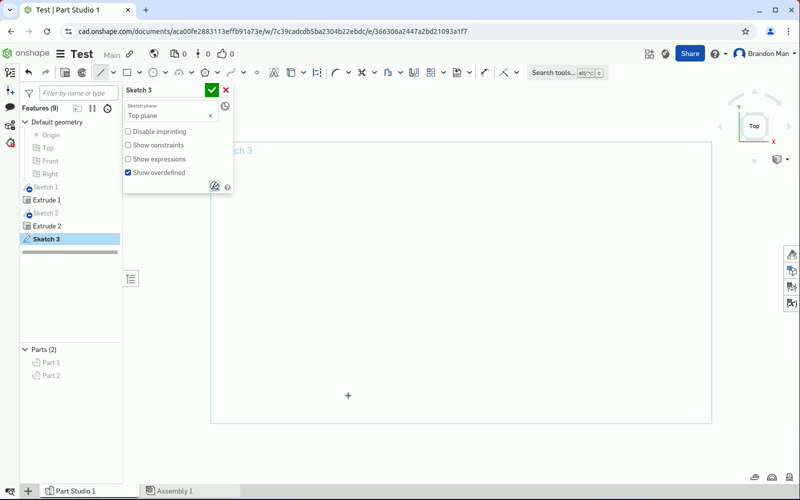
key_down(shift)
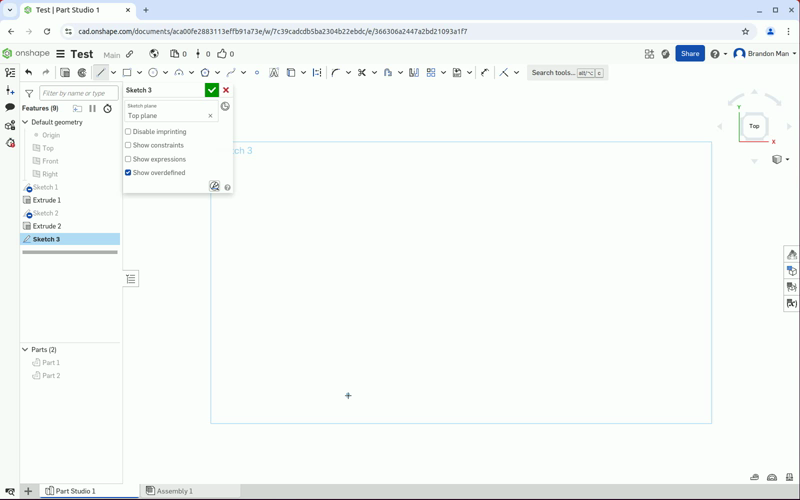
mouse_move(572, 395)
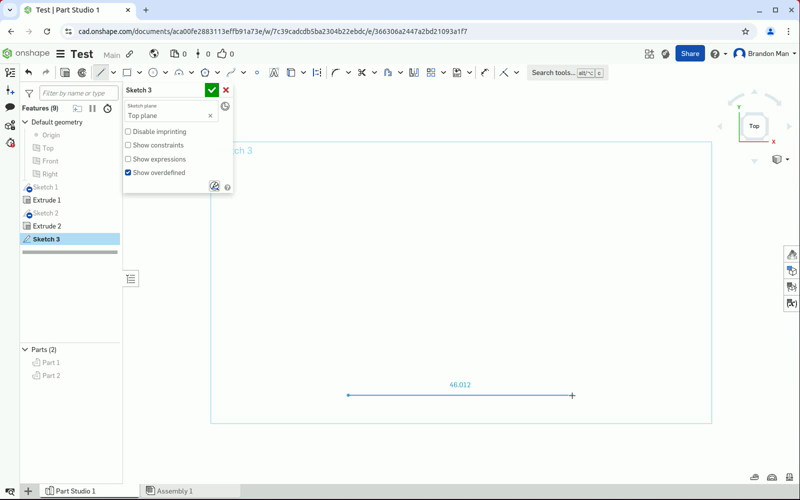
click(572, 395)
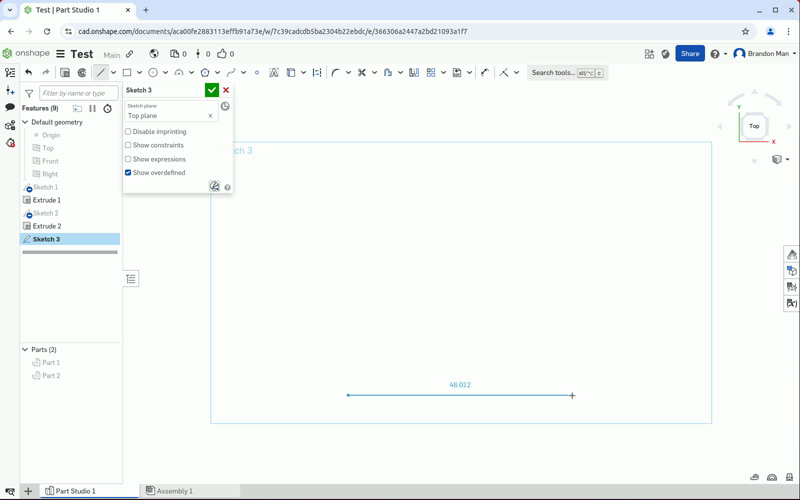
key_up(shift)
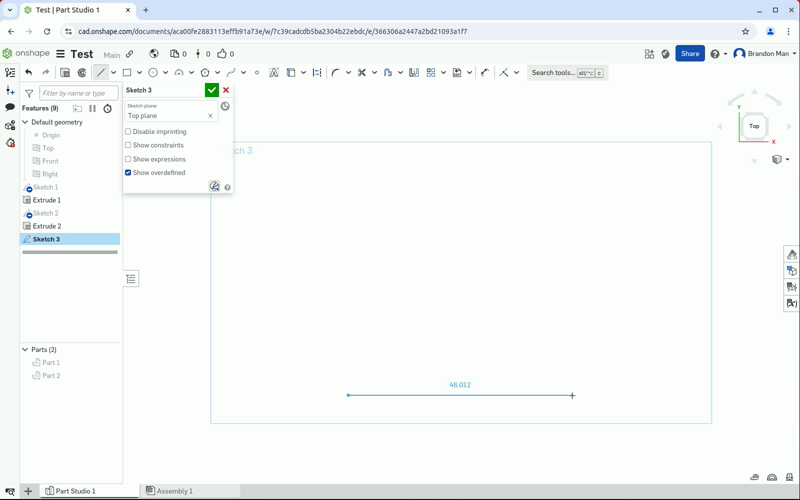
key_down(shift)
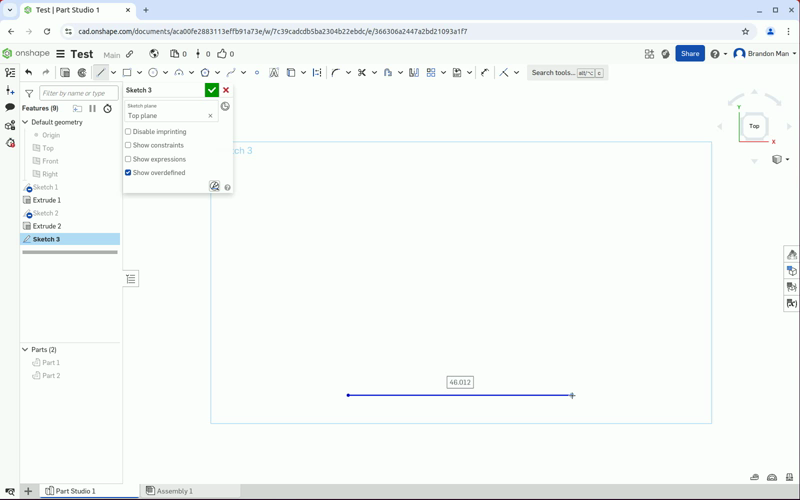
mouse_move(589, 395)
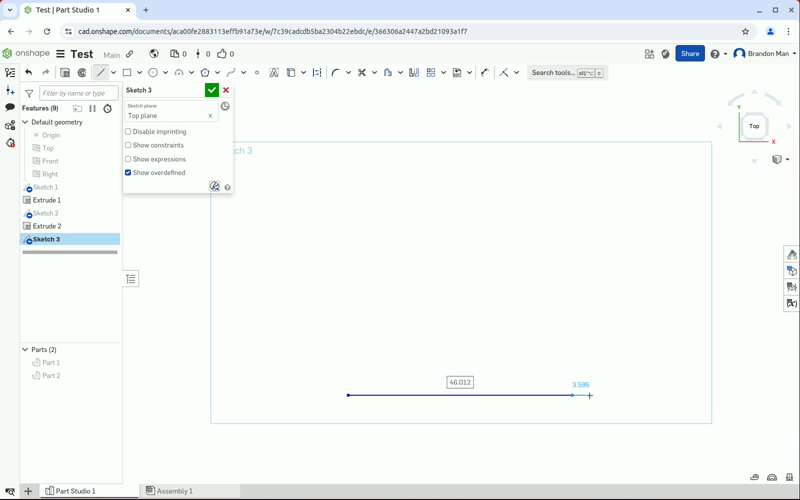
mouse_move(534, 357)
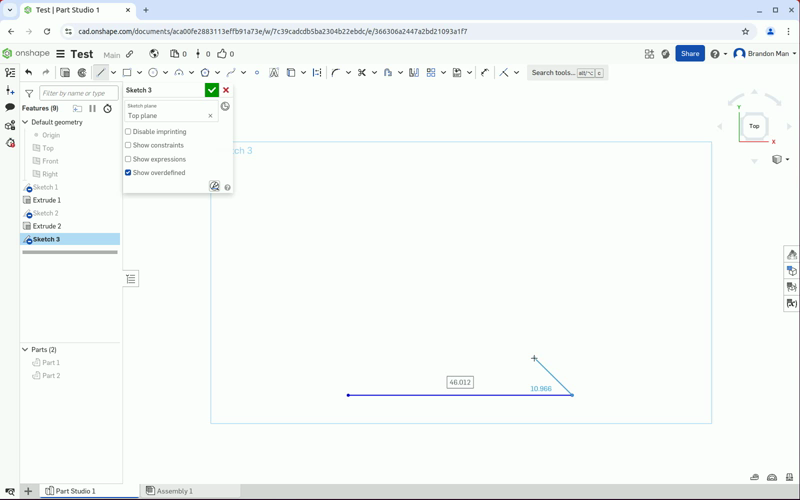
click(534, 357)
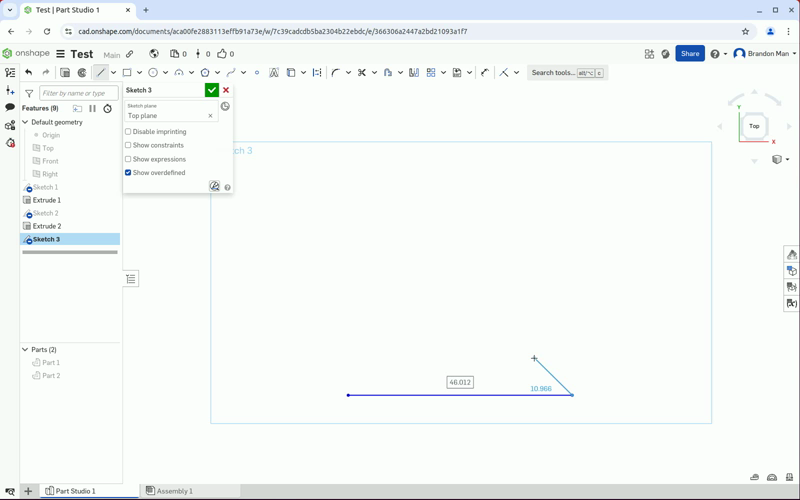
key_up(shift)
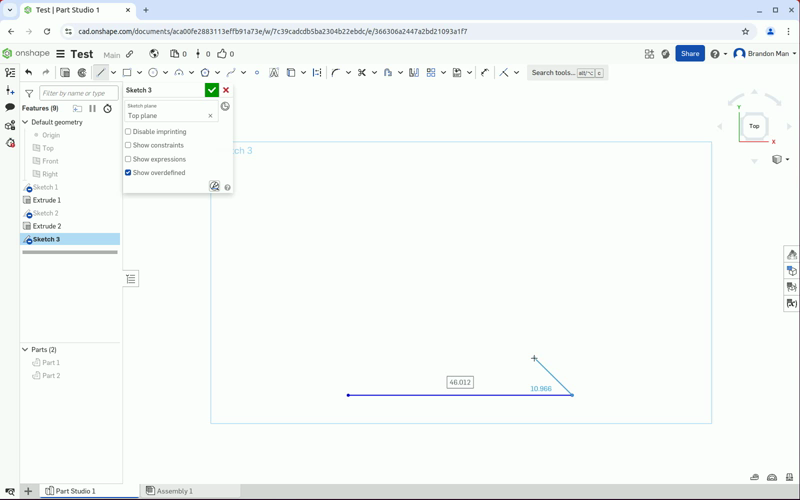
key_down(shift)
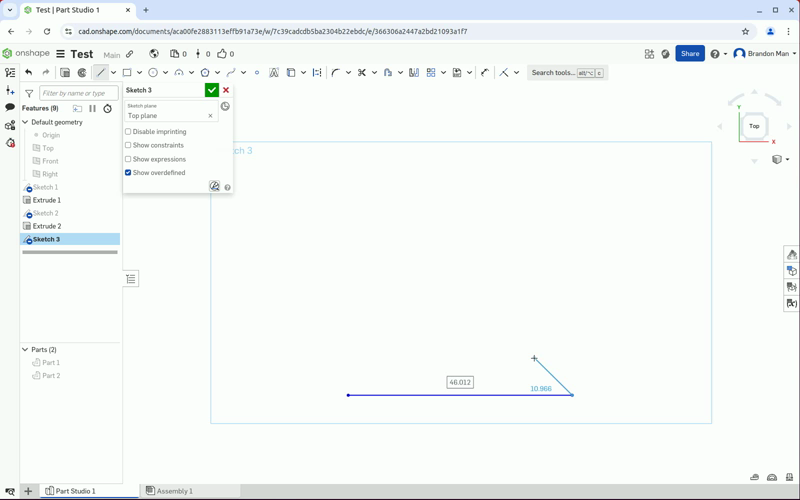
mouse_move(386, 357)
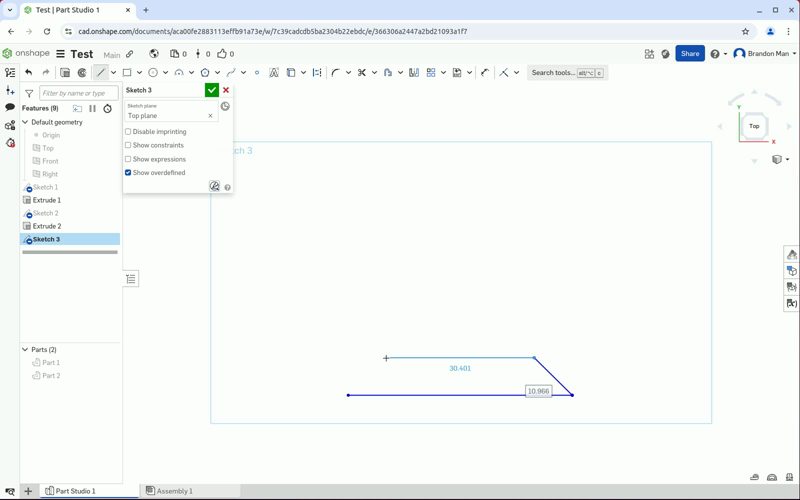
click(386, 357)
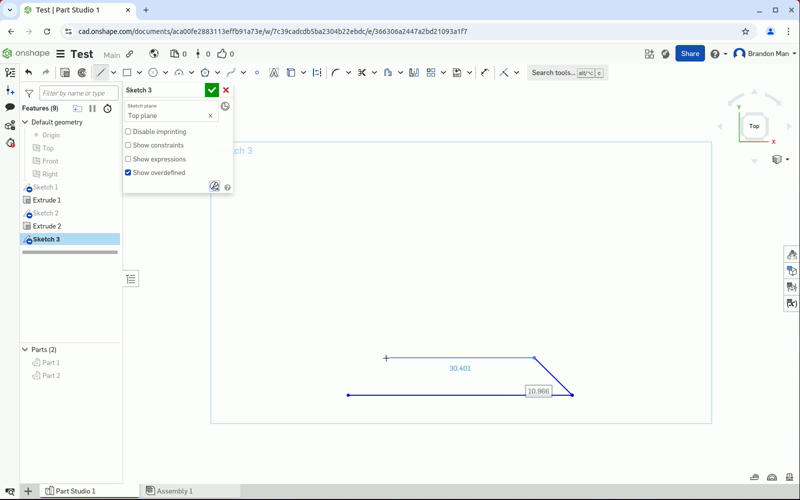
key_up(shift)
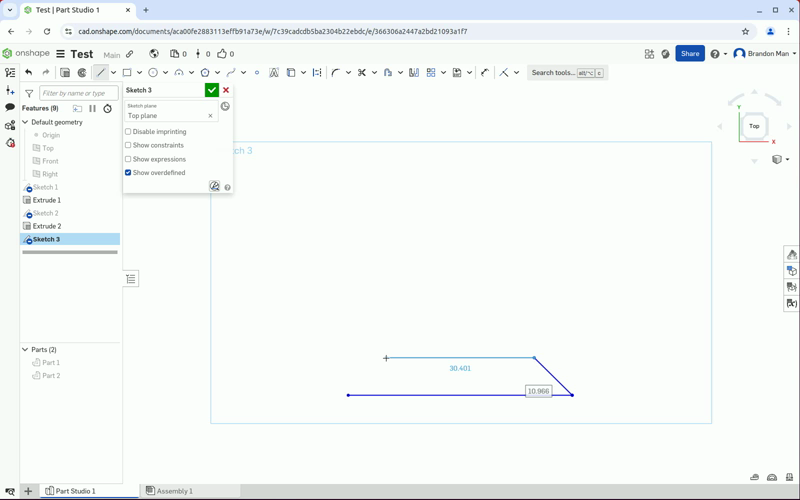
mouse_move(416, 357)
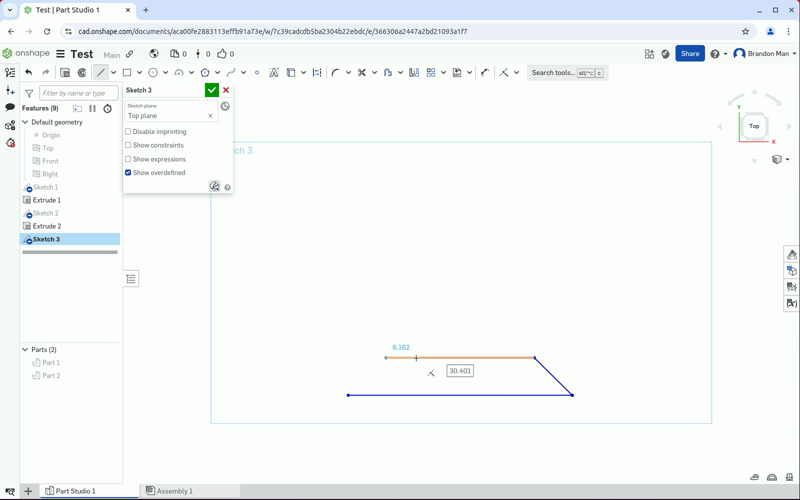
key_down(shift)
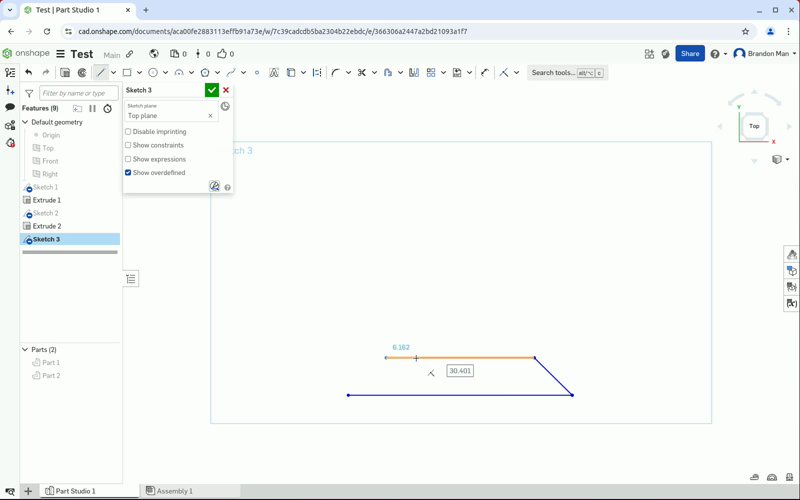
mouse_move(348, 395)
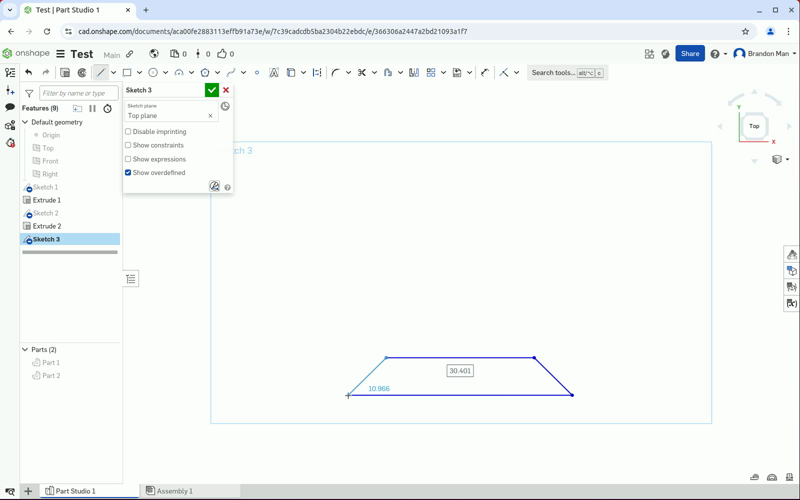
key_up(shift)
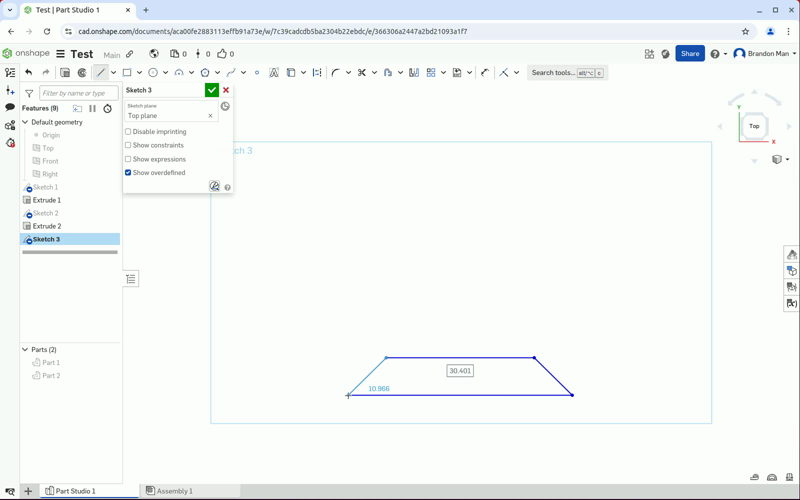
click(348, 395)
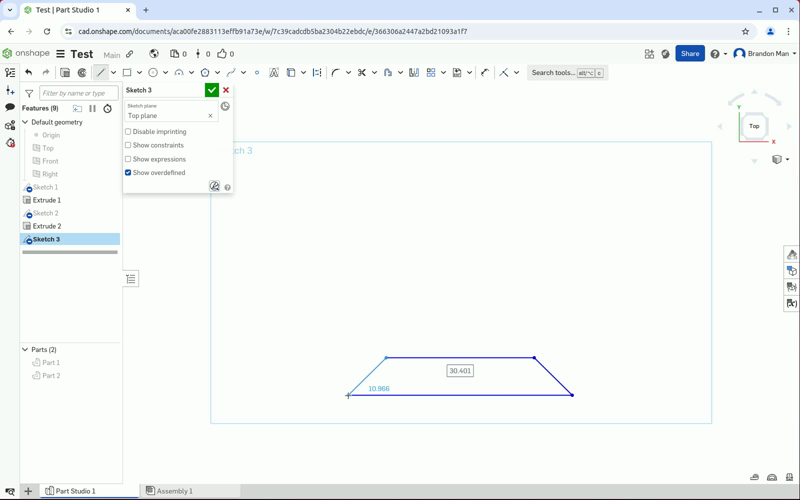
key(esc)
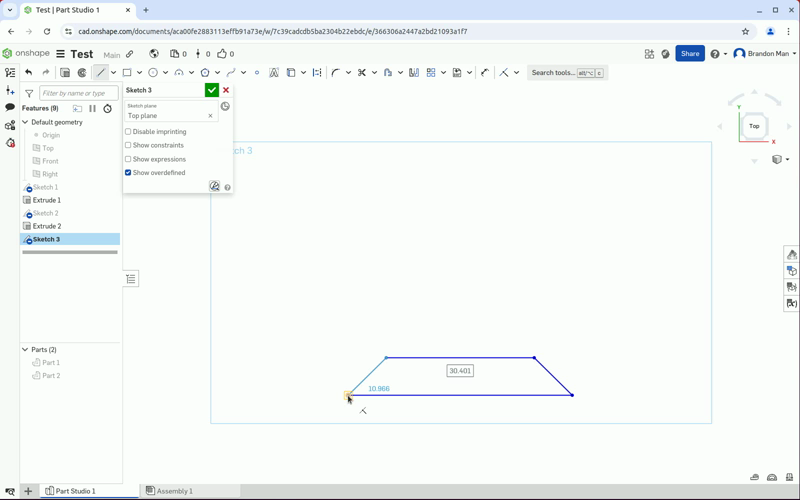
mouse_move(533, 380)
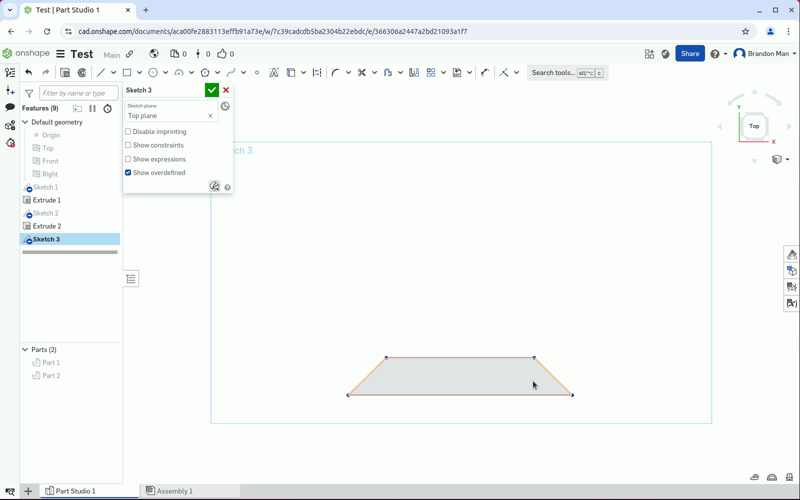
click(533, 380)
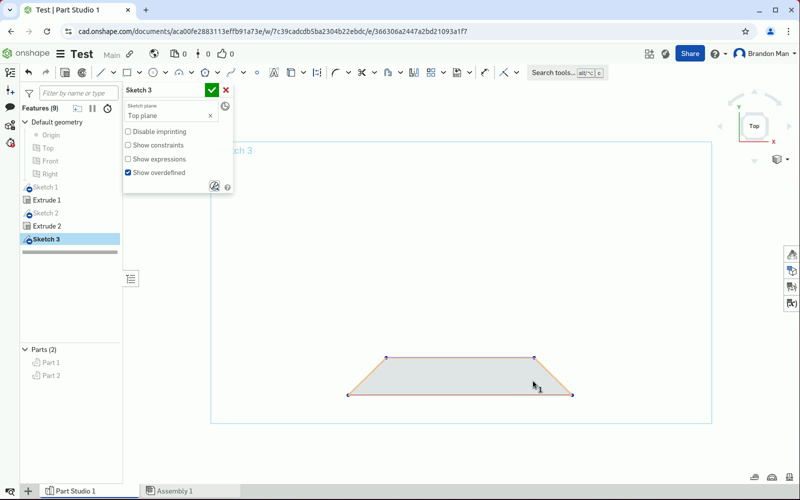
mouse_move(73, 352)
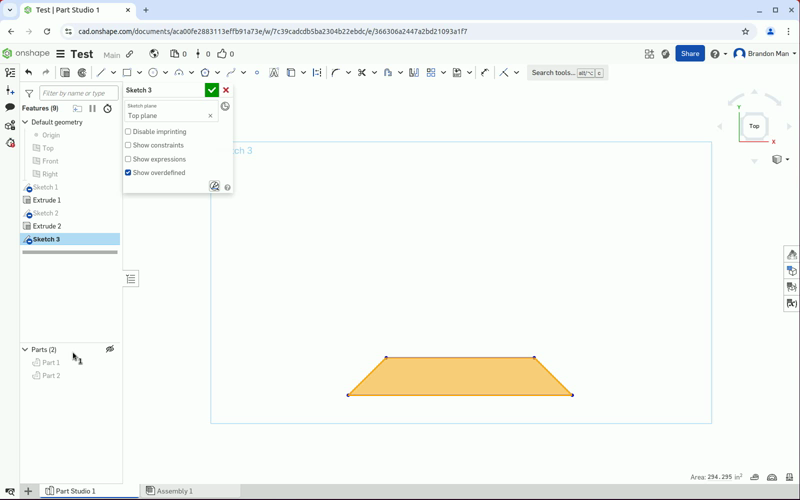
key(shift+y)
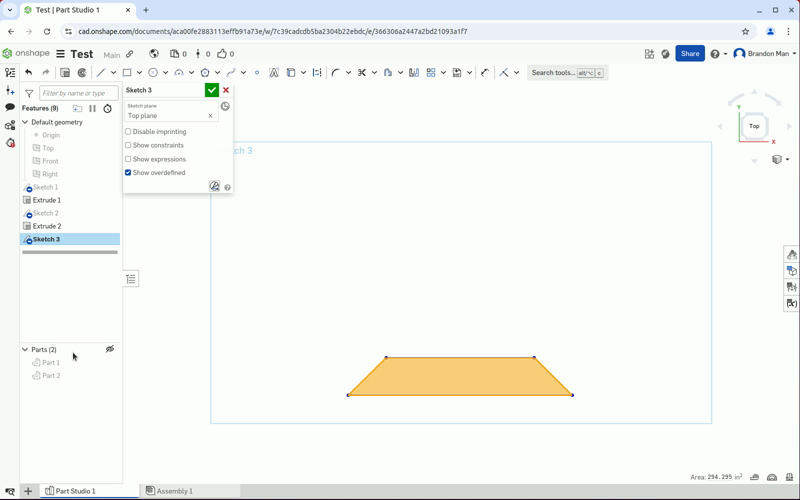
key(shift+e)
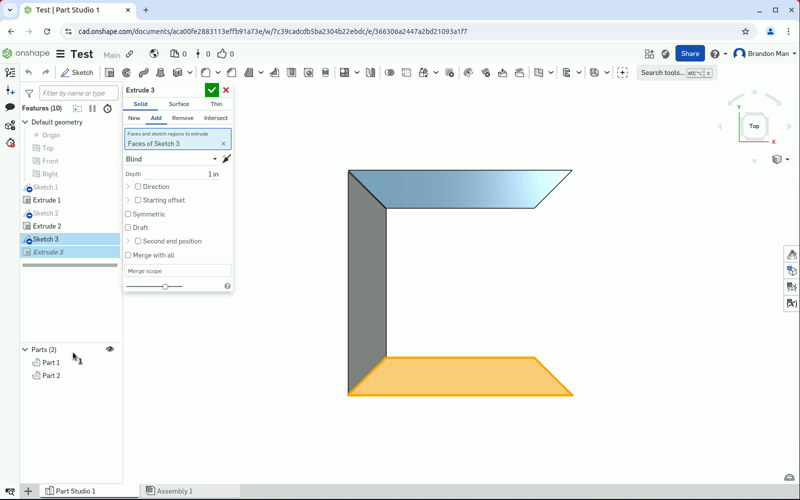
mouse_move(143, 106)
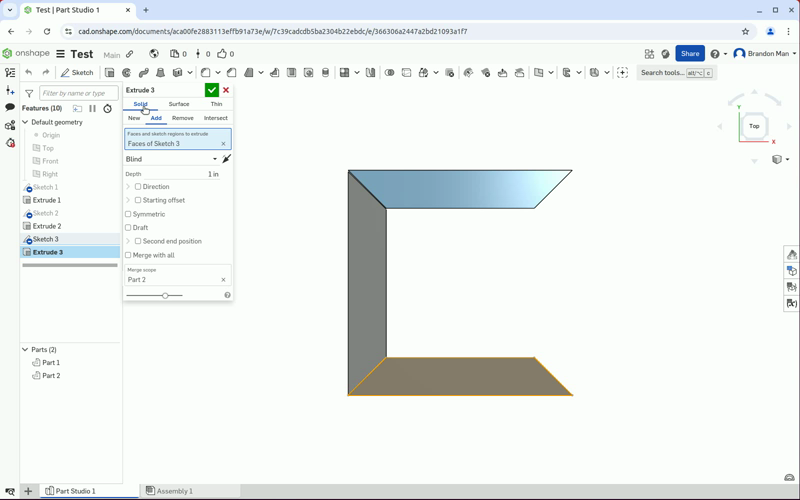
click(143, 106)
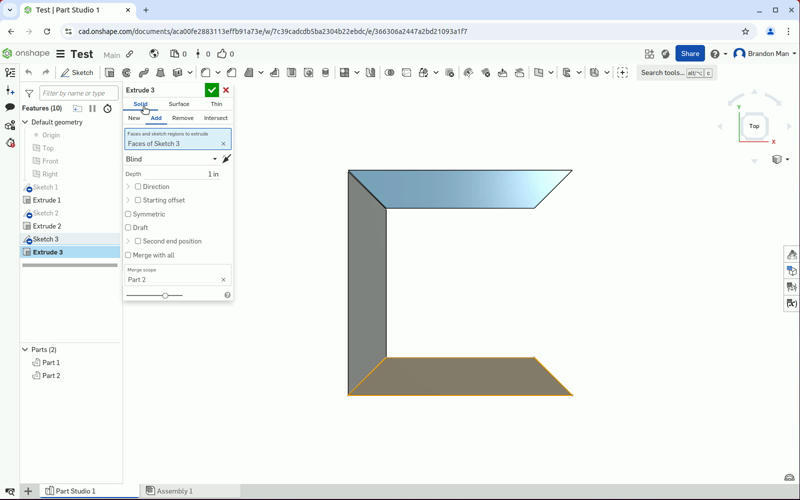
mouse_move(137, 120)
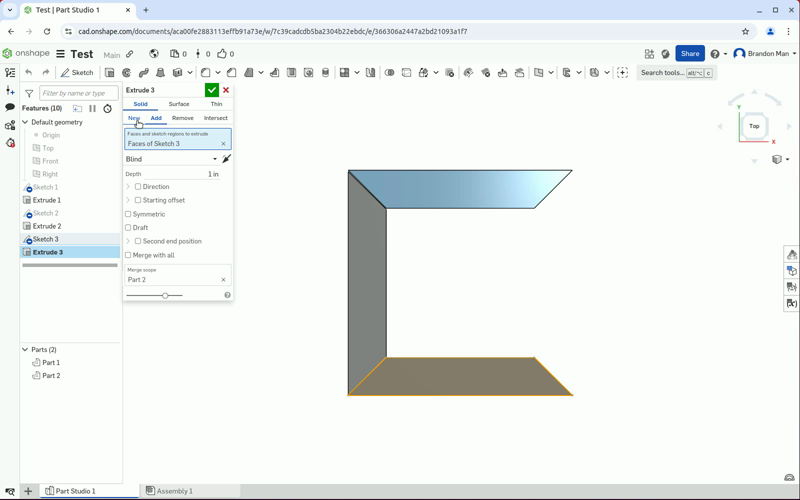
click(137, 120)
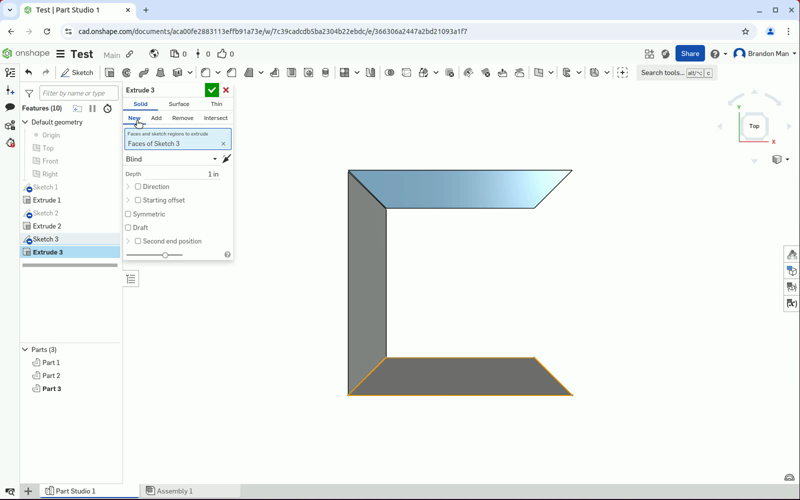
key(tab, 4)
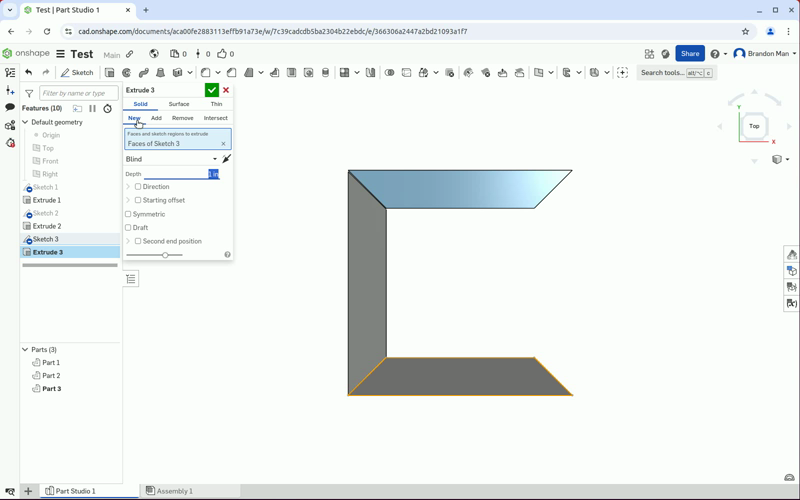
text(1.926)
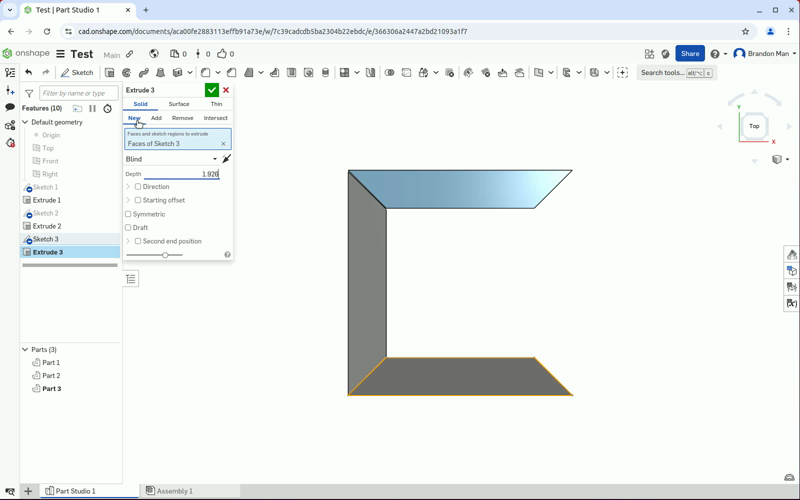
key(enter)
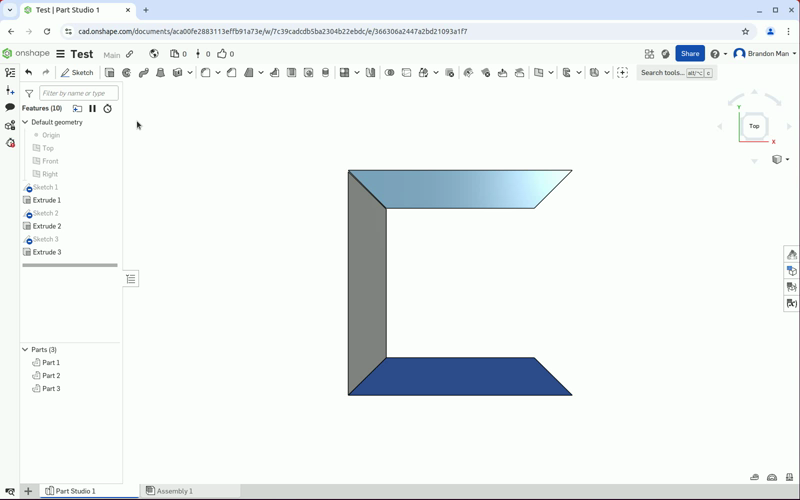
key(shift+h)
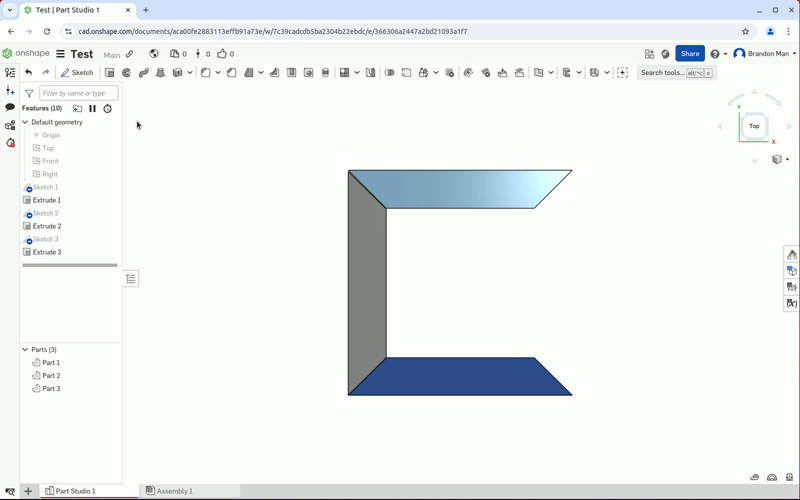
key(shift+h)
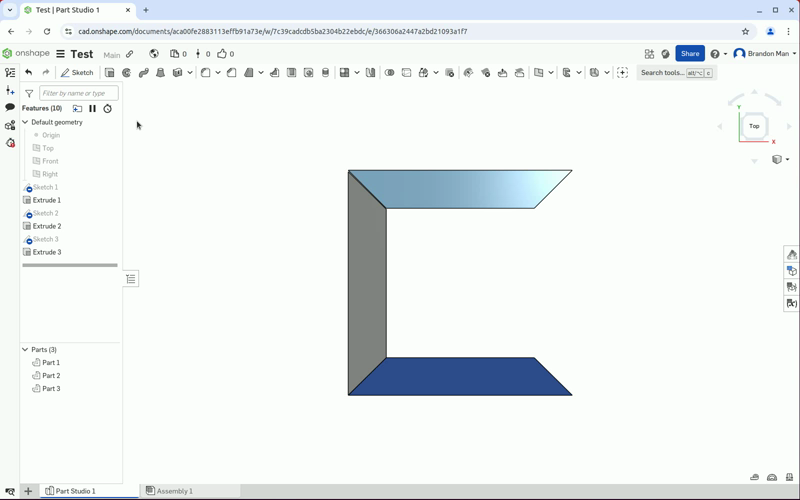
mouse_move(73, 189)
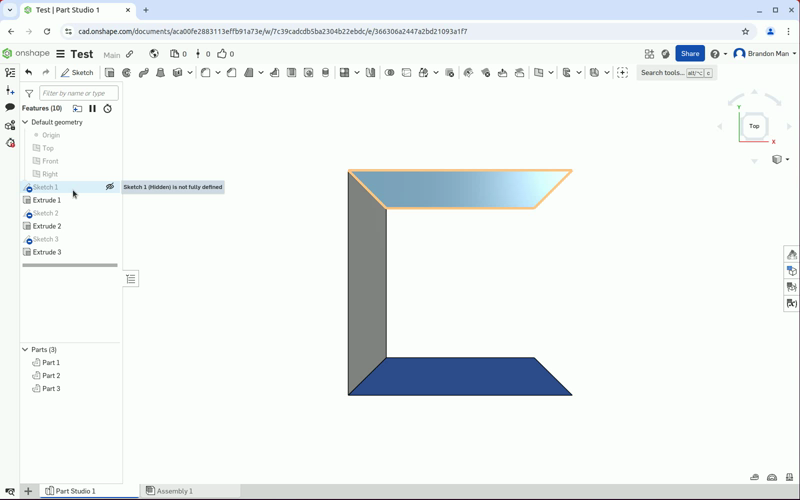
click(73, 189)
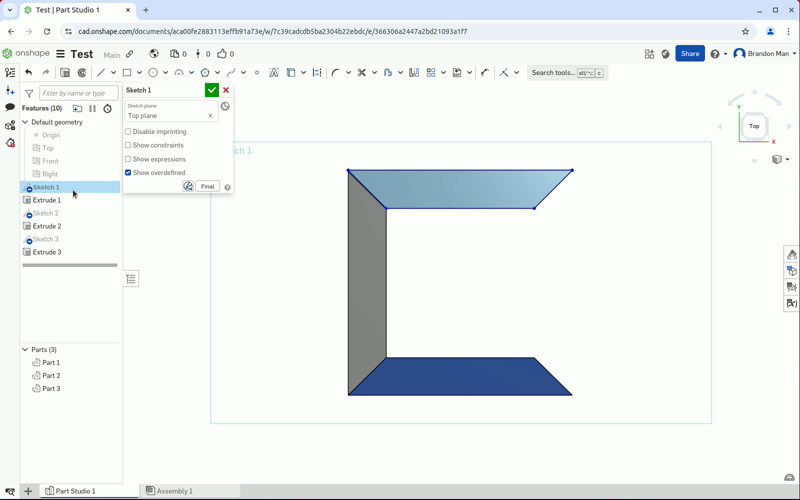
mouse_move(229, 92)
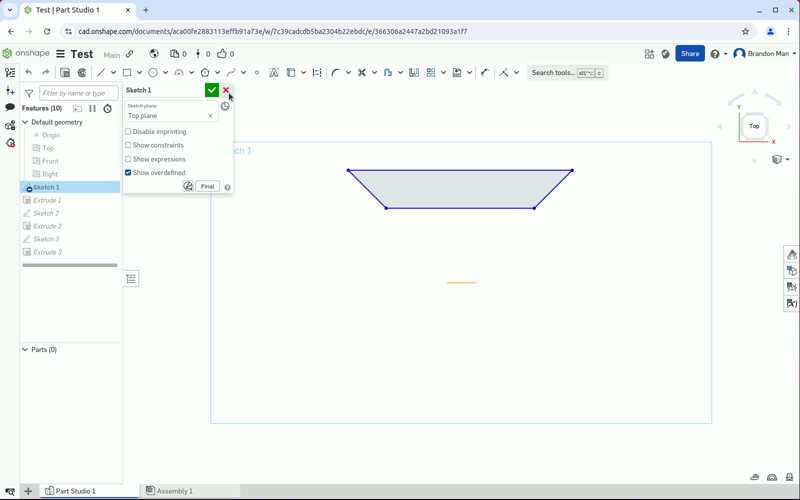
click(229, 92)
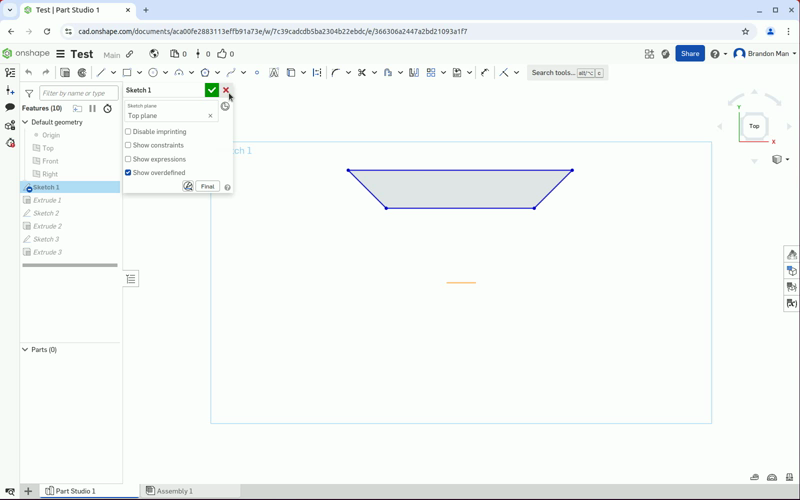
key(shift+s)
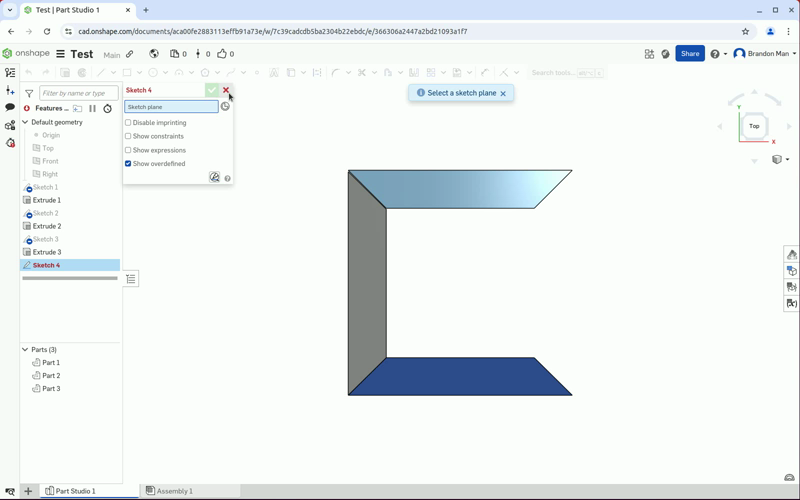
mouse_move(73, 150)
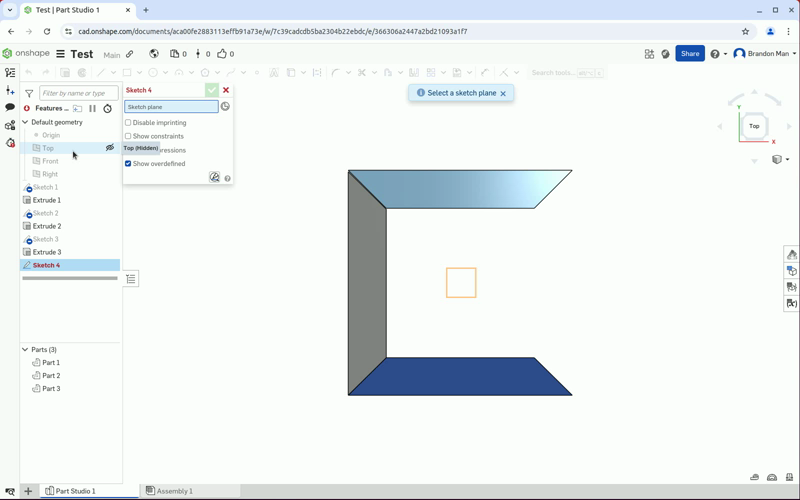
click(73, 150)
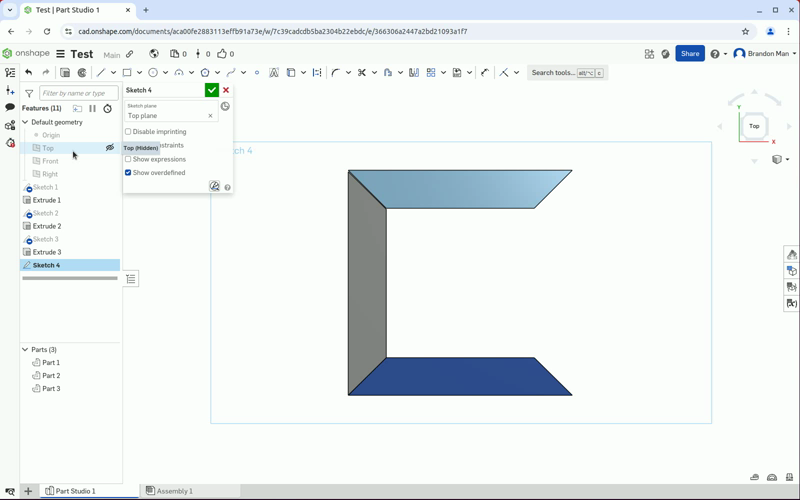
mouse_move(73, 352)
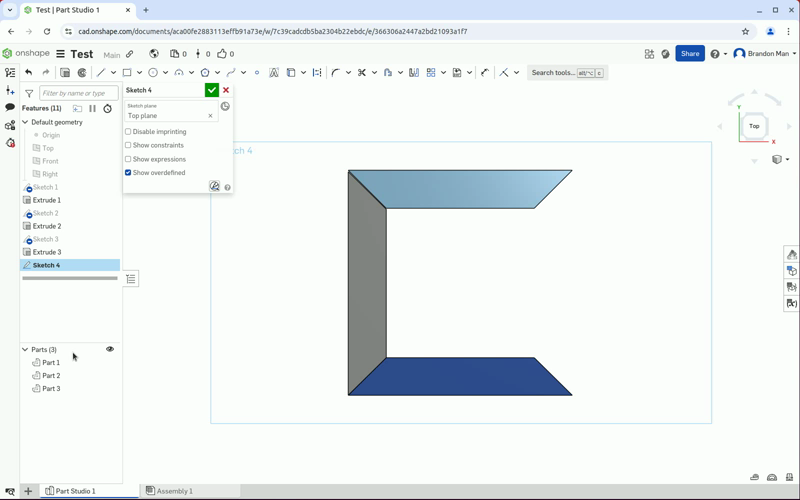
key(y)
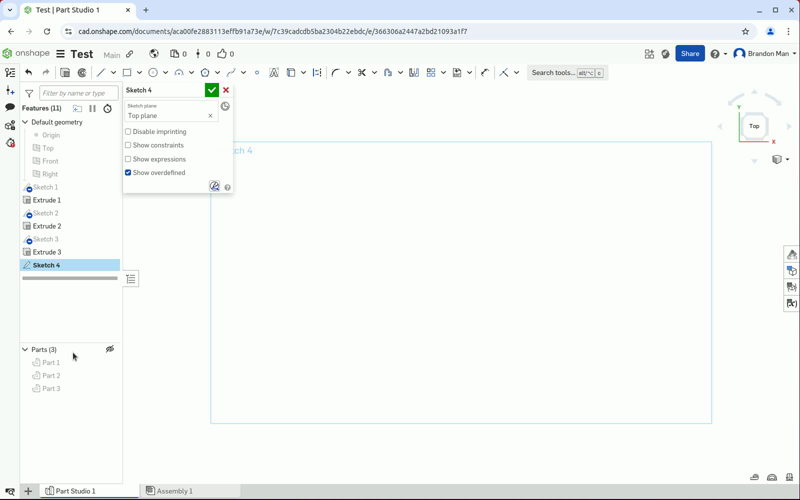
key(l)
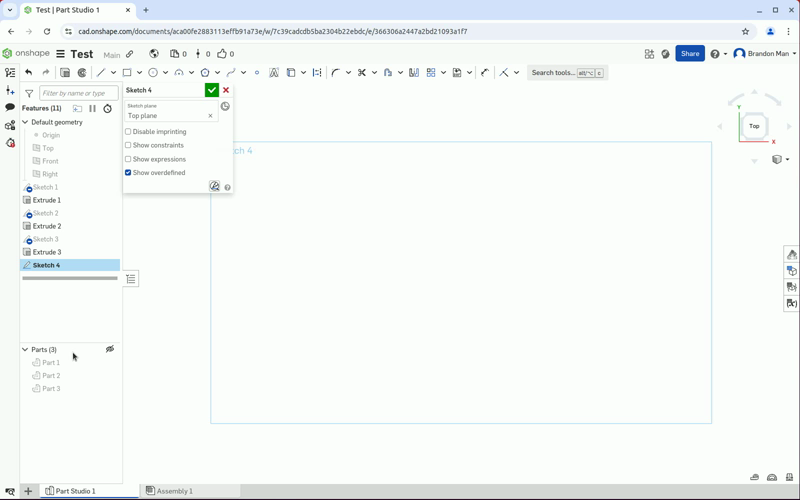
key_down(shift)
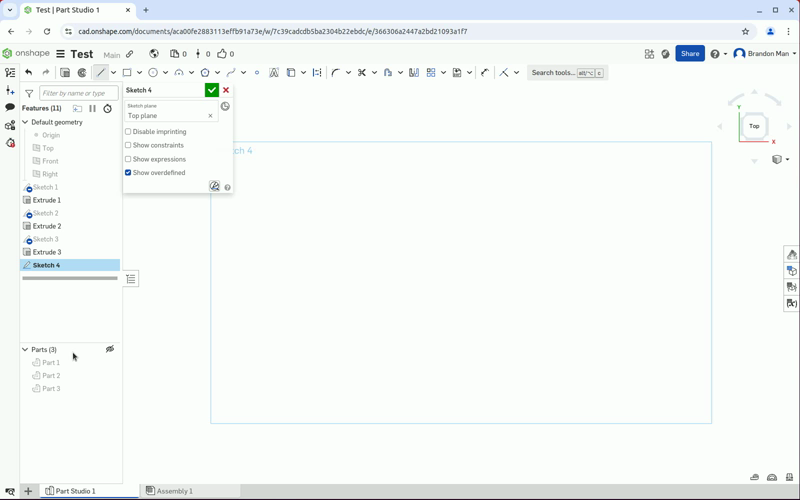
mouse_move(535, 357)
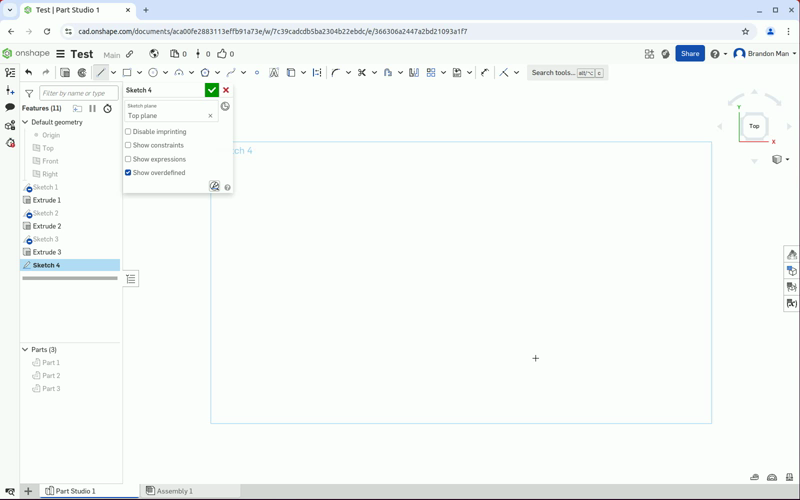
click(535, 357)
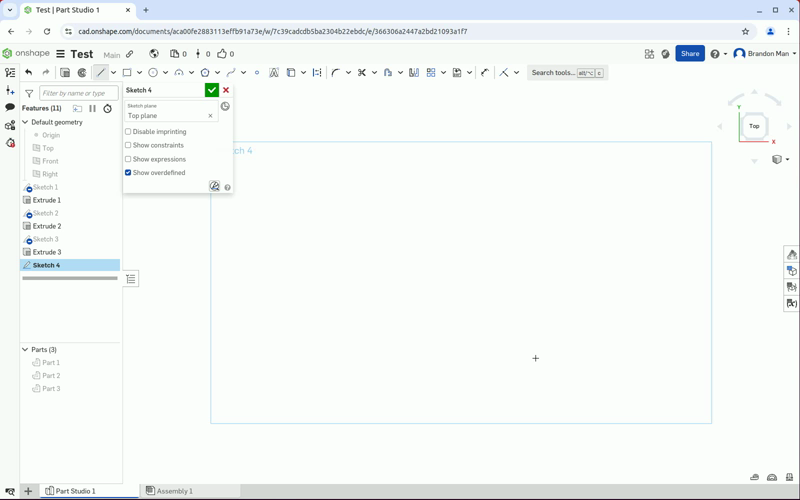
key_up(shift)
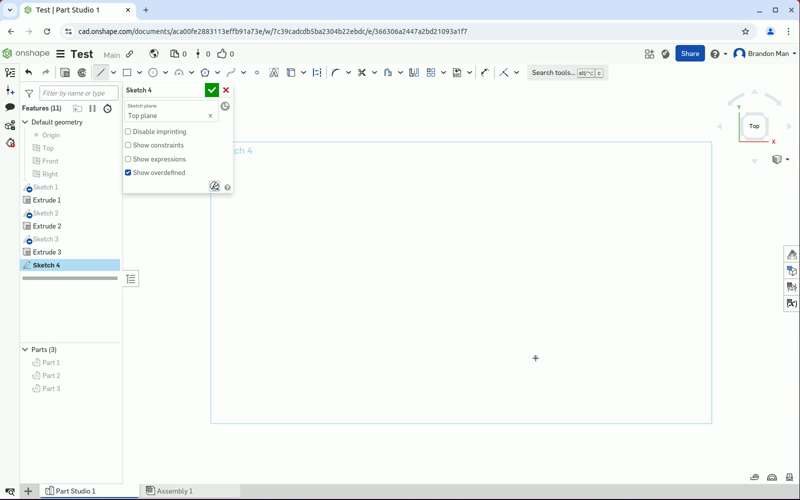
key_down(shift)
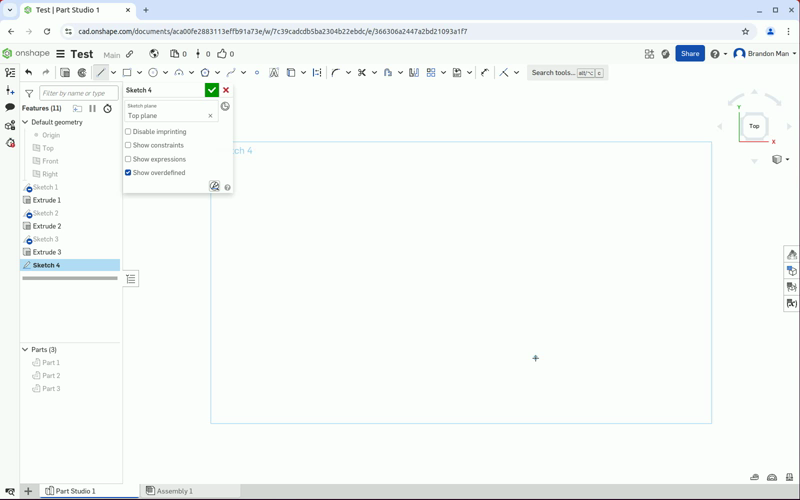
mouse_move(565, 357)
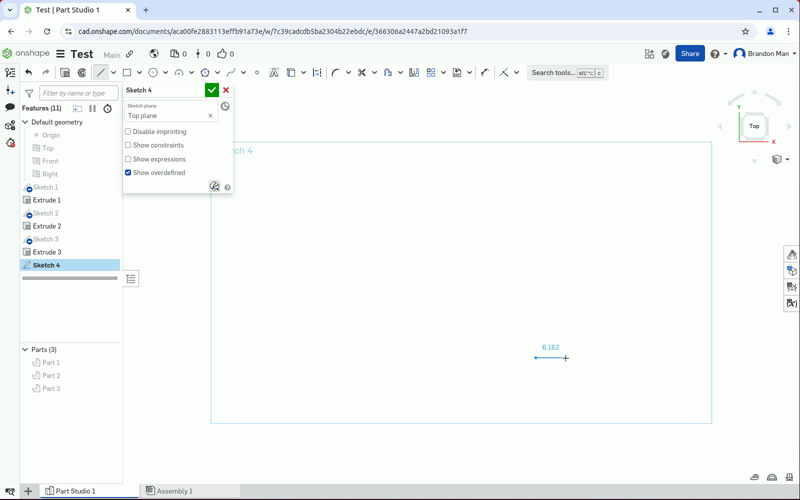
mouse_move(573, 395)
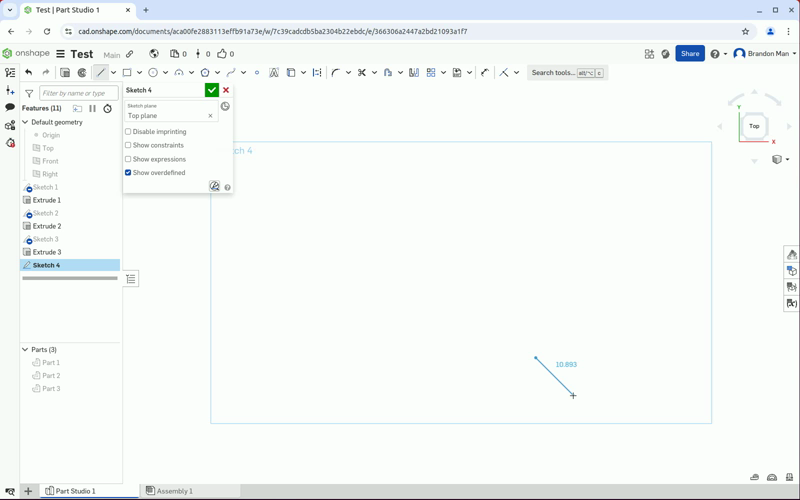
click(573, 395)
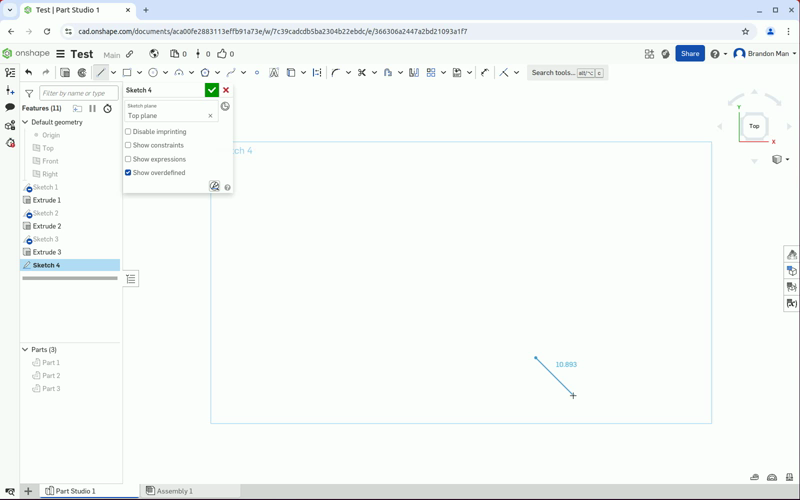
key_up(shift)
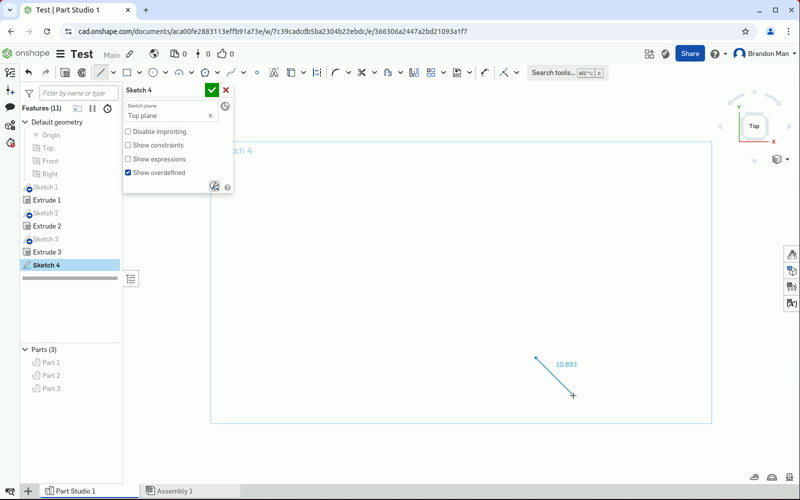
key_down(shift)
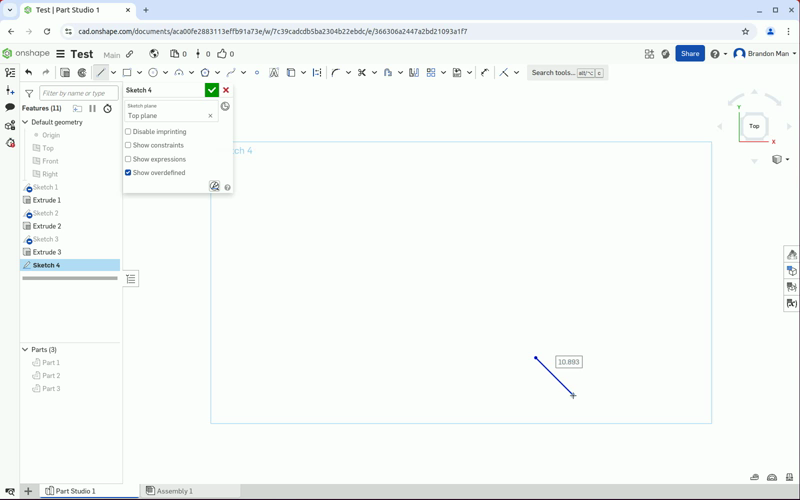
mouse_move(573, 171)
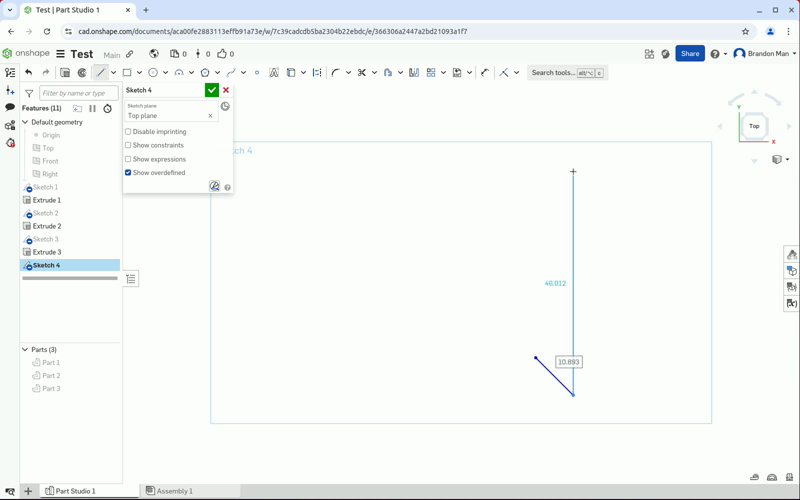
click(573, 171)
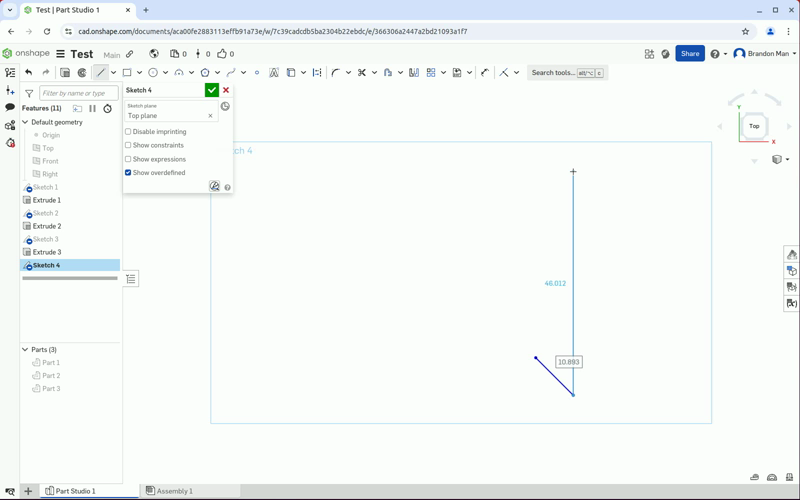
key_up(shift)
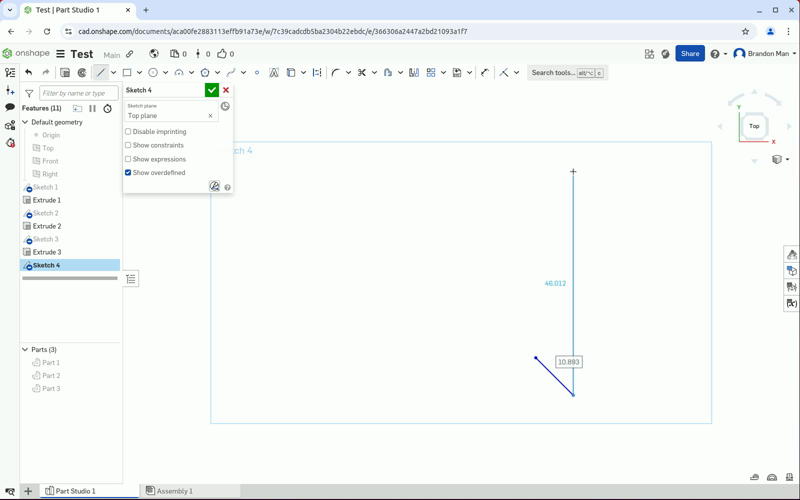
key_down(shift)
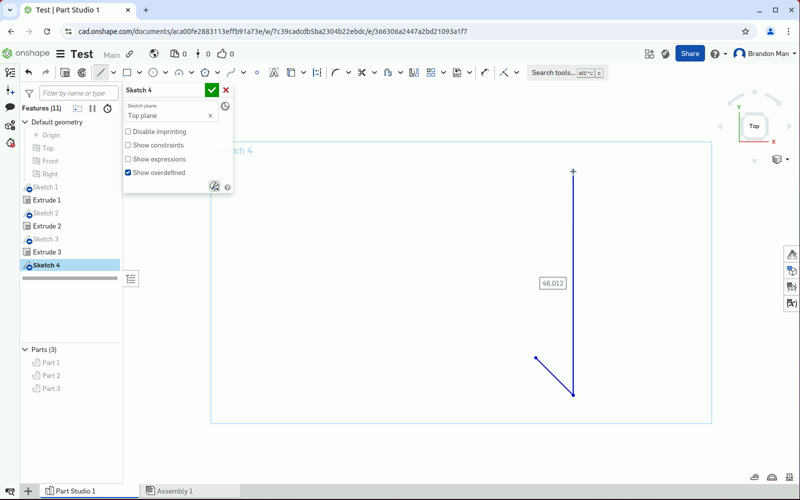
mouse_move(589, 171)
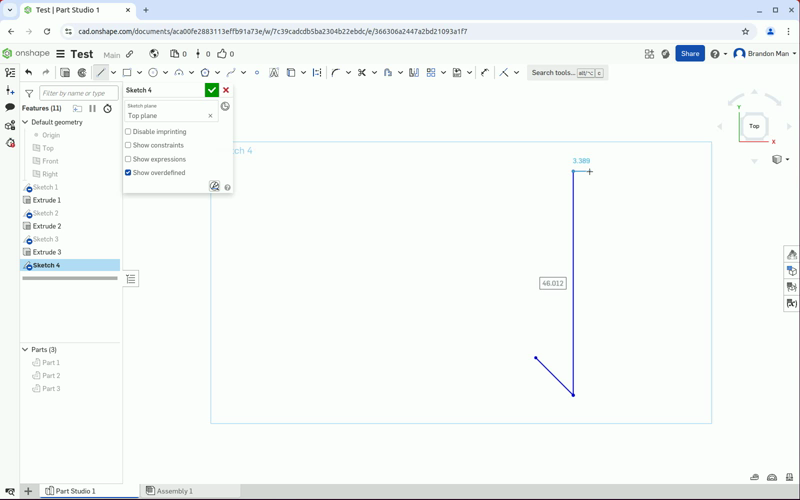
mouse_move(535, 208)
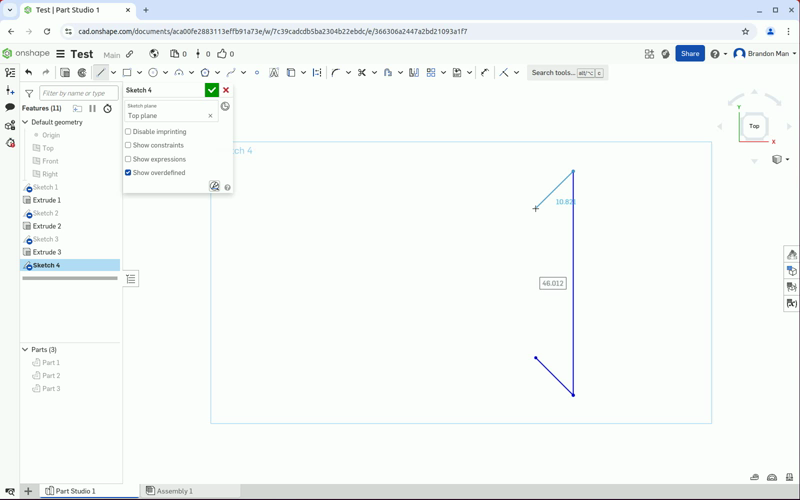
click(535, 208)
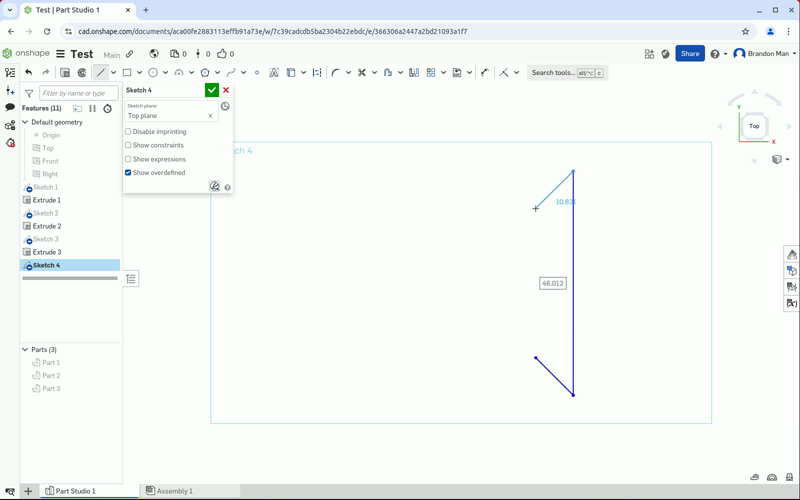
key_up(shift)
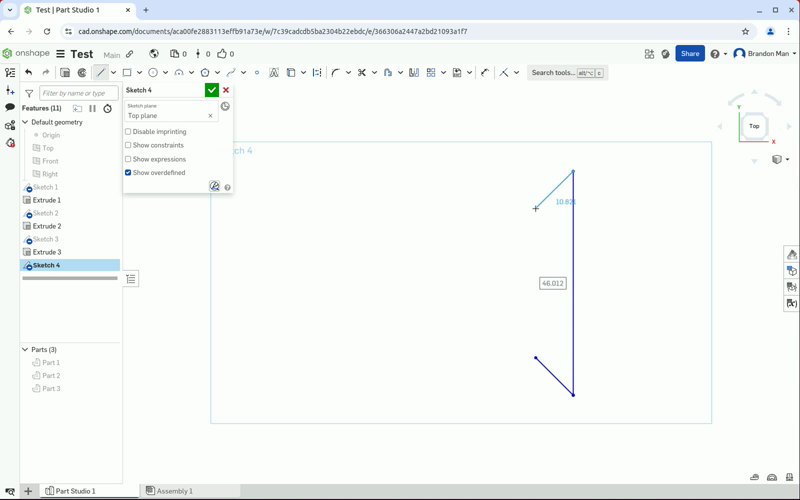
key_down(shift)
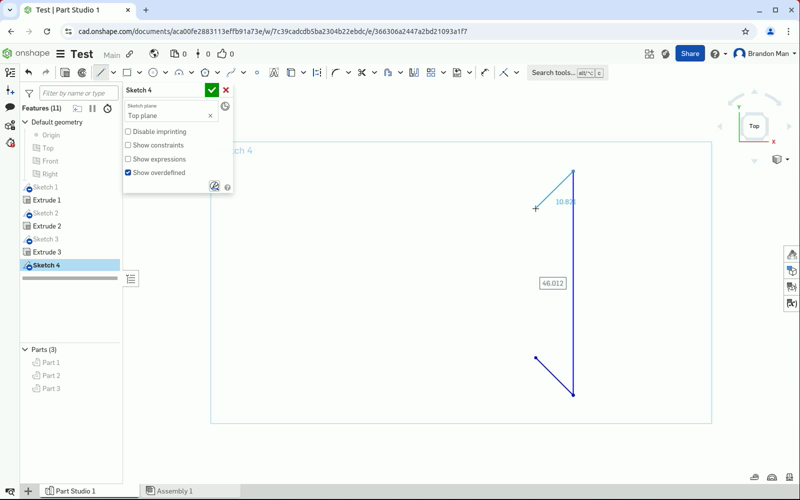
mouse_move(535, 357)
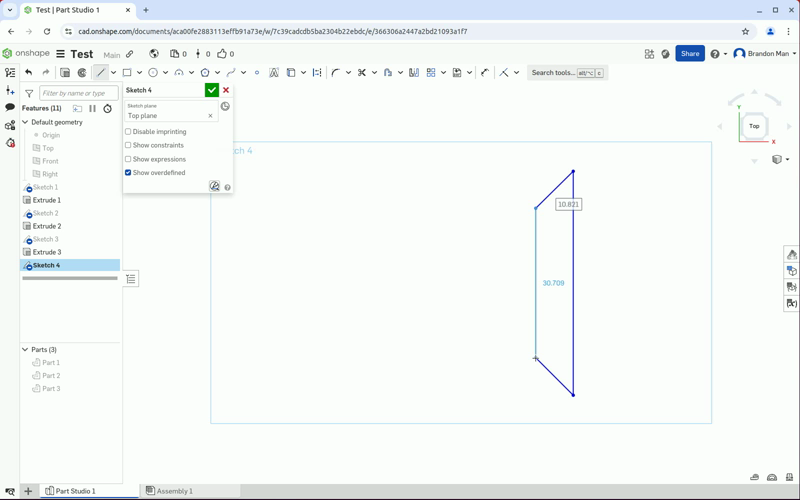
key_up(shift)
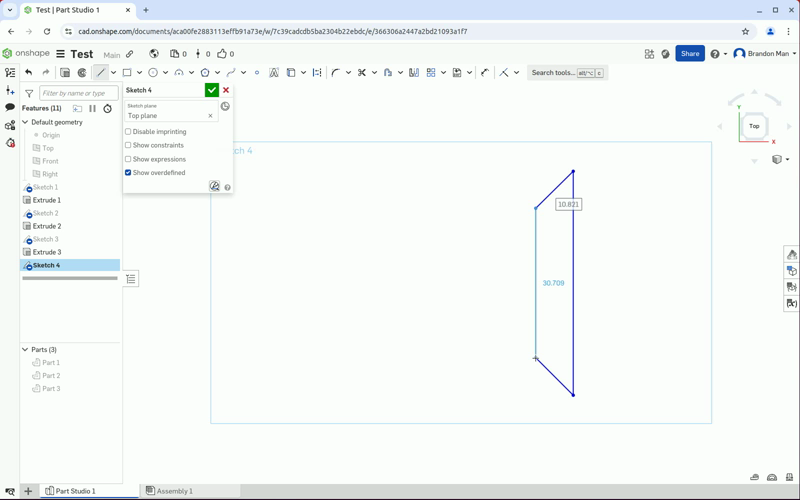
click(535, 357)
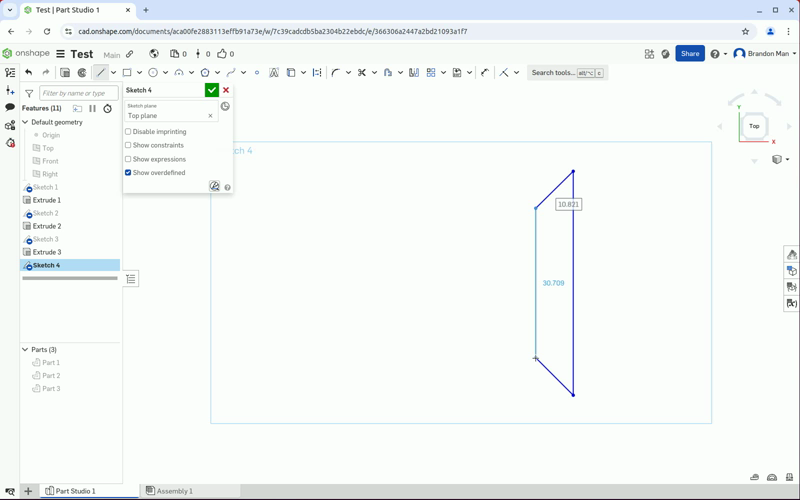
key(esc)
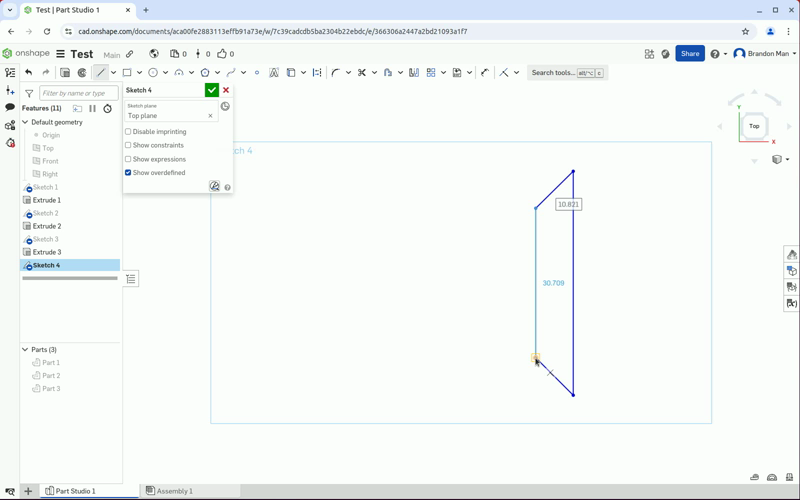
mouse_move(559, 303)
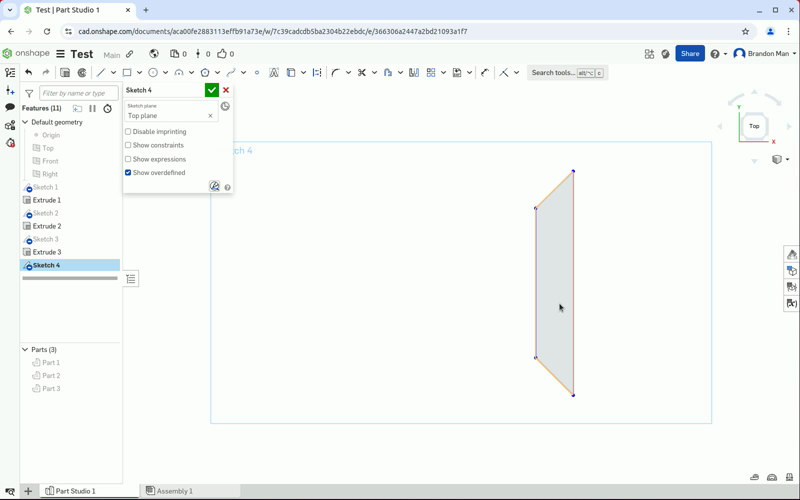
click(559, 303)
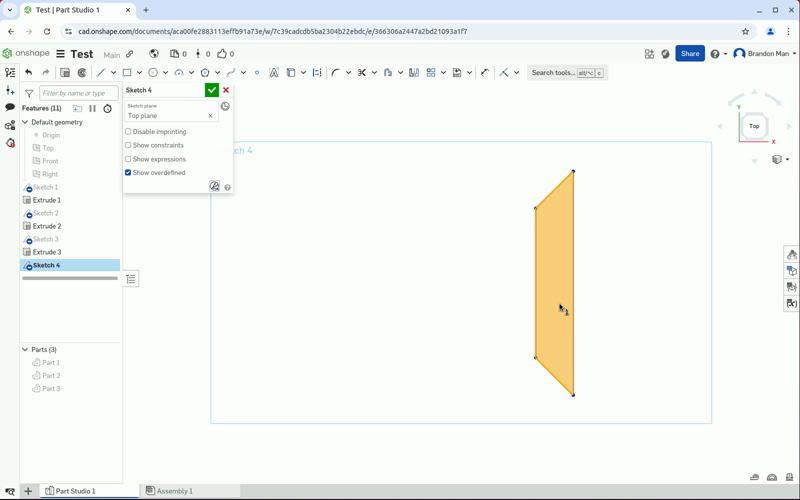
mouse_move(73, 352)
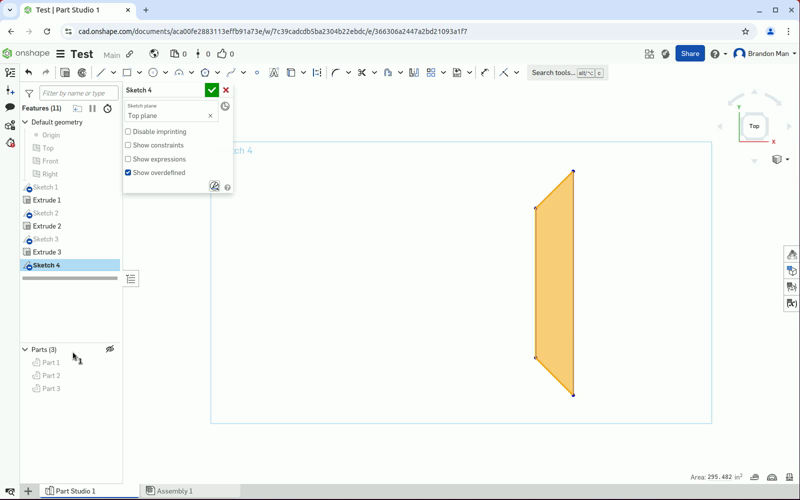
key(shift+y)
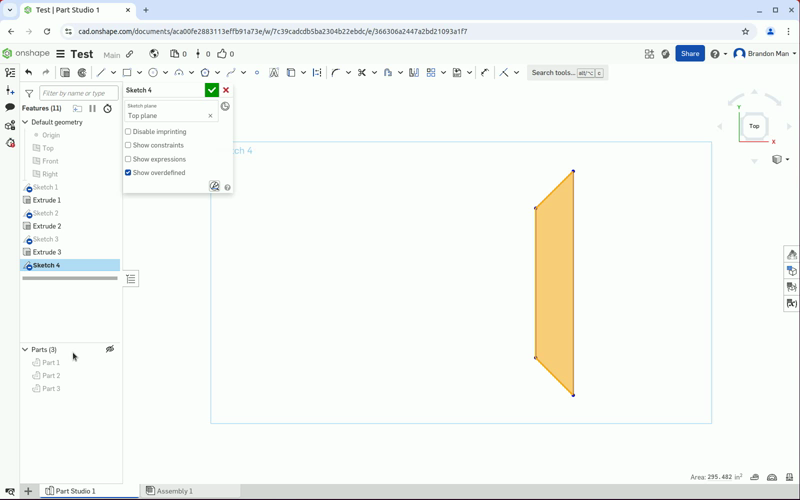
key(shift+e)
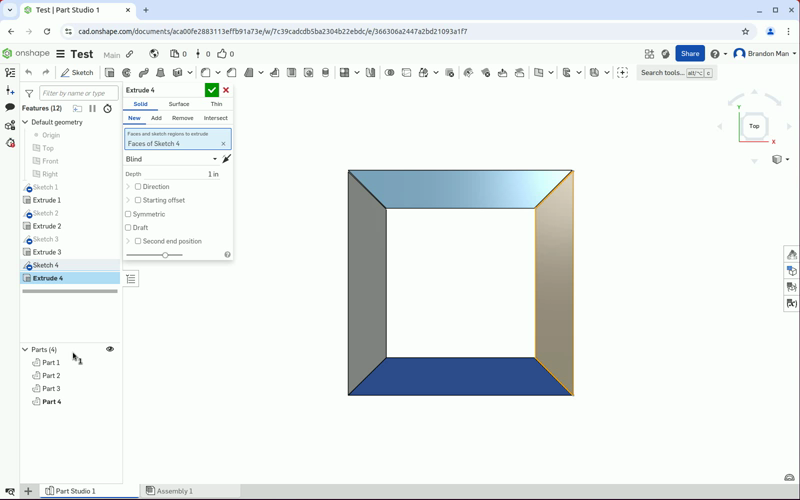
mouse_move(143, 106)
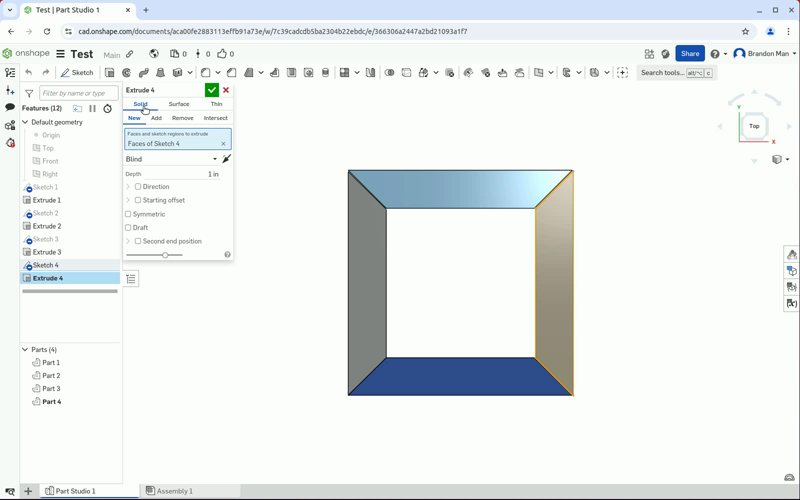
click(143, 106)
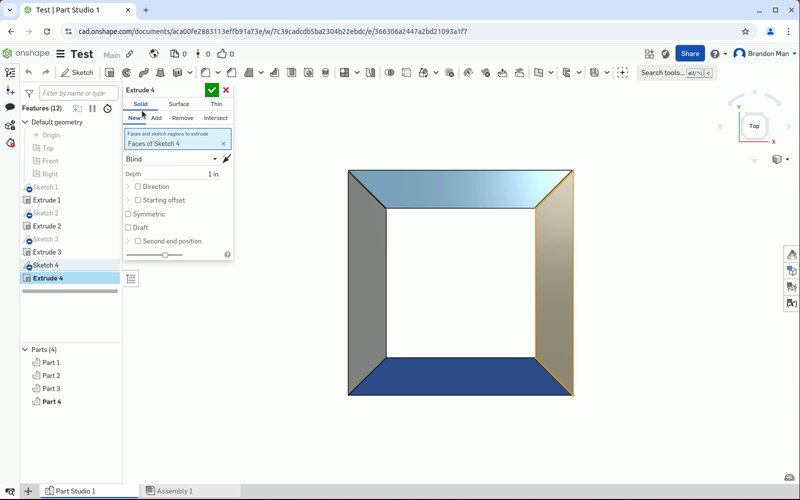
mouse_move(137, 120)
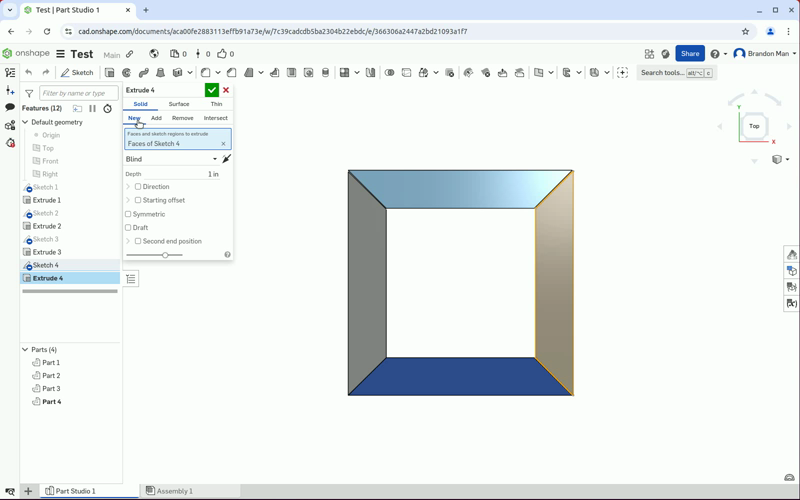
click(137, 120)
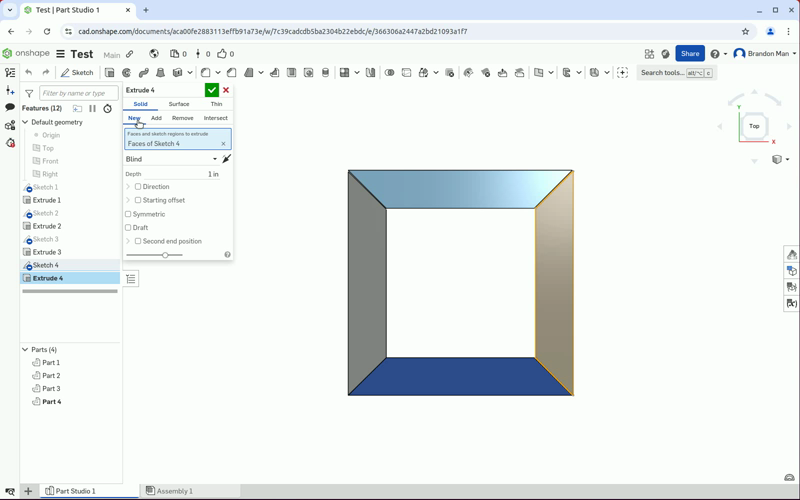
key(tab, 4)
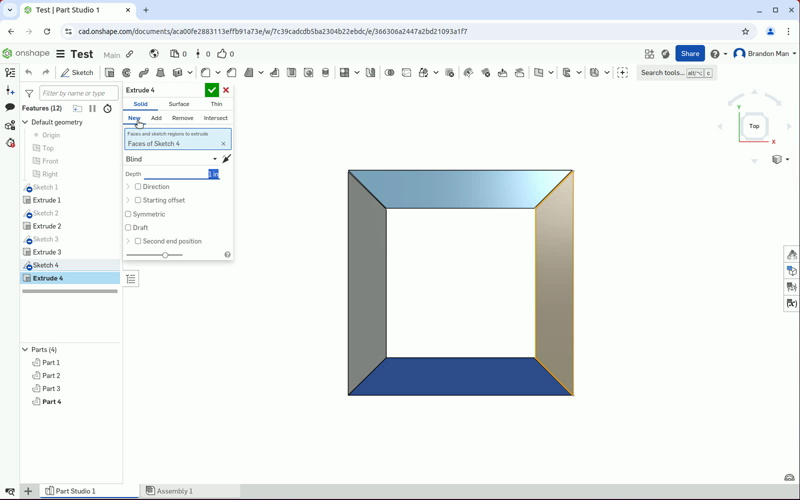
text(1.926)
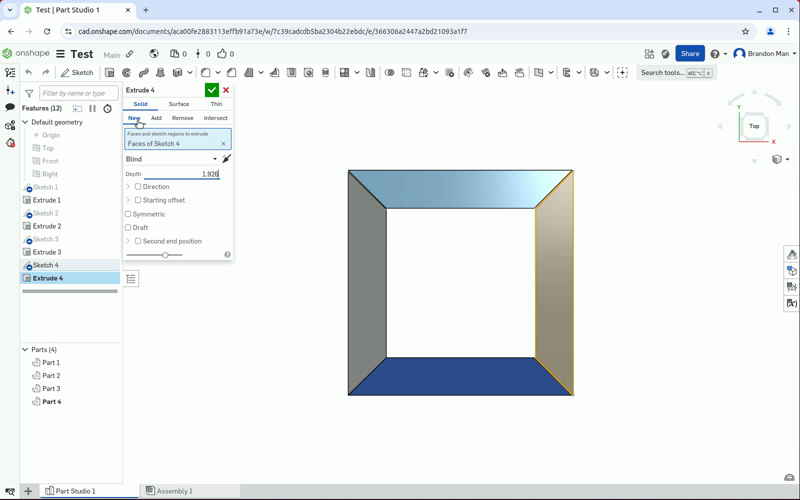
key(enter)
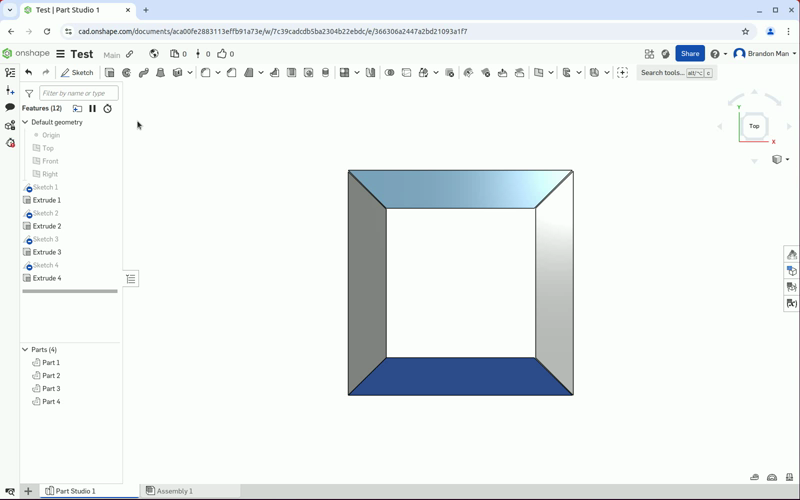
key(shift+h)
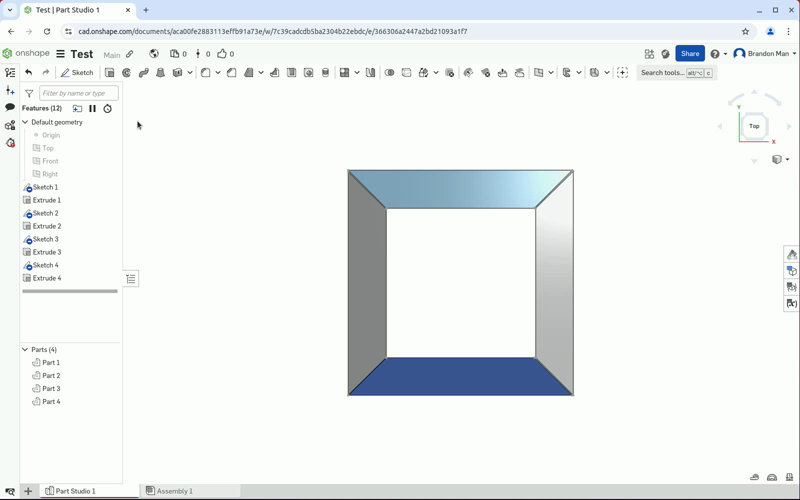
key(shift+h)
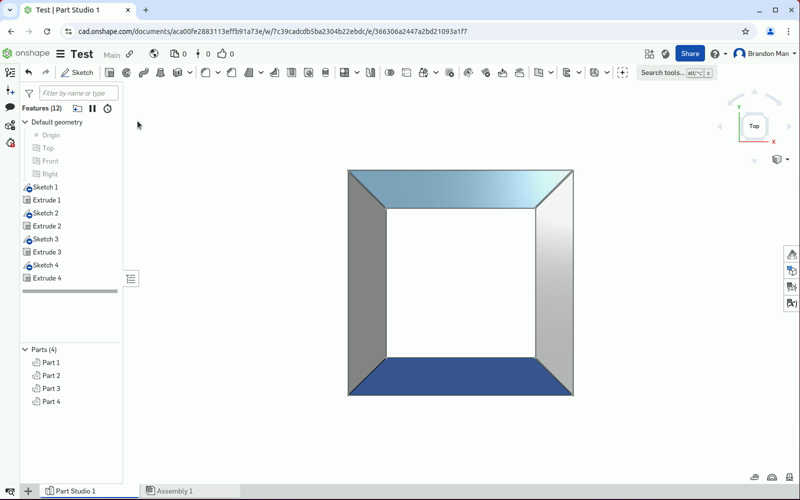
key(shift+7)
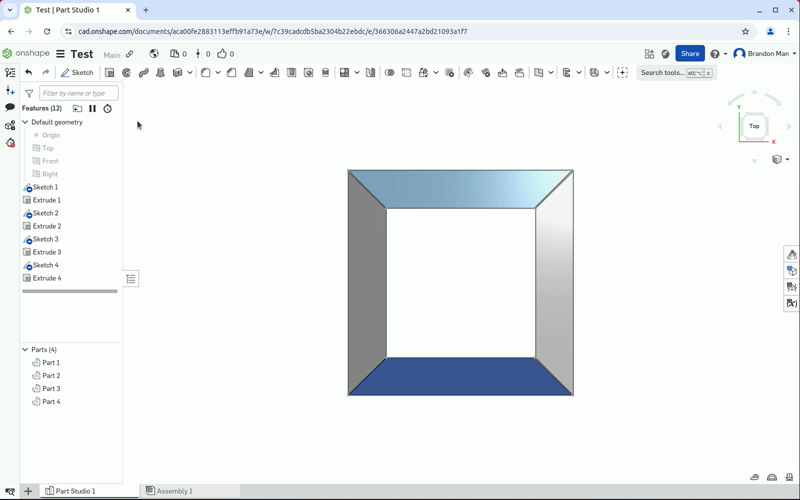
key(up, 3)
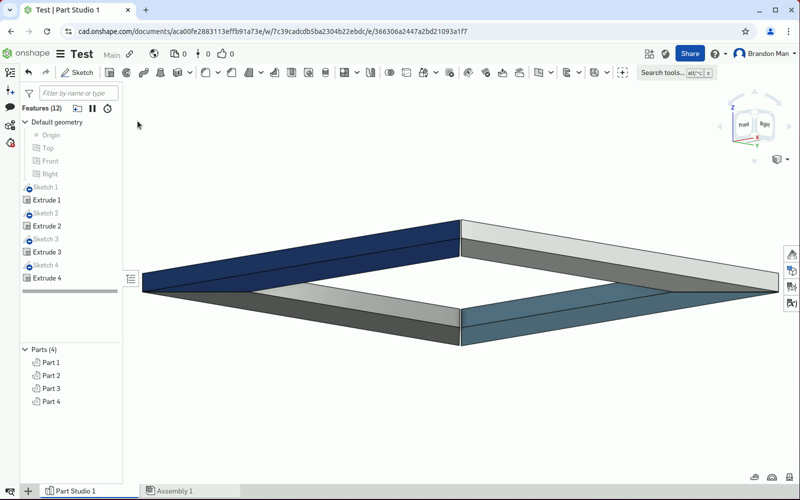
key(left, 3)
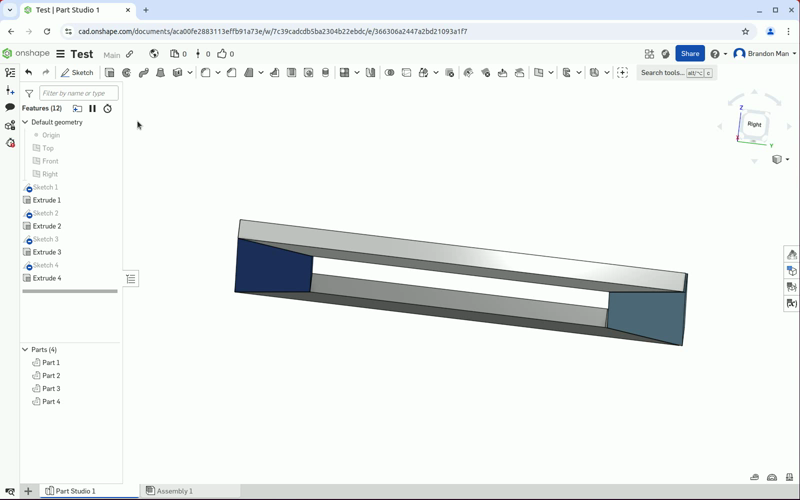
key(right, 3)
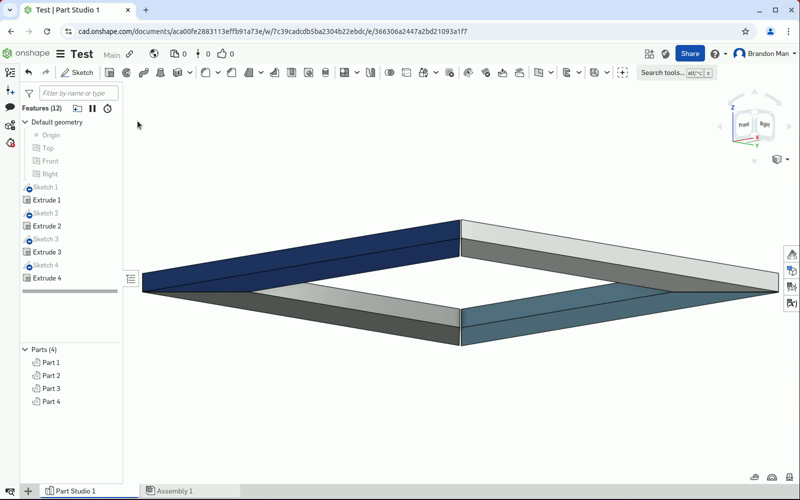
key(down, 3)
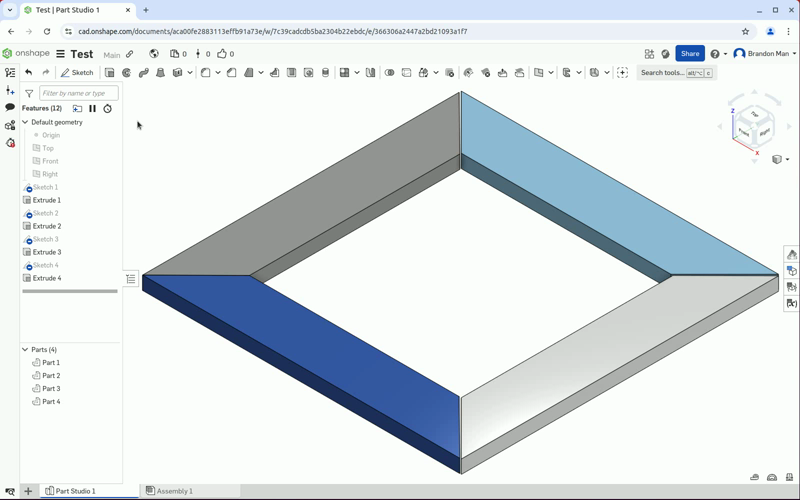
mouse_move(73, 189)
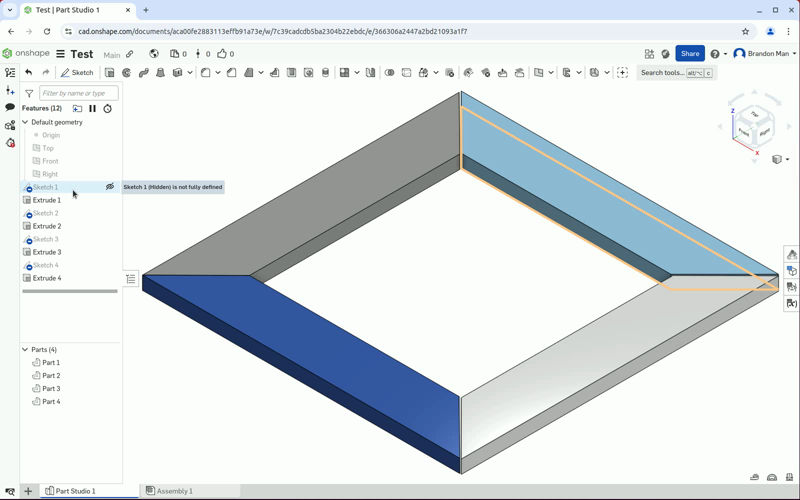
click(73, 189)